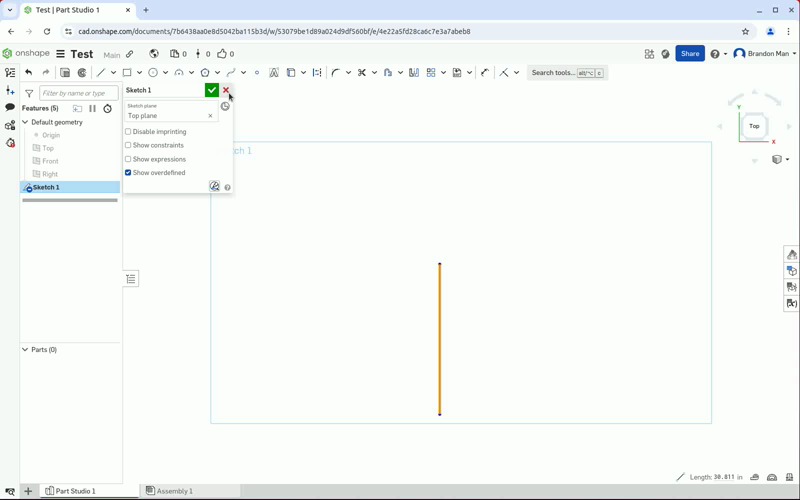
key(shift+h)
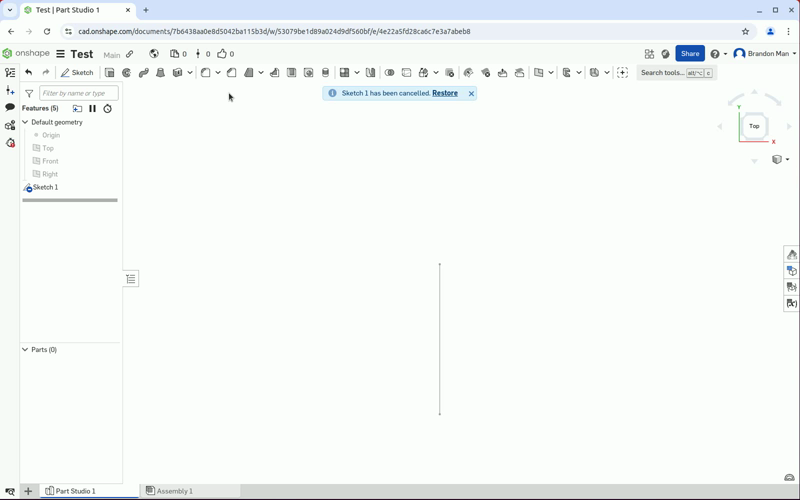
mouse_move(73, 352)
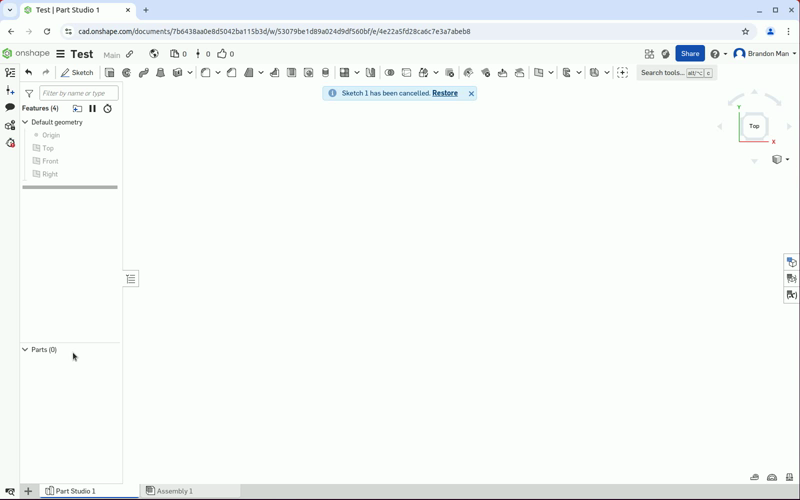
key(y)
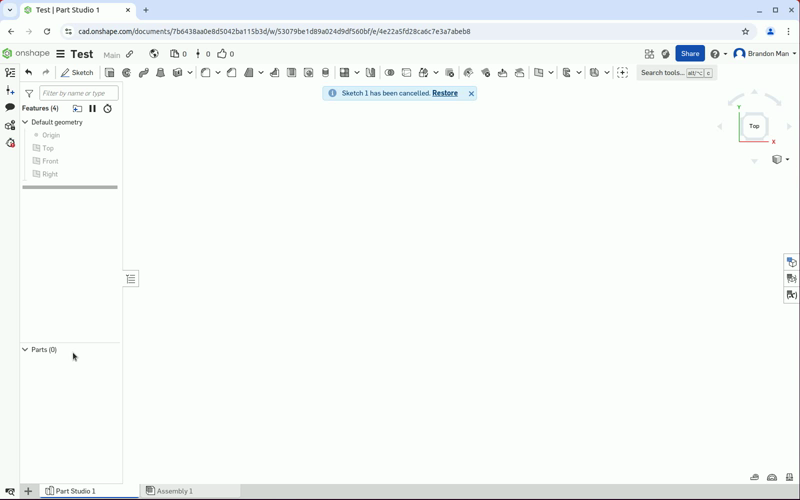
key(shift+p)
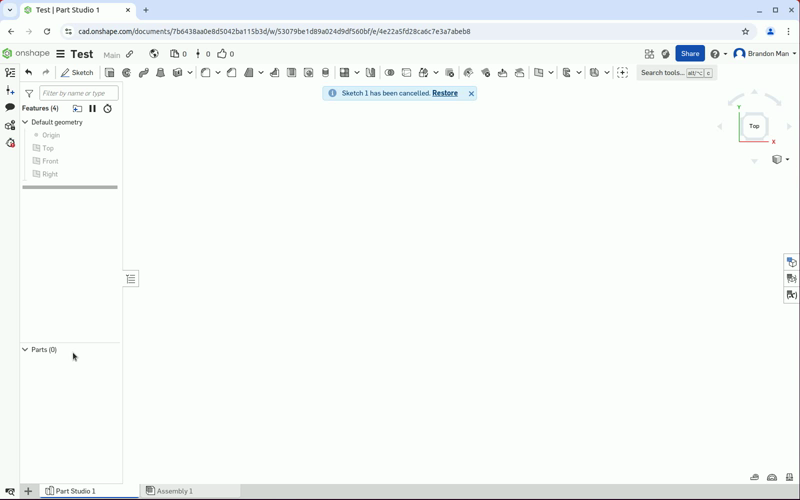
key(space)
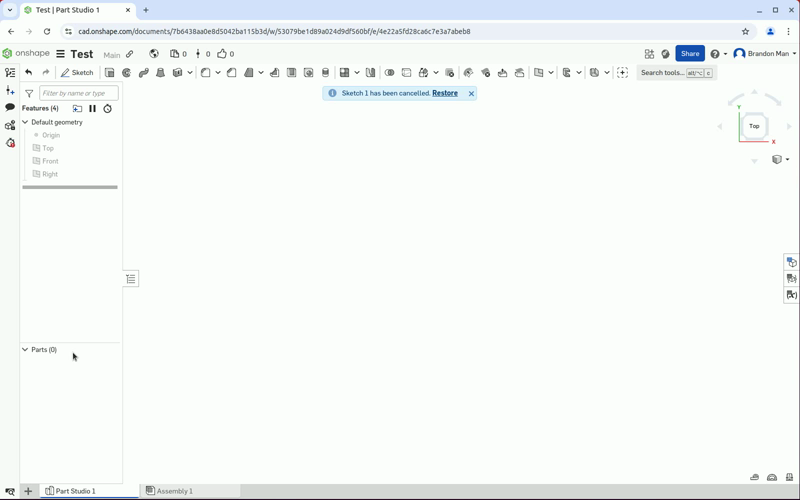
key_down(shift)
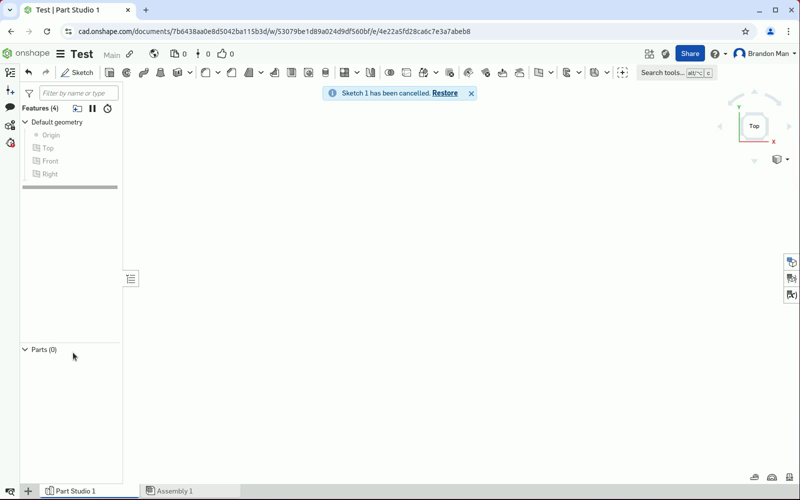
key(up)
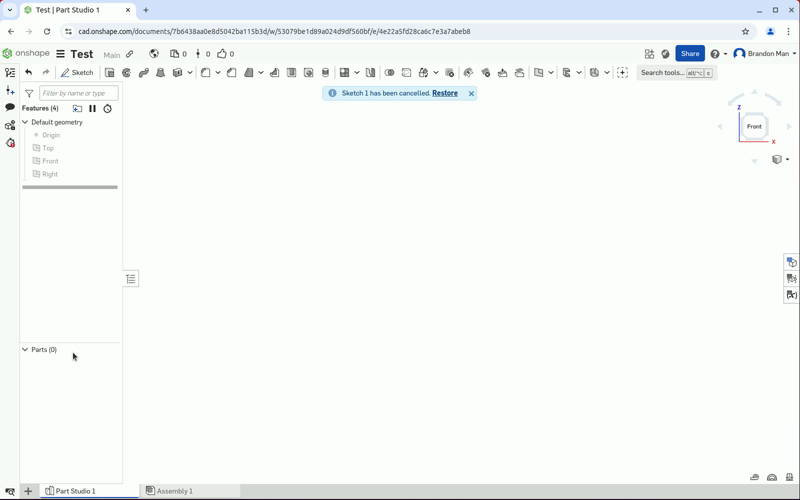
key_up(shift)
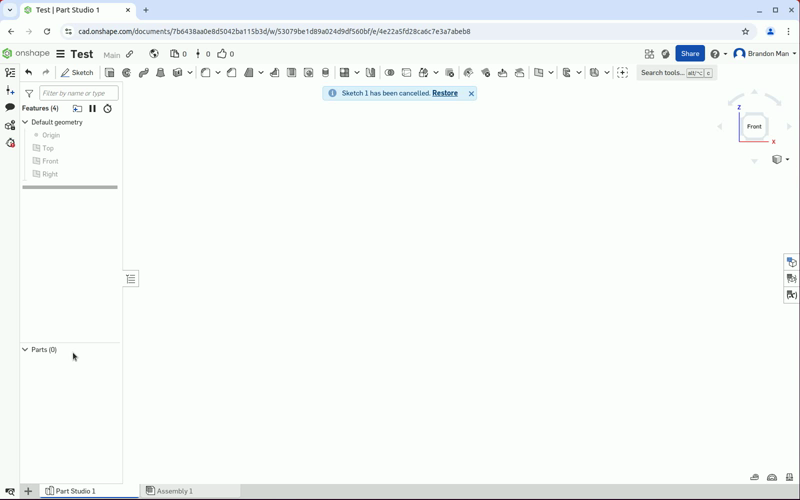
mouse_move(73, 352)
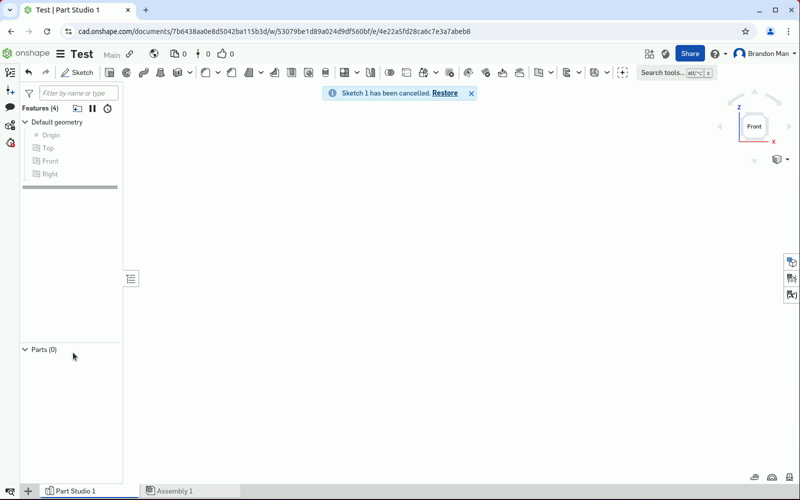
key(shift+y)
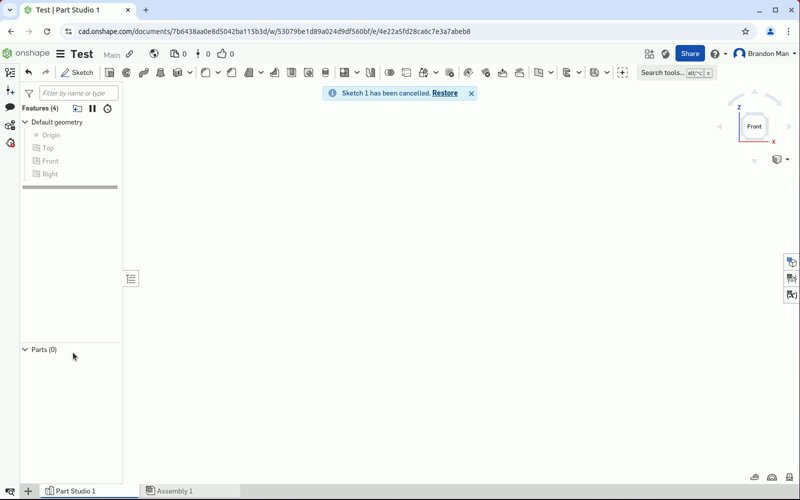
key(shift+s)
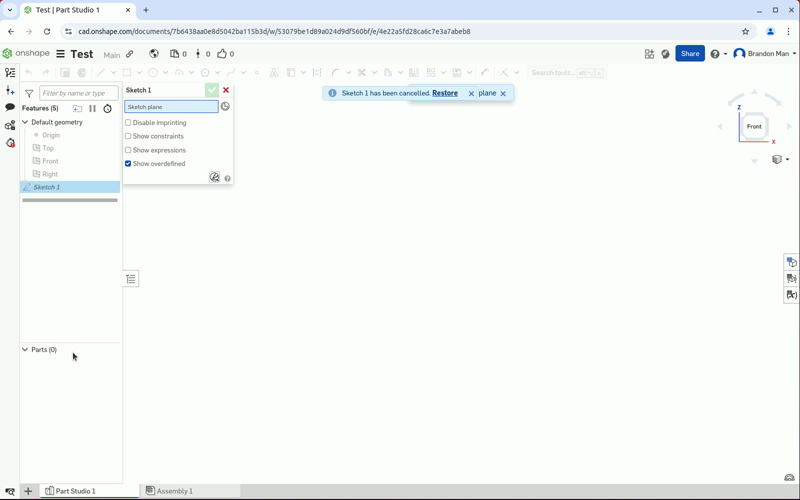
mouse_move(73, 163)
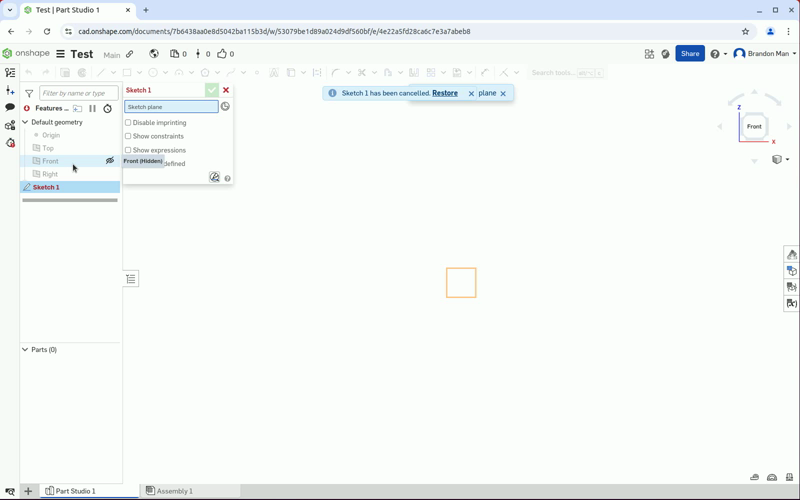
click(73, 163)
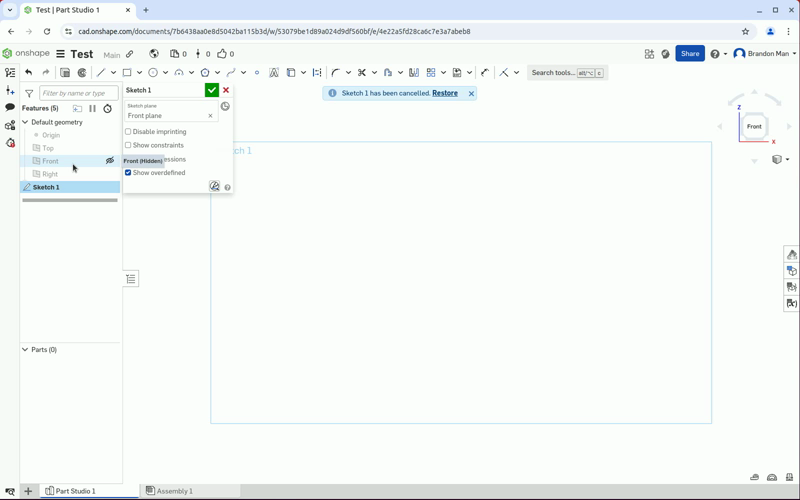
mouse_move(73, 352)
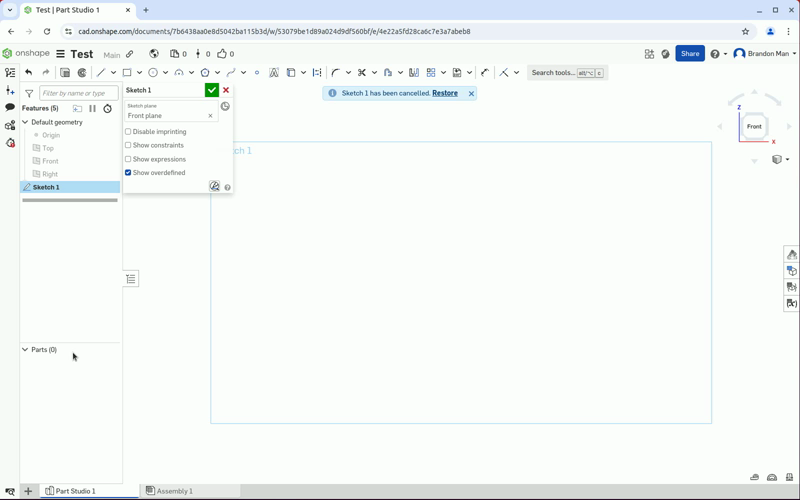
key(y)
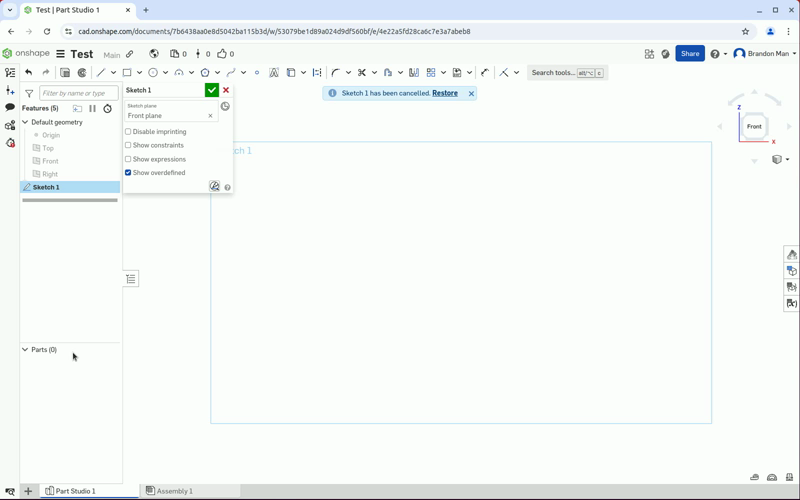
key(l)
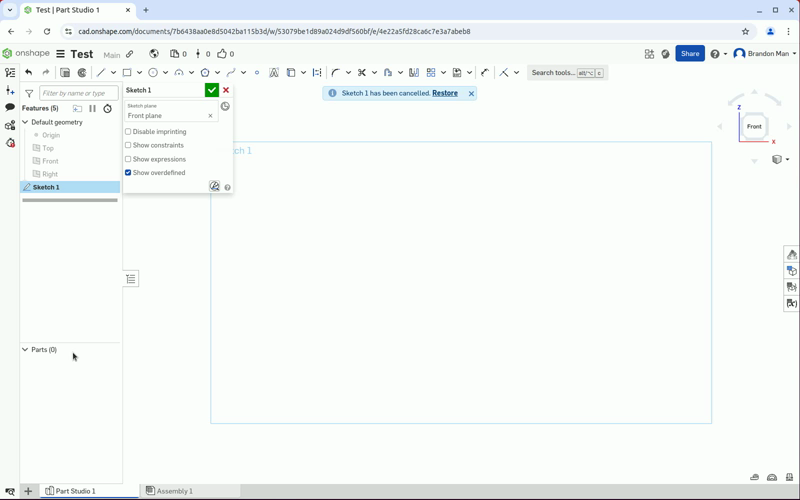
key_down(shift)
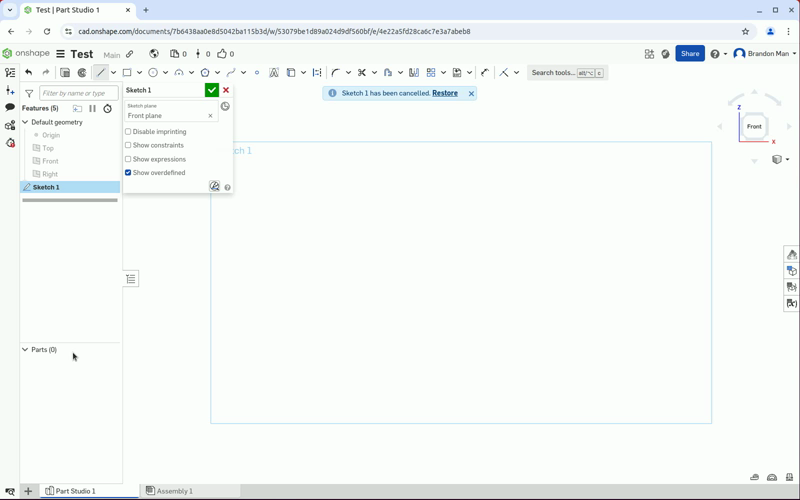
mouse_move(440, 395)
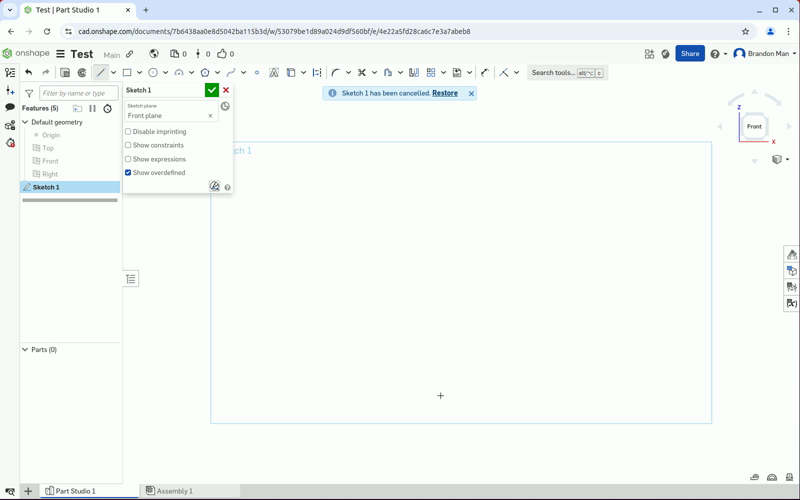
click(440, 395)
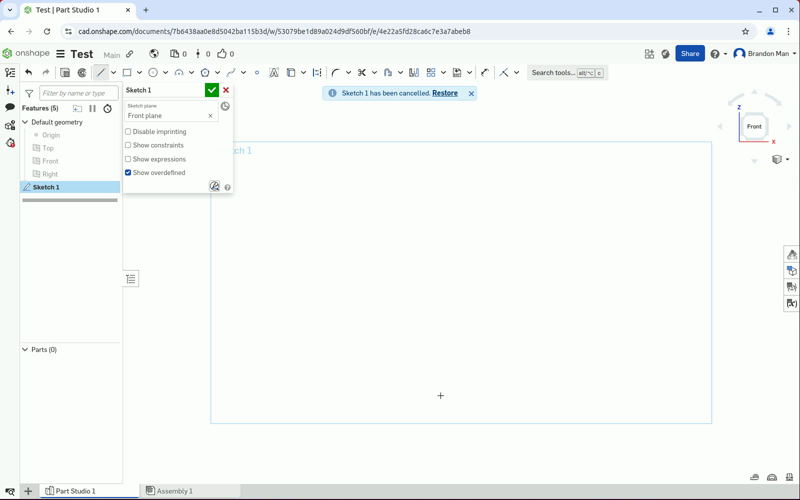
key_up(shift)
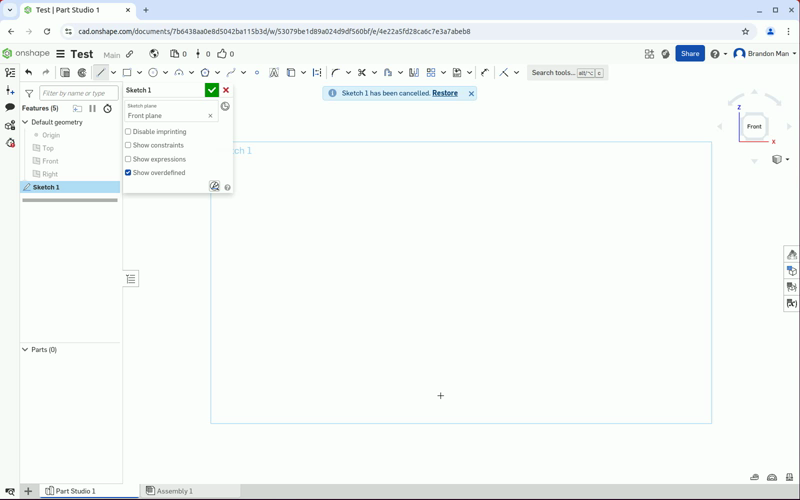
key_down(shift)
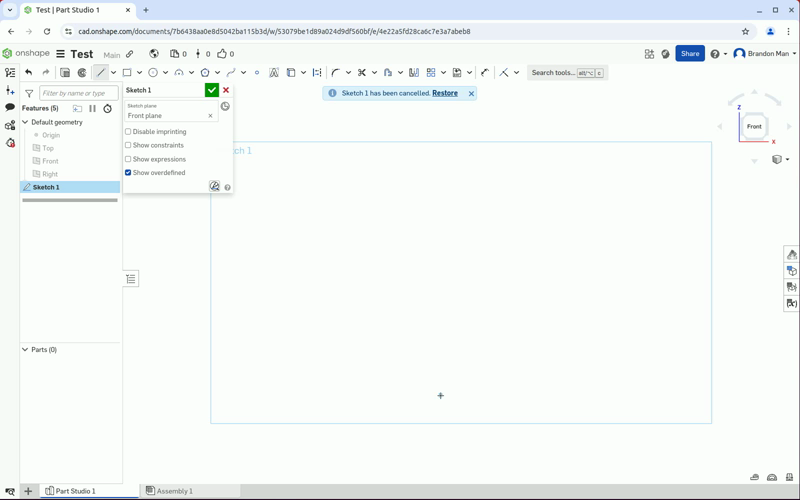
mouse_move(470, 395)
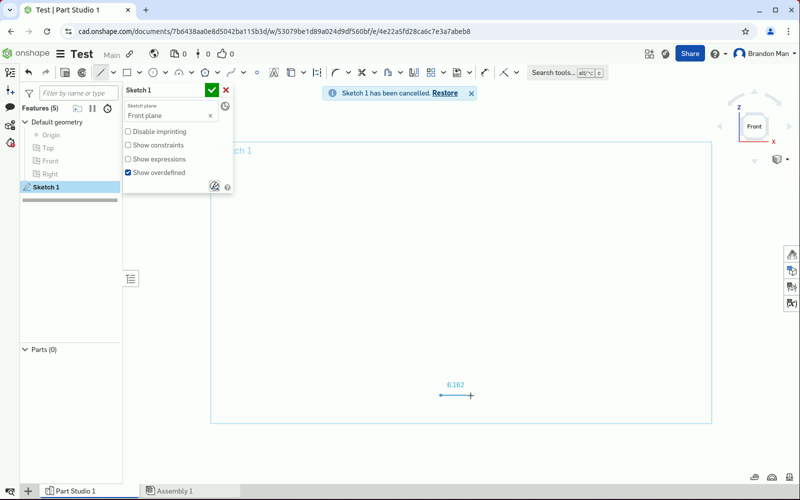
mouse_move(480, 395)
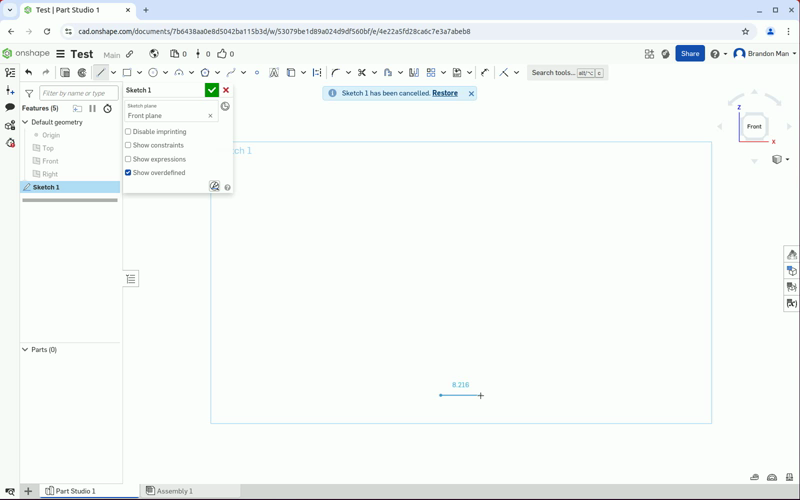
click(480, 395)
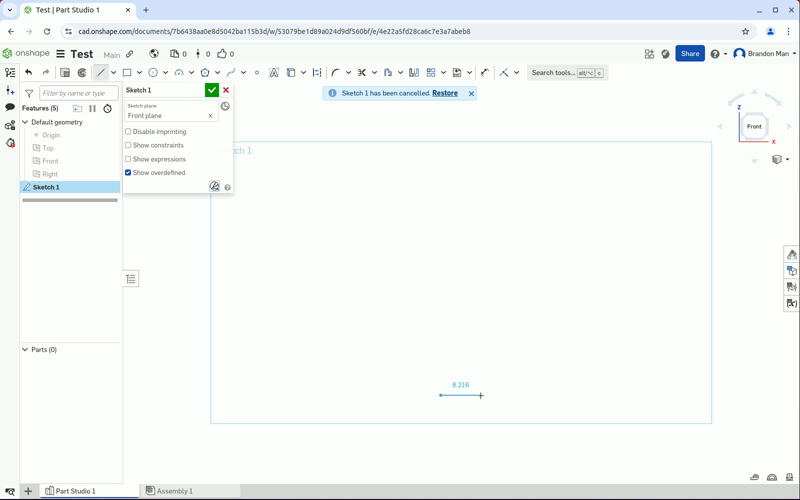
key_up(shift)
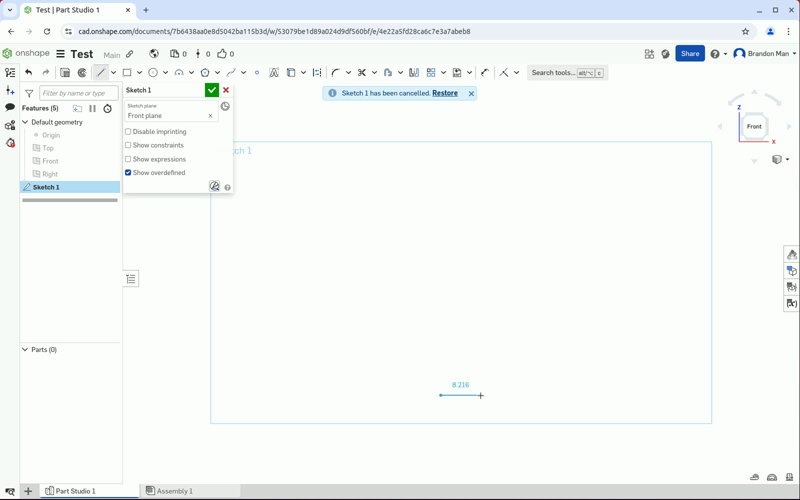
key_down(shift)
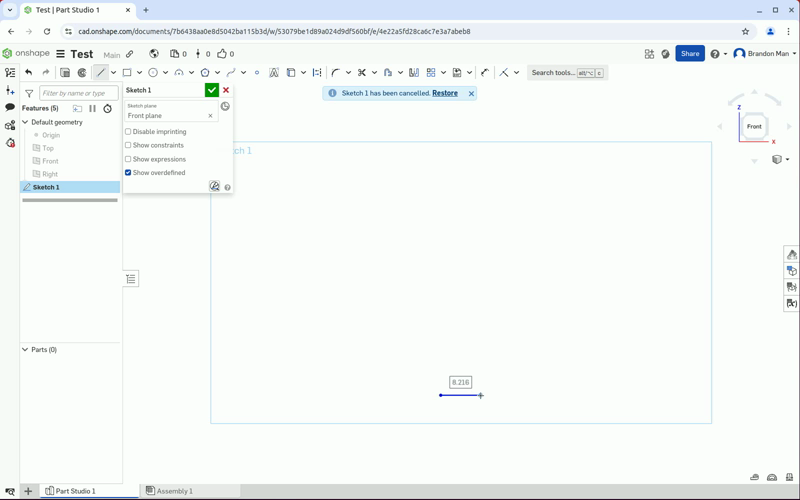
mouse_move(480, 171)
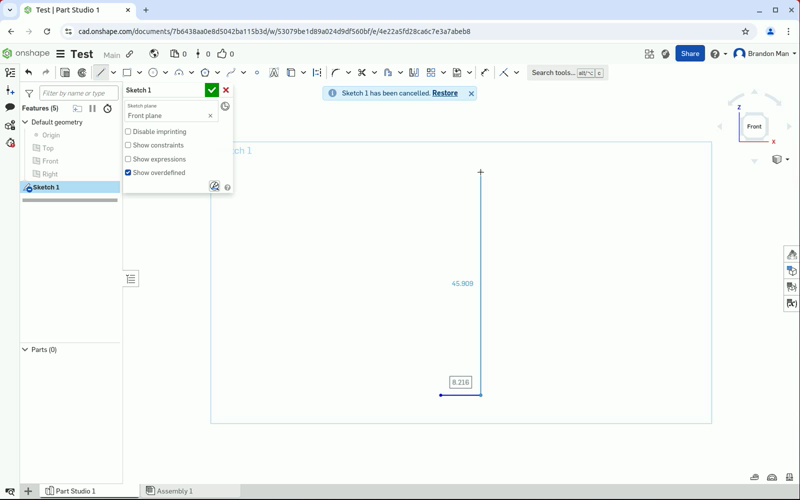
click(480, 171)
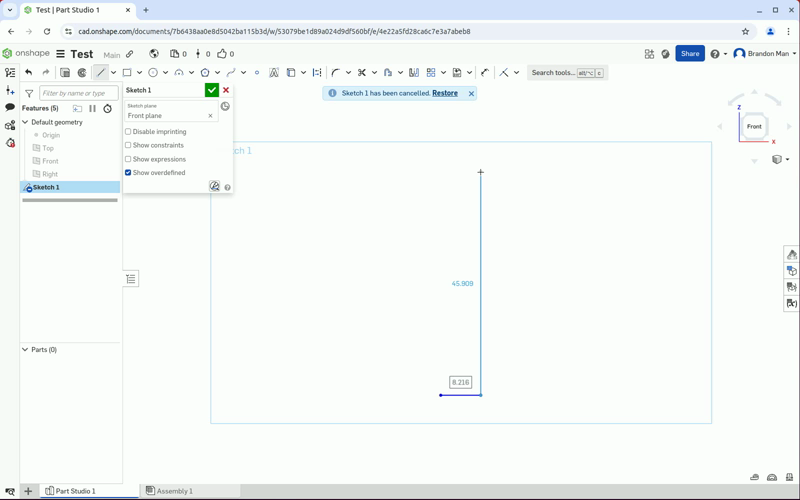
key_up(shift)
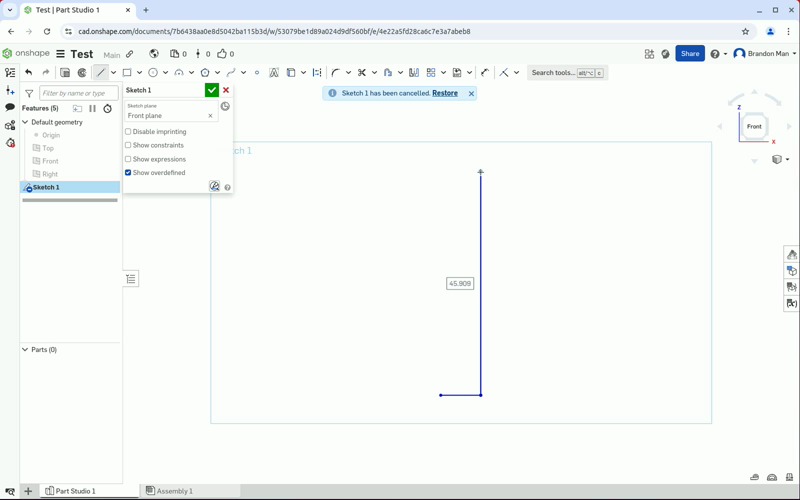
key_down(shift)
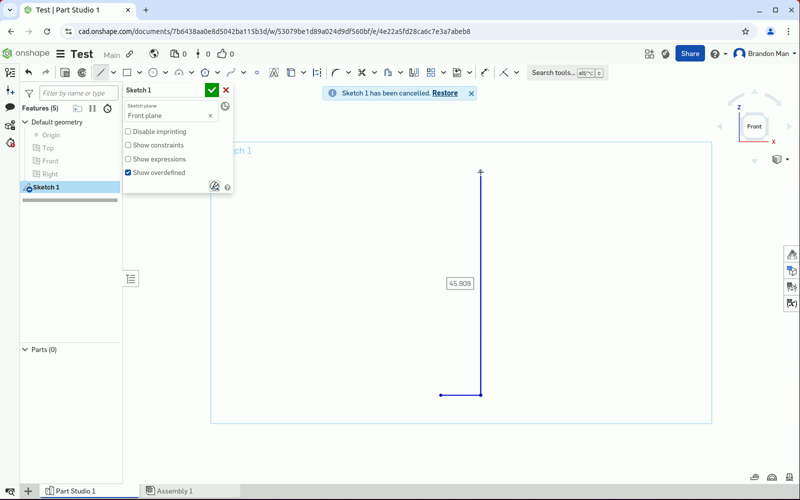
mouse_move(510, 171)
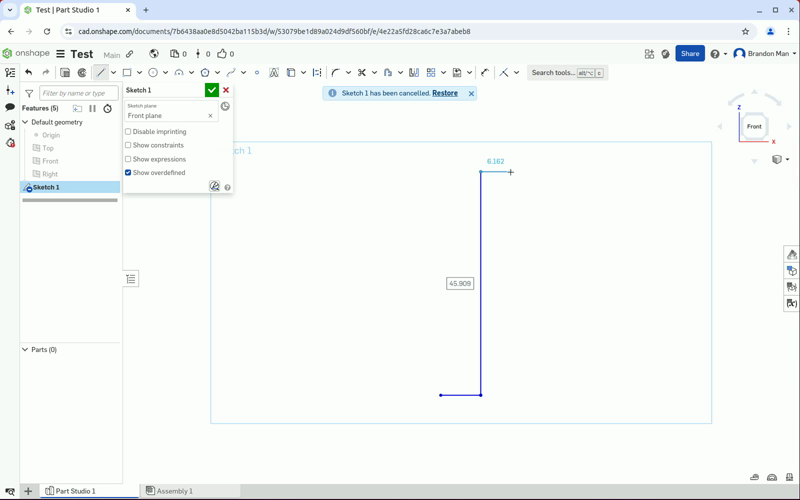
mouse_move(440, 171)
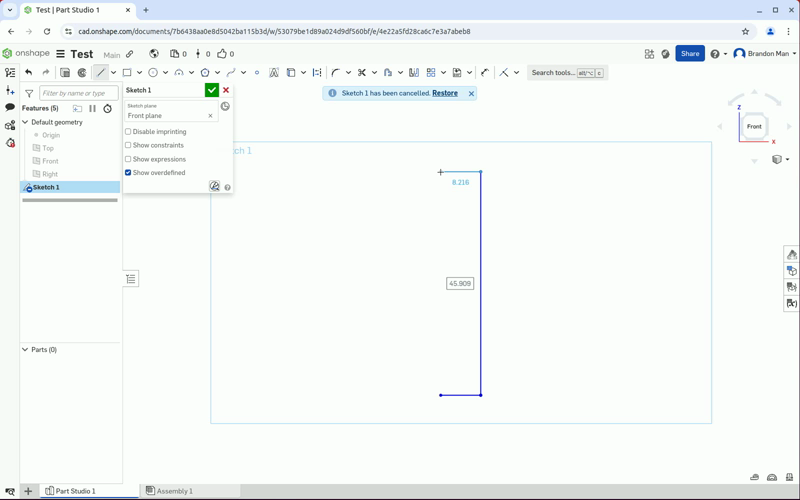
click(440, 171)
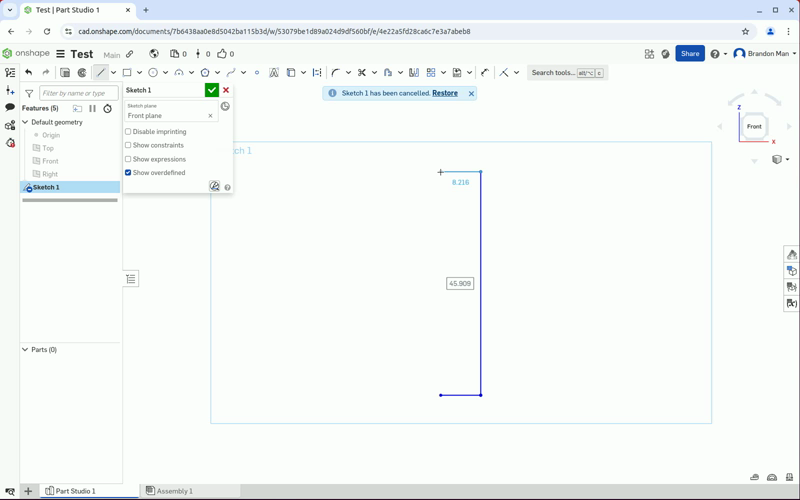
key_up(shift)
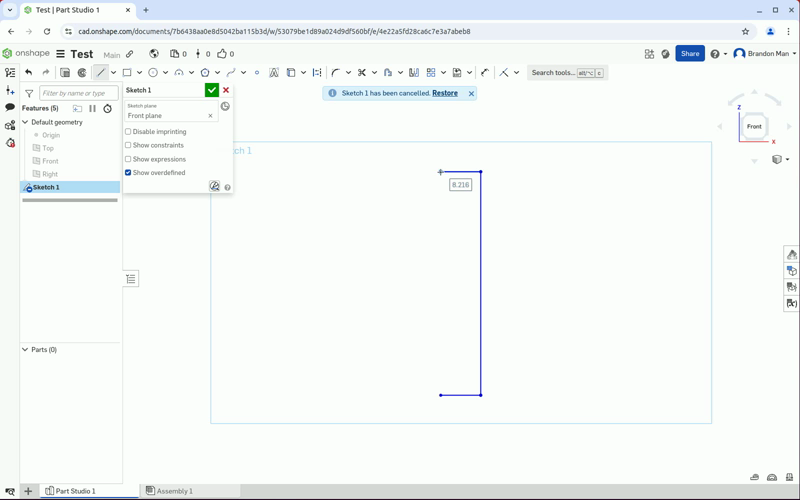
key_down(shift)
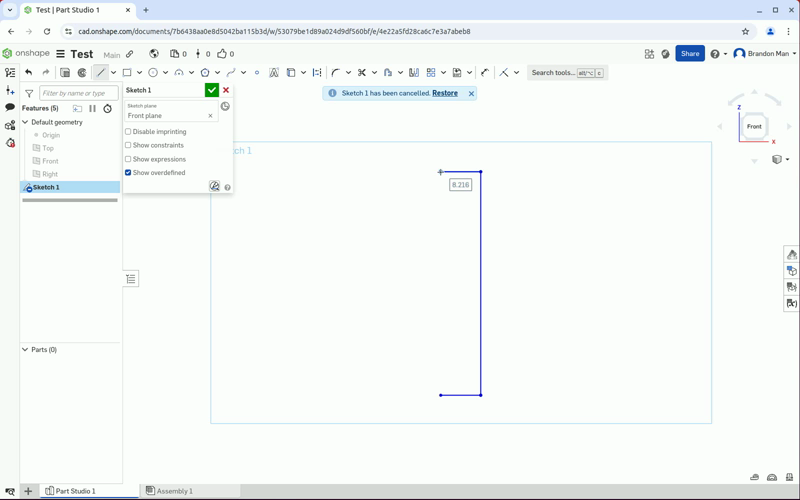
mouse_move(440, 395)
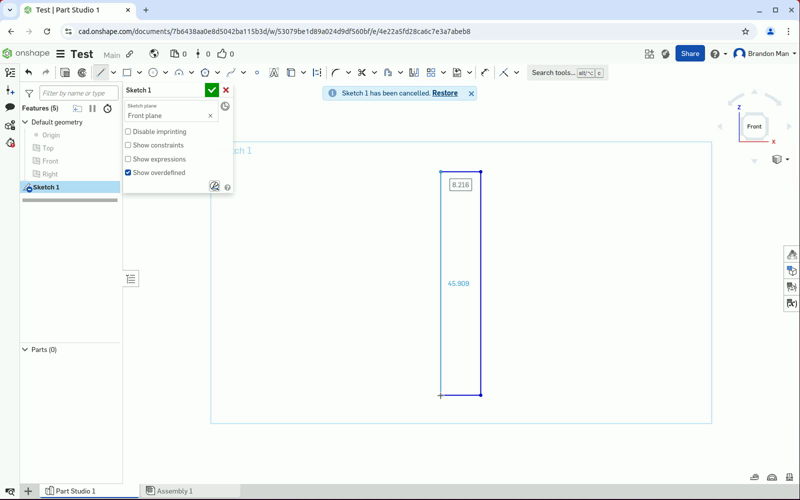
key_up(shift)
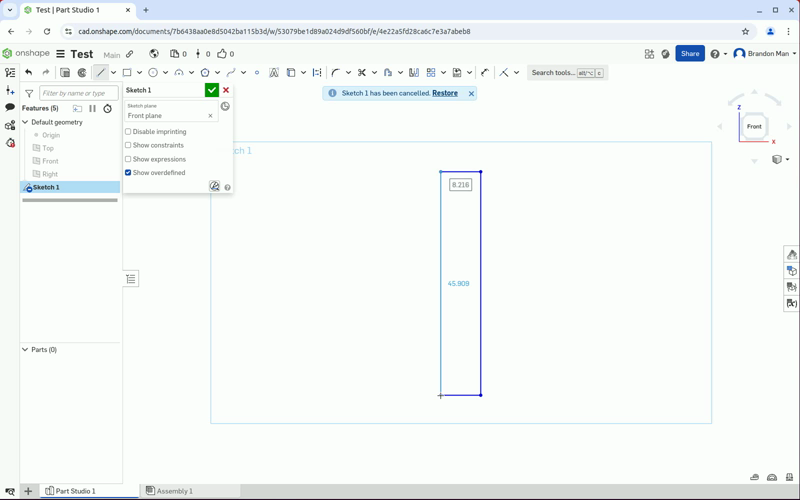
click(440, 395)
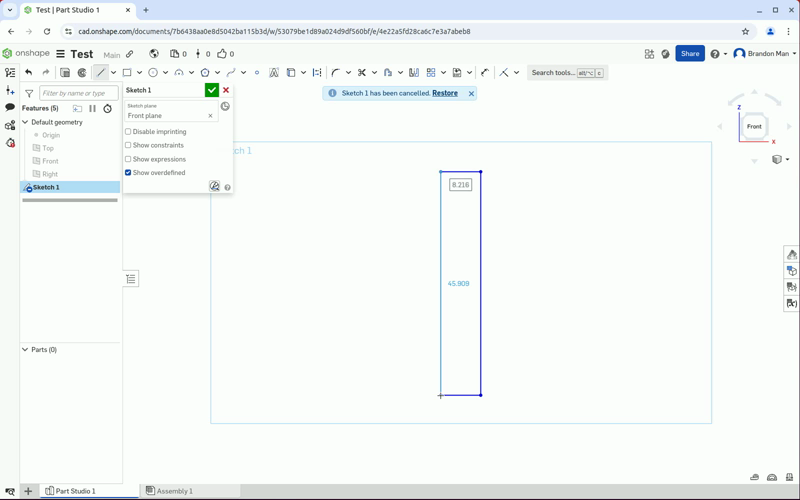
key(esc)
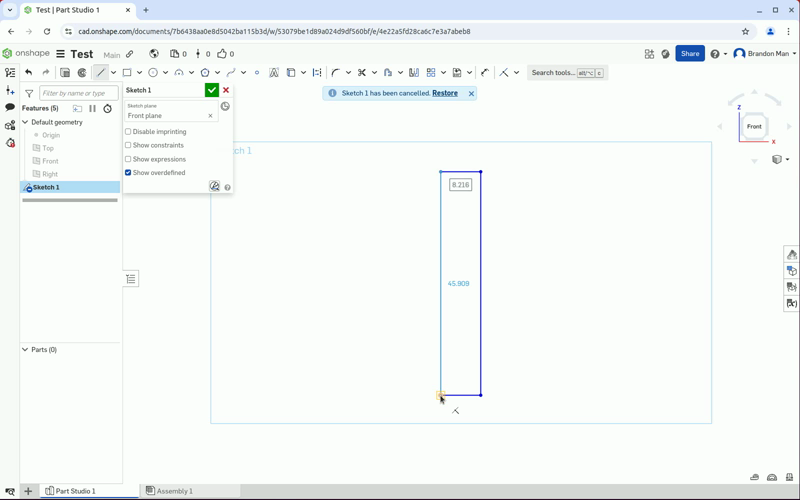
mouse_move(454, 357)
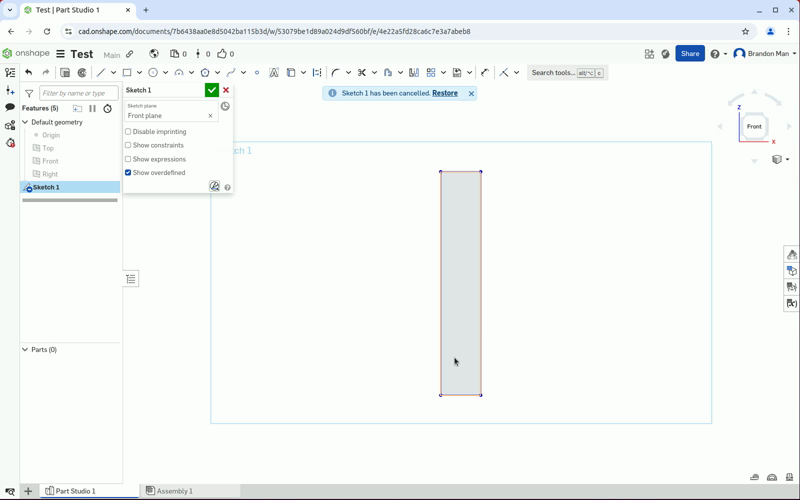
click(454, 357)
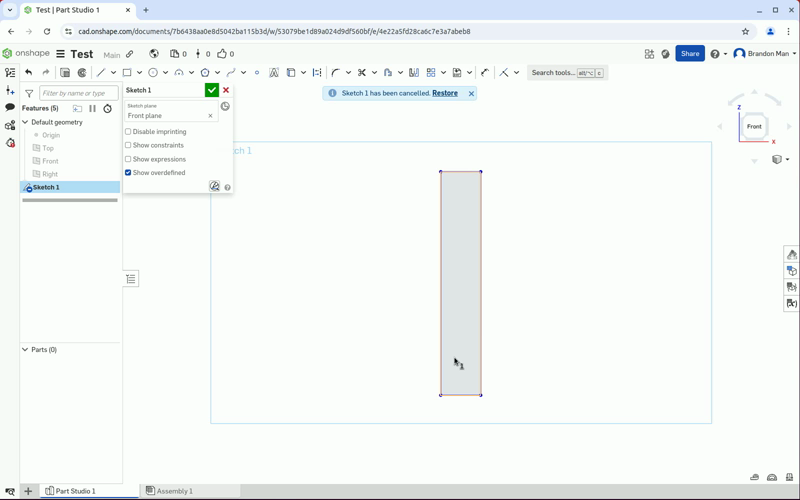
mouse_move(73, 352)
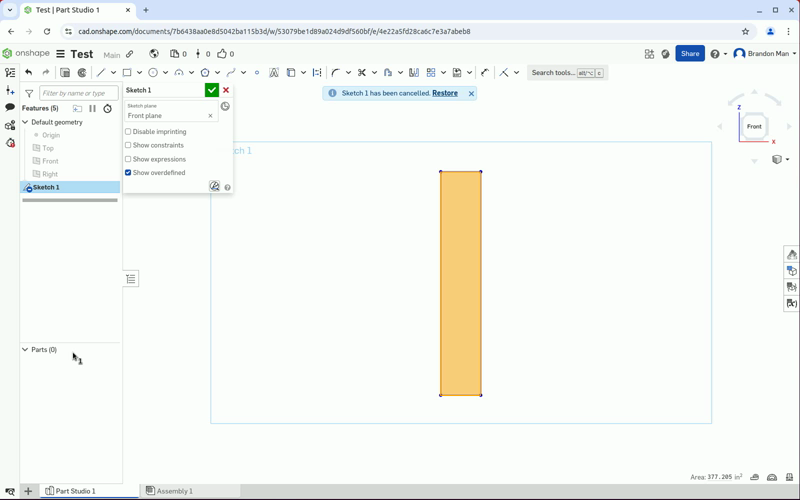
key(shift+y)
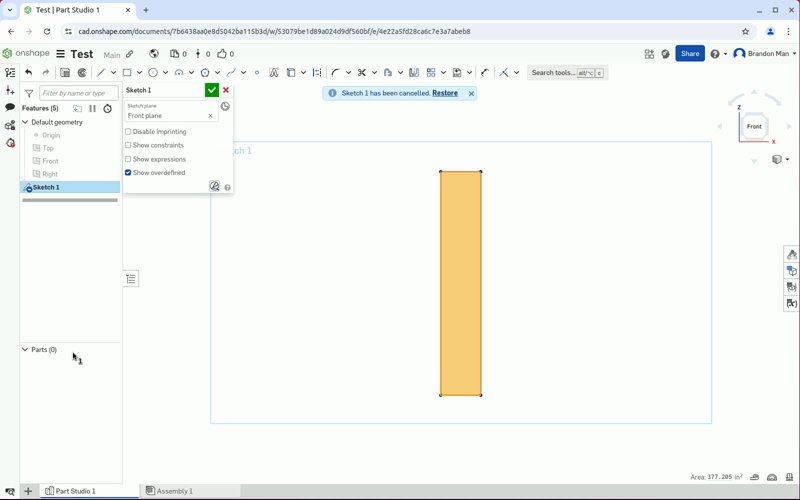
key(shift+e)
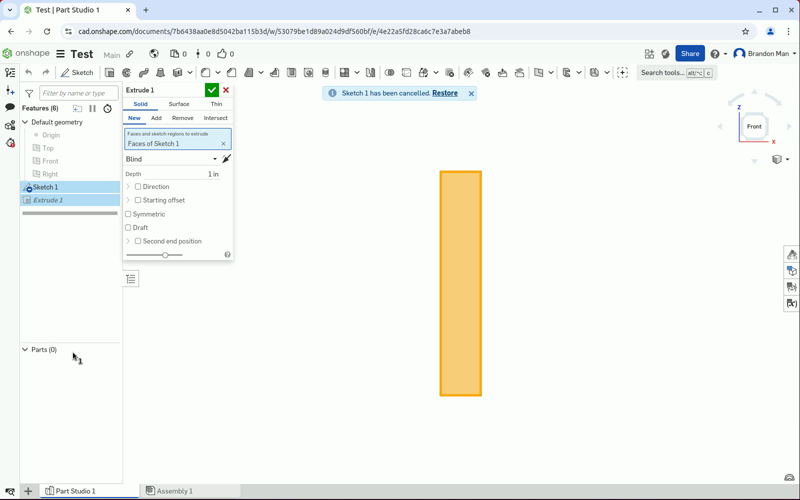
mouse_move(143, 106)
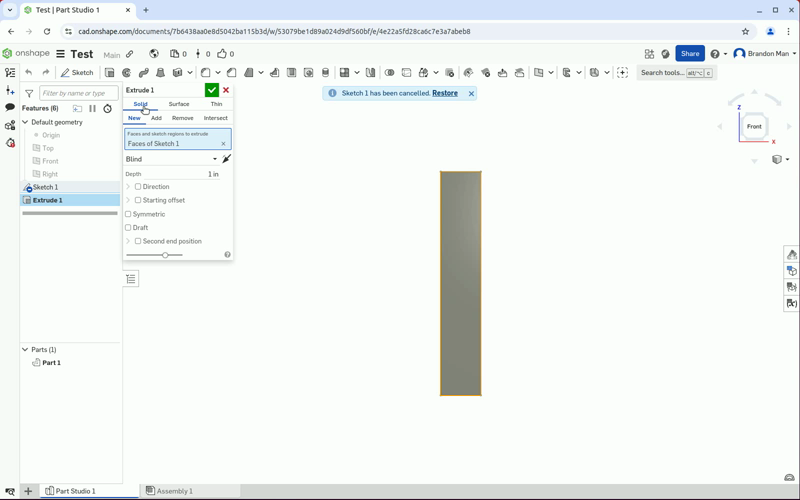
click(143, 106)
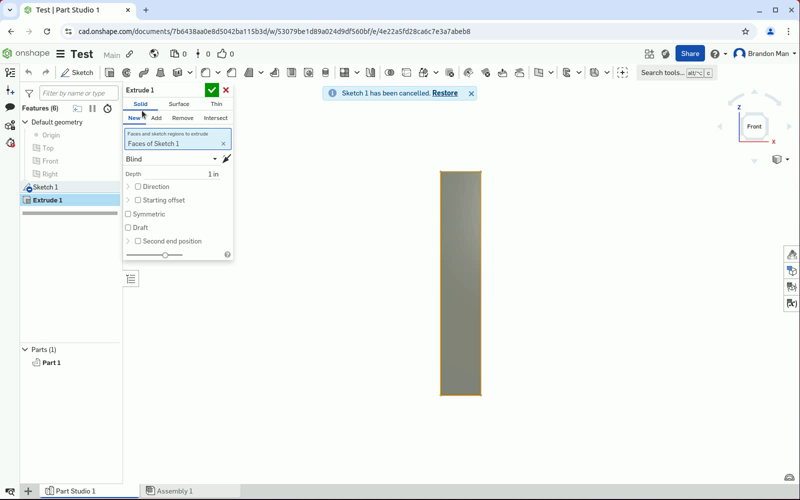
mouse_move(137, 120)
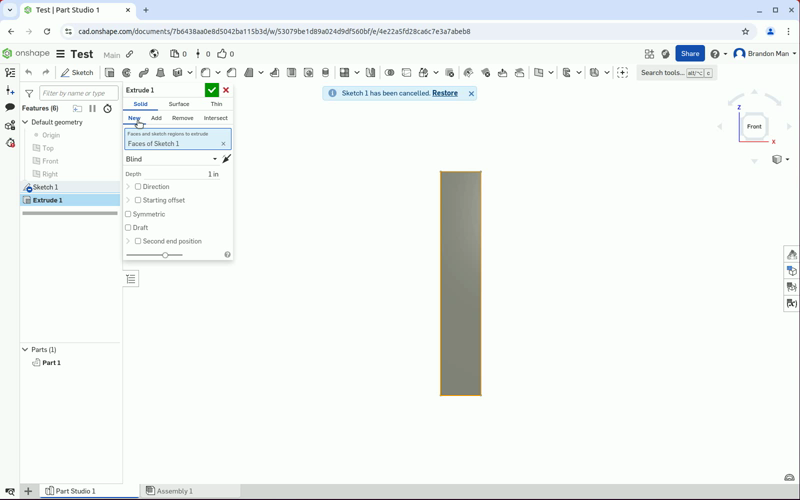
click(137, 120)
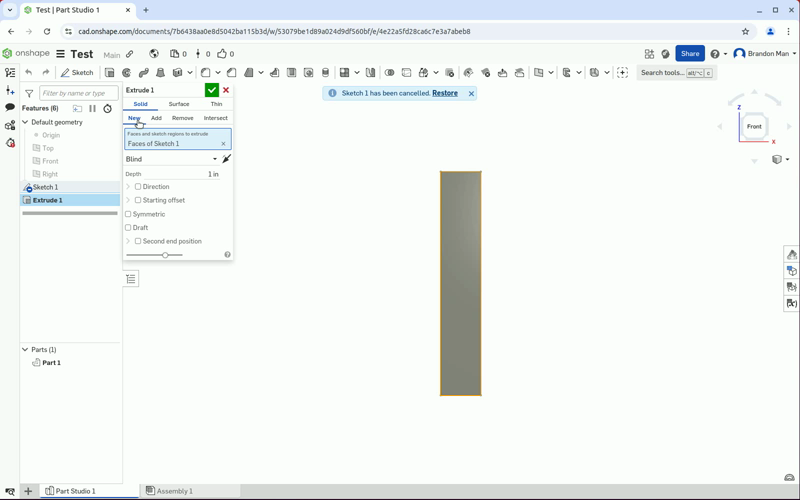
key(tab, 4)
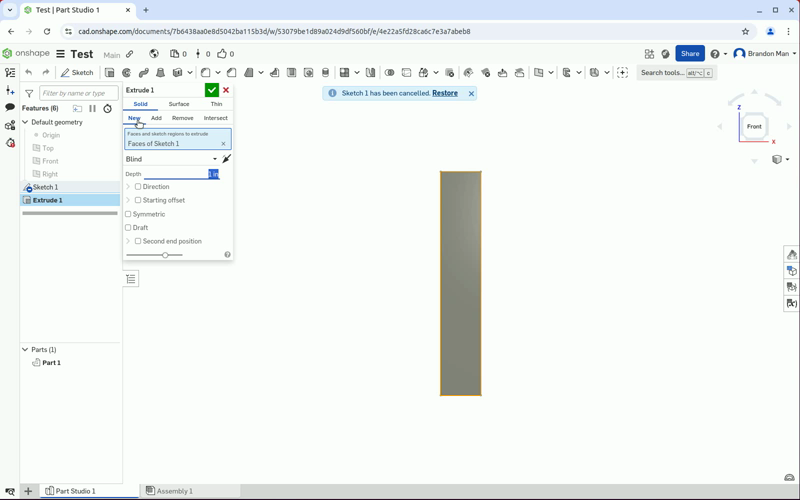
text(0.481)
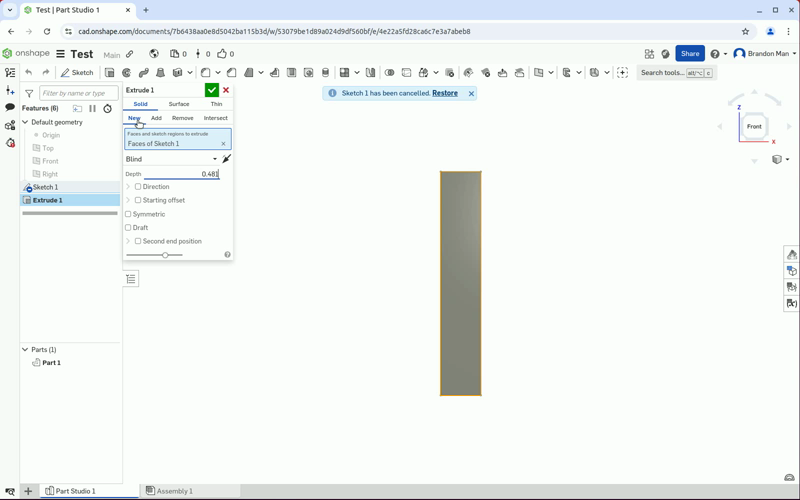
key(enter)
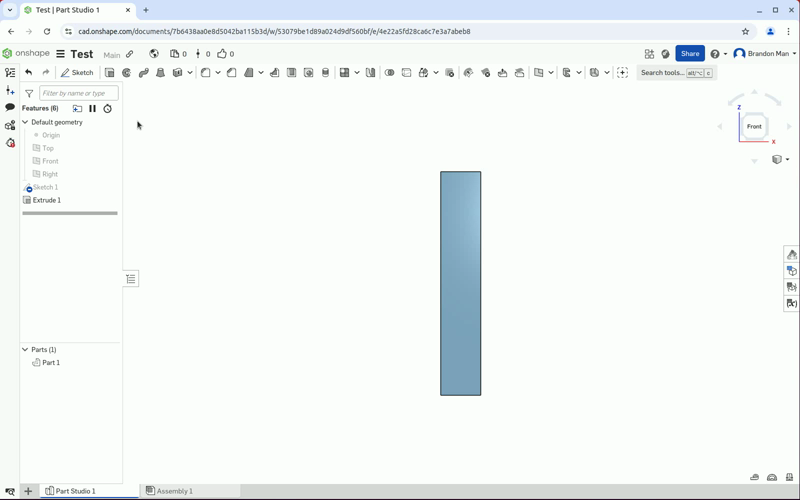
key(shift+h)
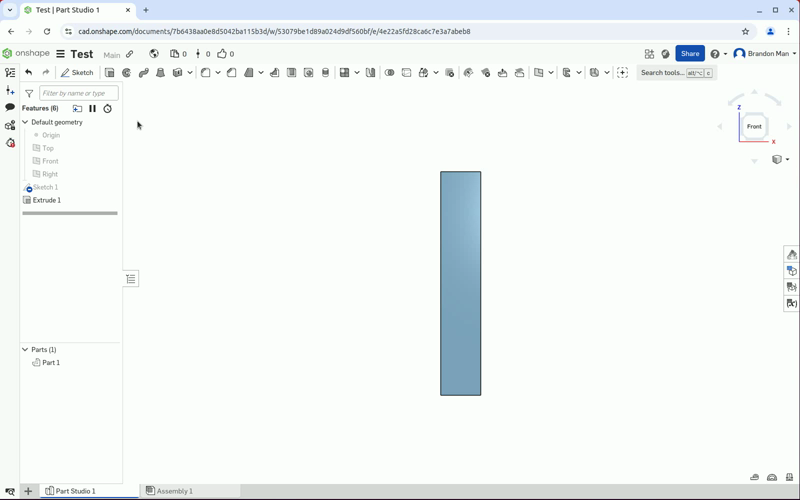
key(shift+h)
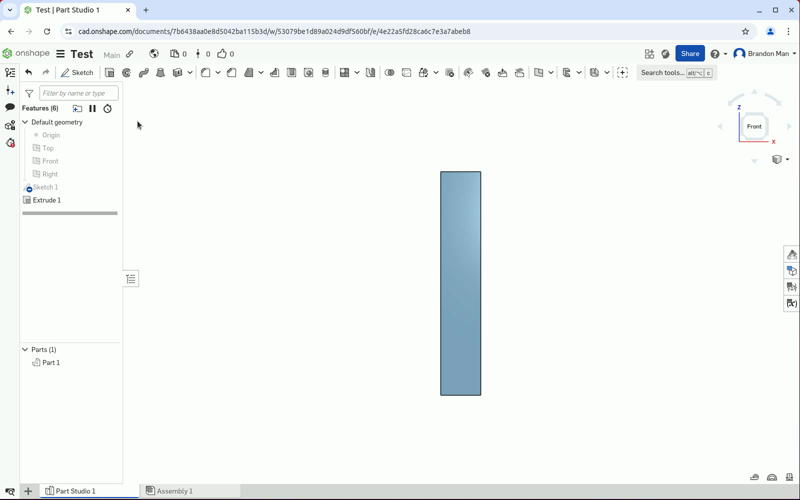
mouse_move(73, 189)
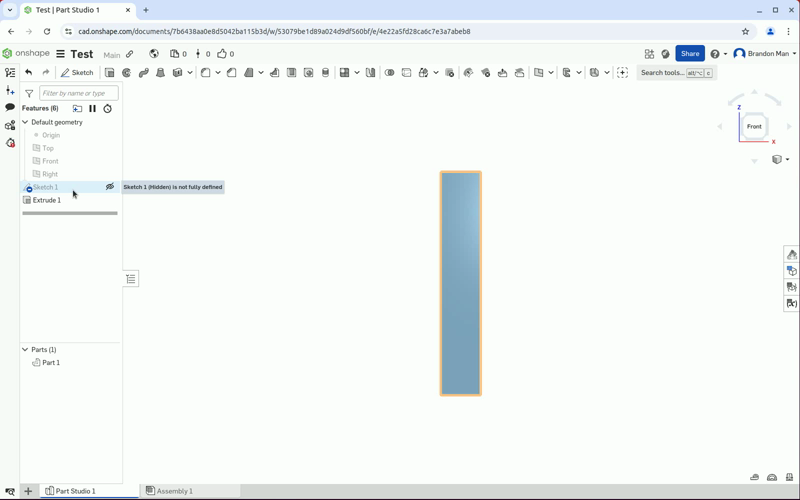
click(73, 189)
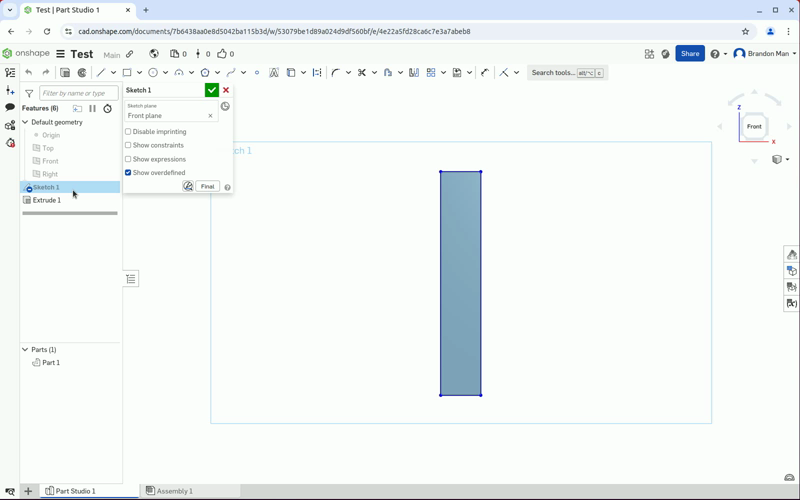
mouse_move(229, 92)
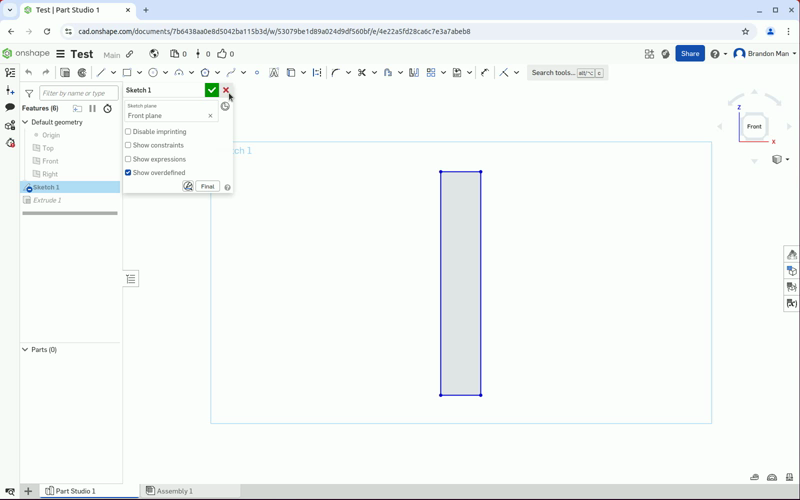
click(229, 92)
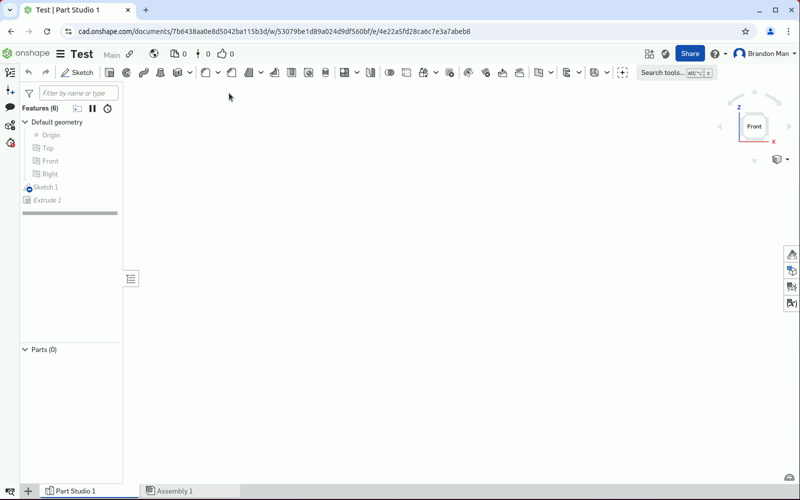
mouse_move(541, 75)
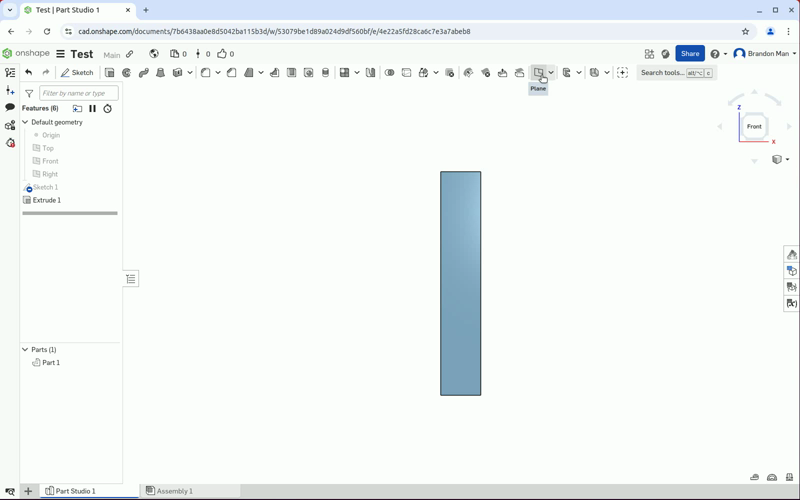
click(541, 75)
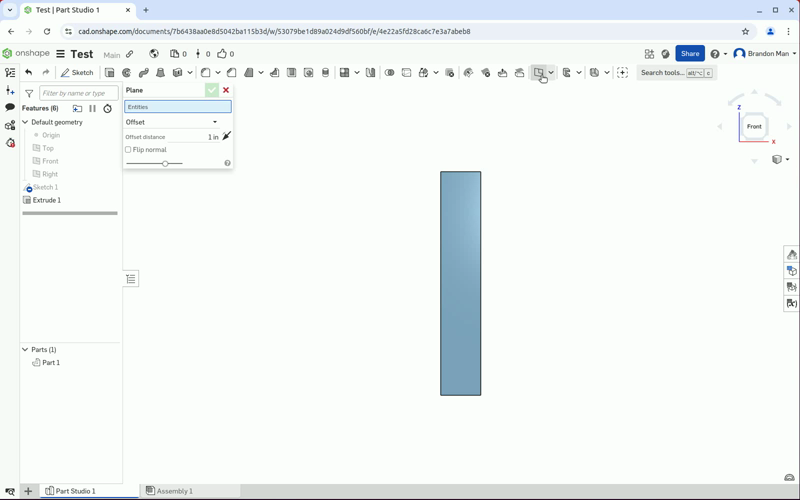
mouse_move(73, 163)
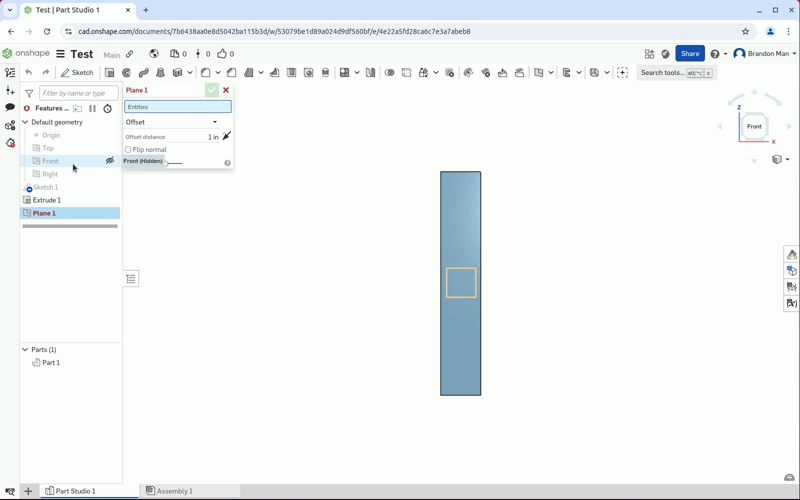
click(73, 163)
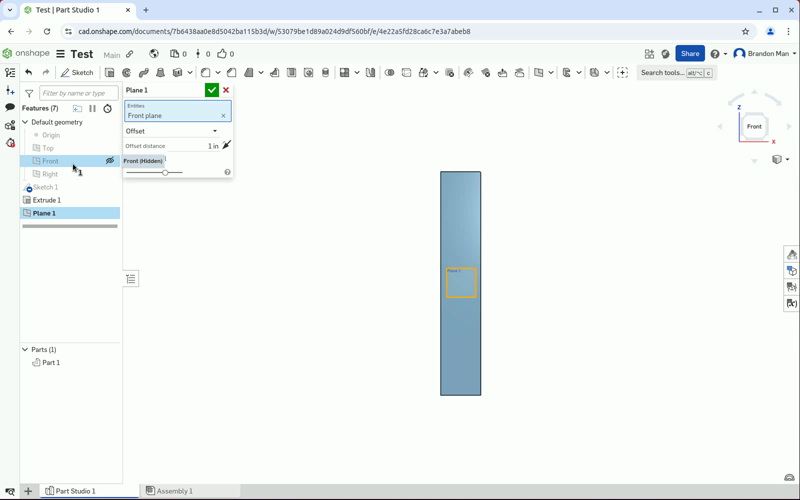
key(tab, 2)
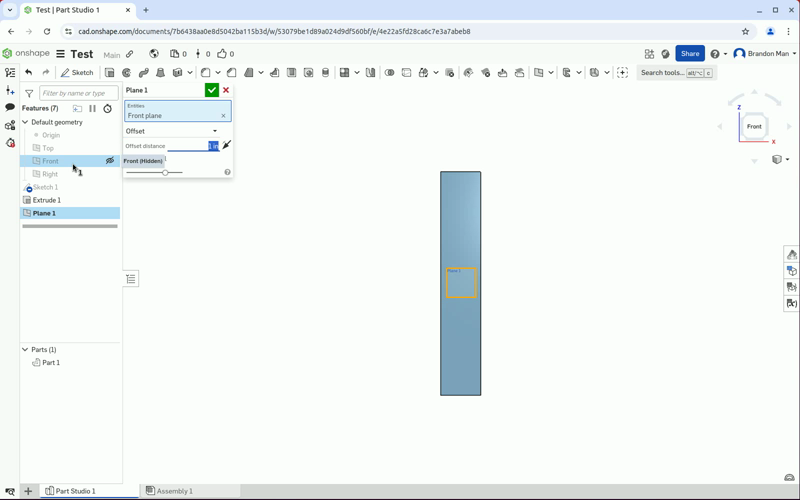
text(0.493)
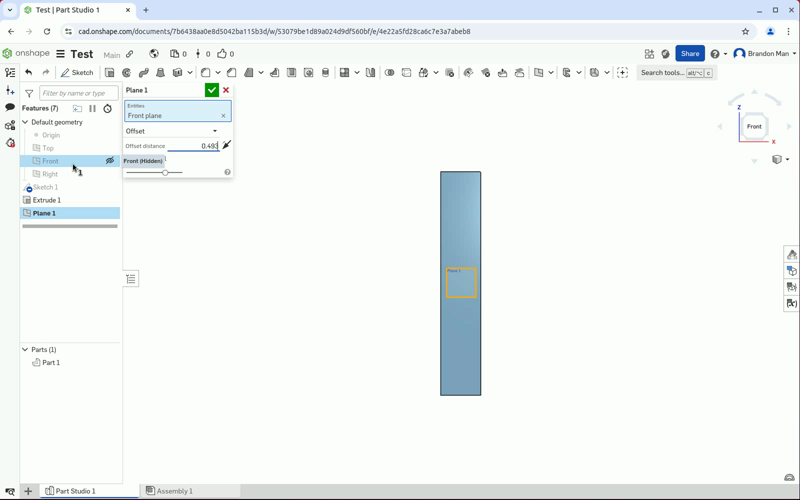
key(enter, 2)
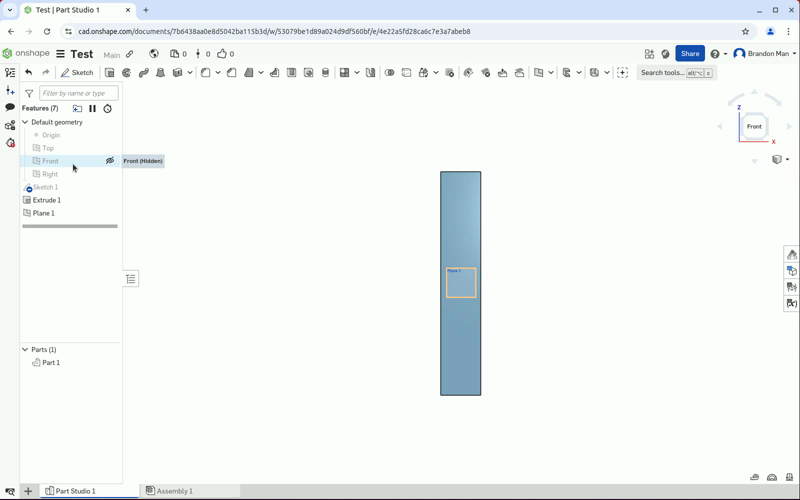
key(shift+s)
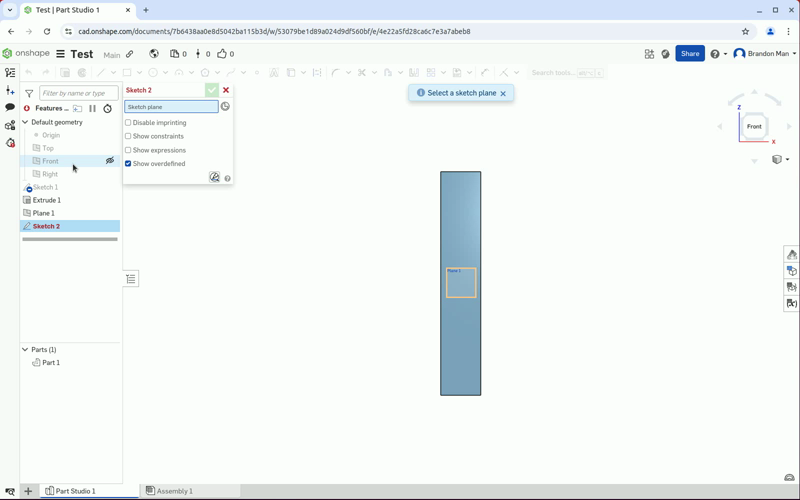
mouse_move(73, 215)
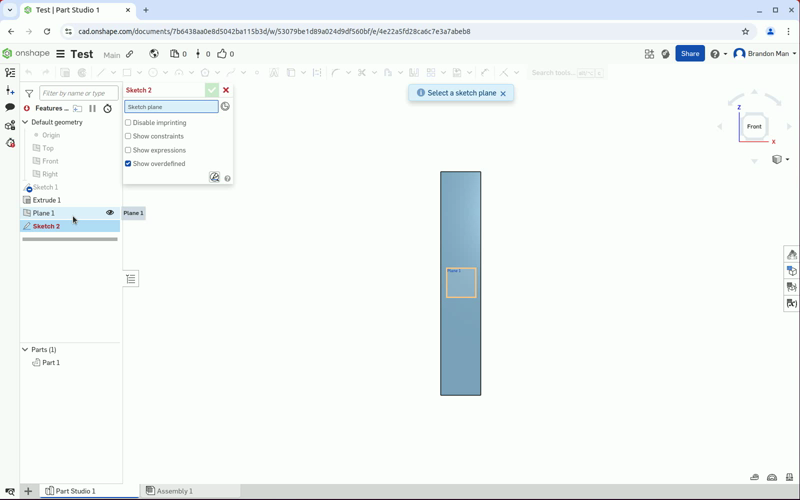
click(73, 215)
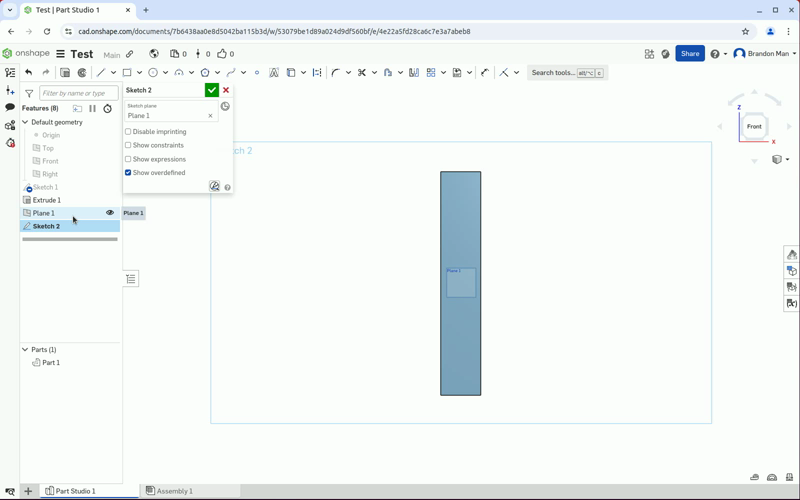
mouse_move(73, 352)
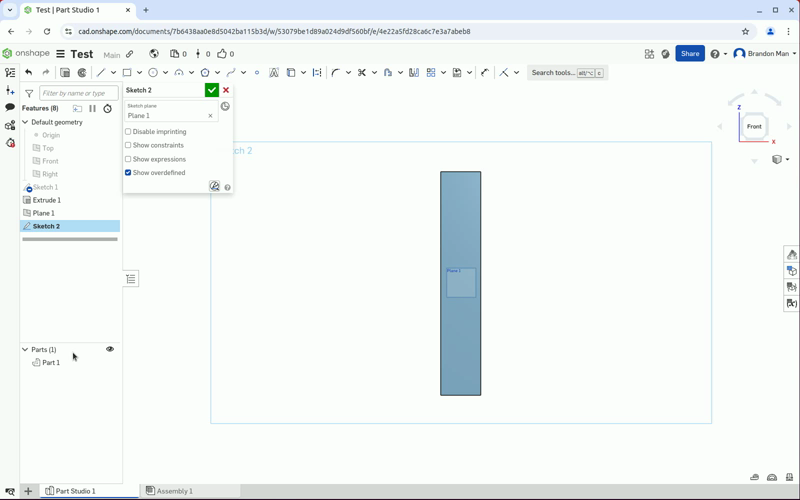
key(y)
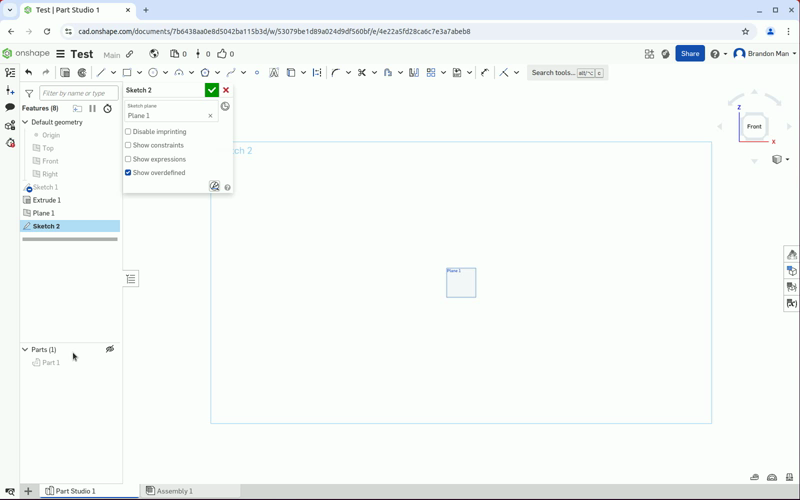
key(l)
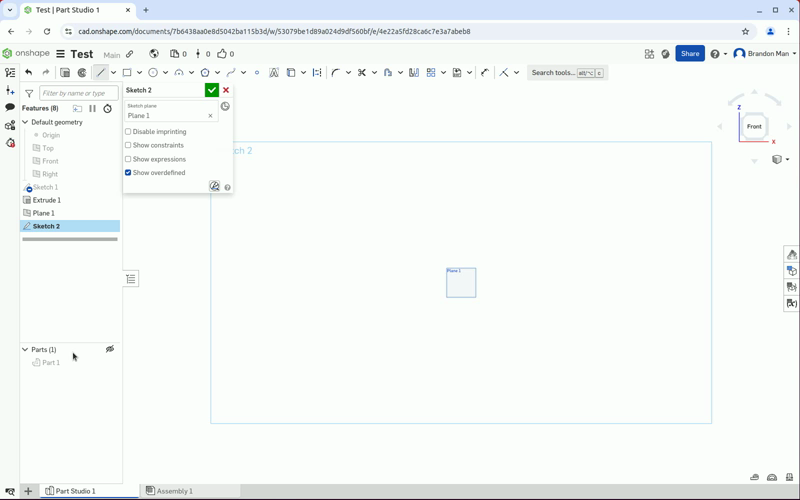
key_down(shift)
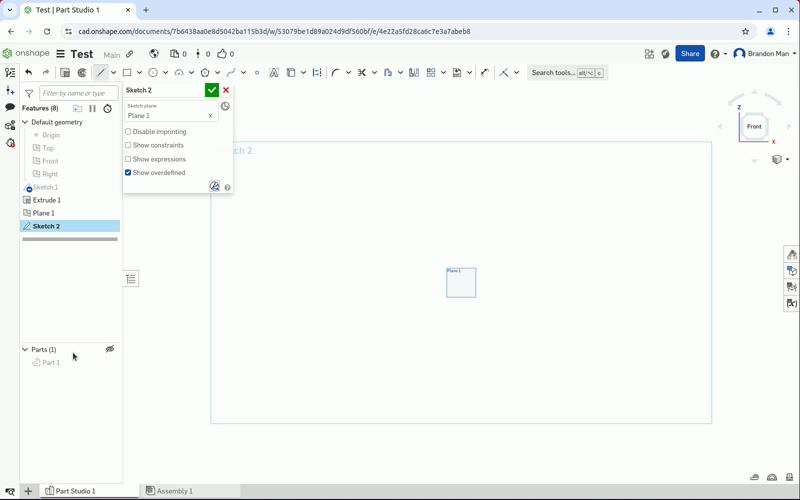
mouse_move(476, 395)
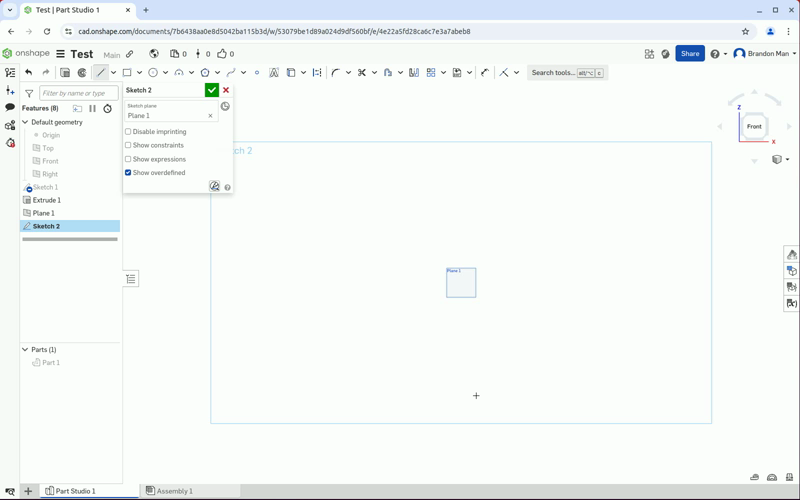
click(476, 395)
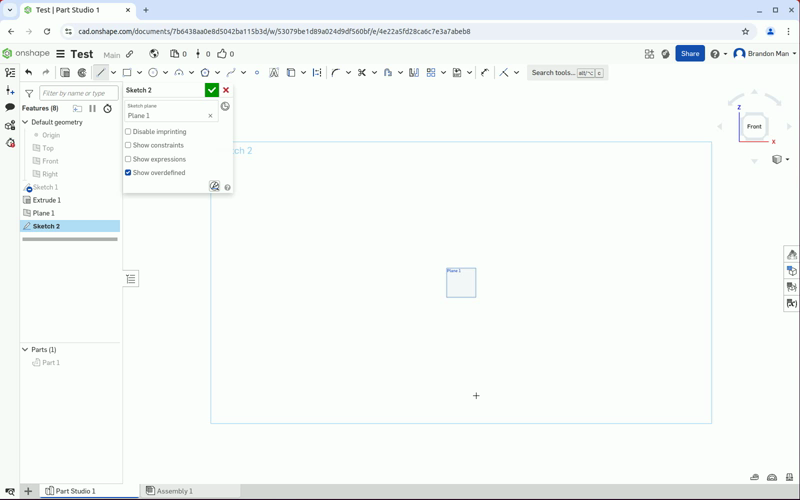
key_up(shift)
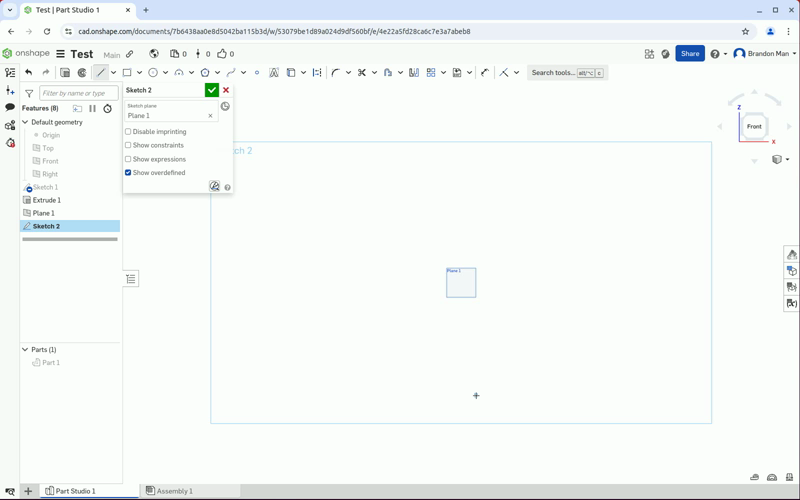
key_down(shift)
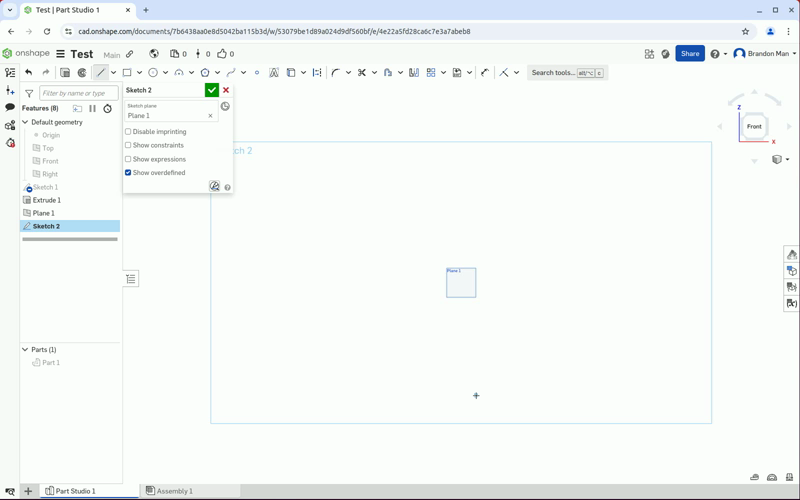
mouse_move(506, 395)
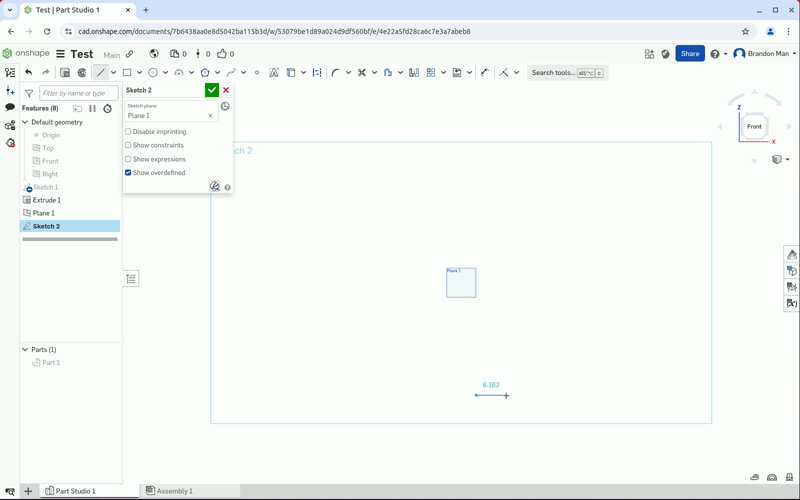
mouse_move(480, 395)
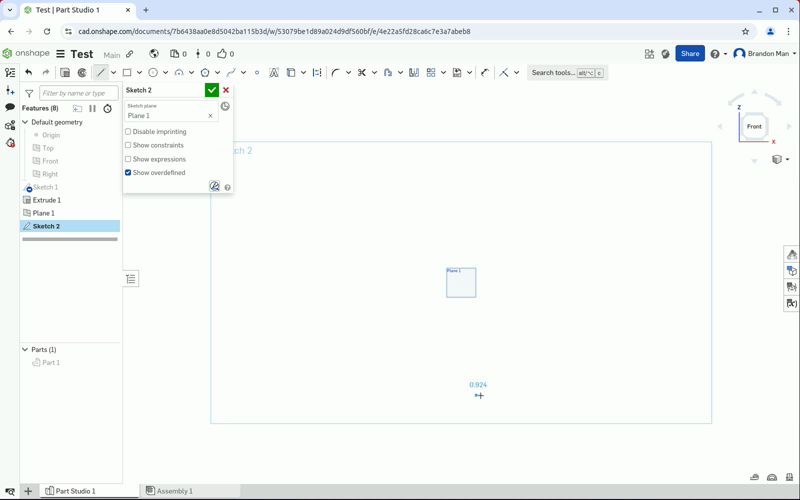
scroll(6)
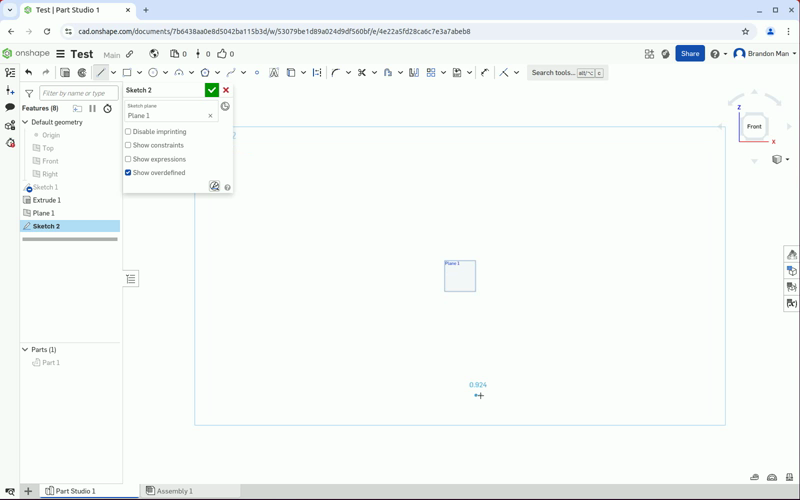
scroll(6)
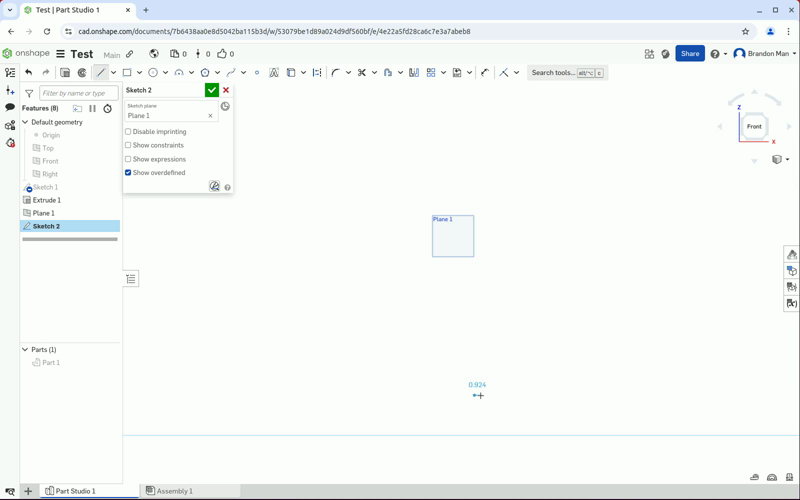
scroll(6)
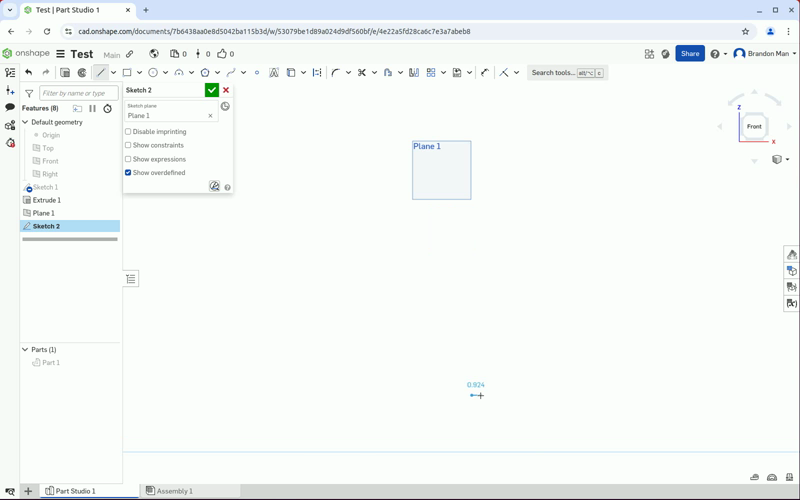
scroll(6)
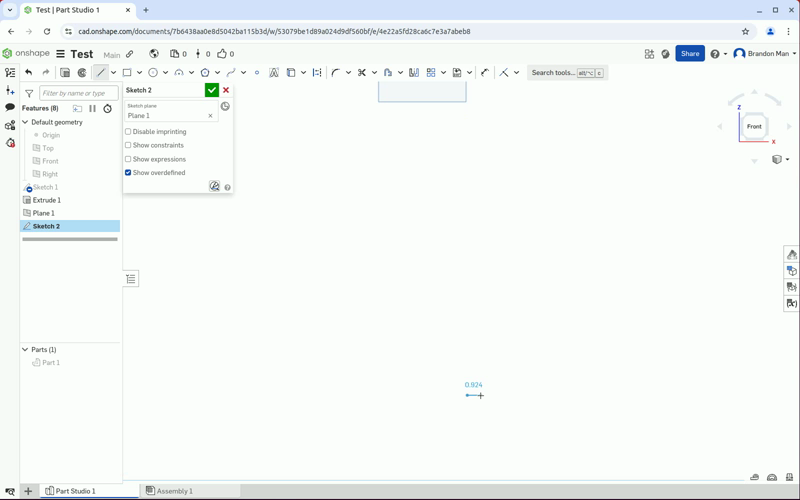
scroll(6)
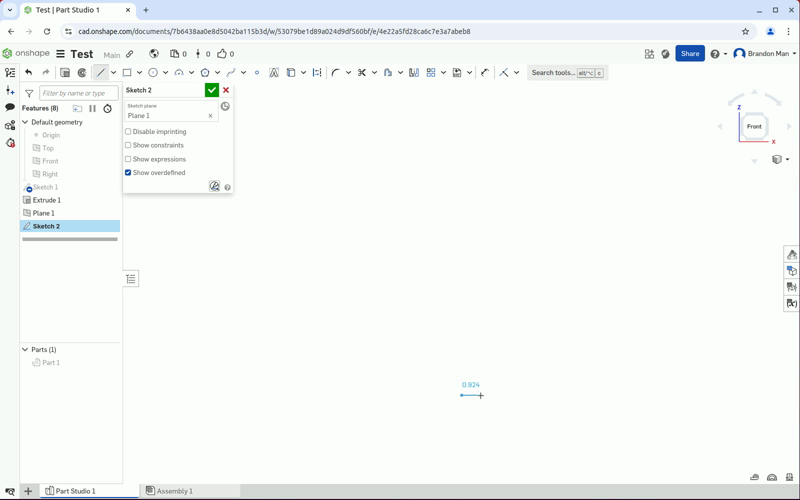
scroll(6)
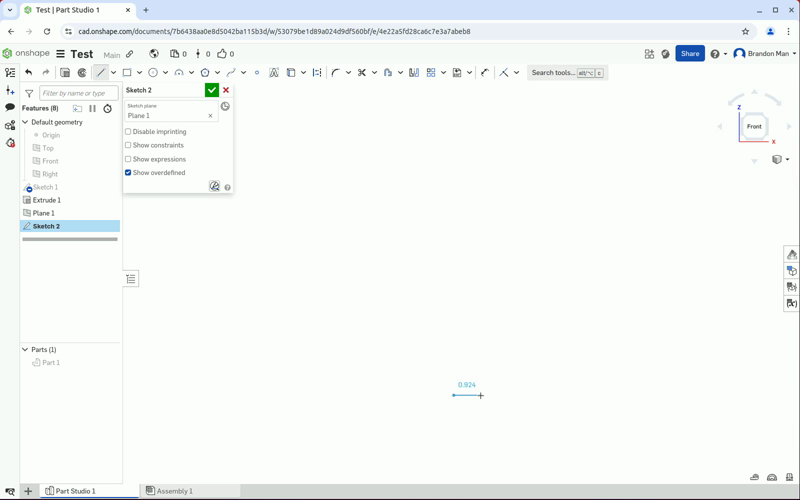
scroll(6)
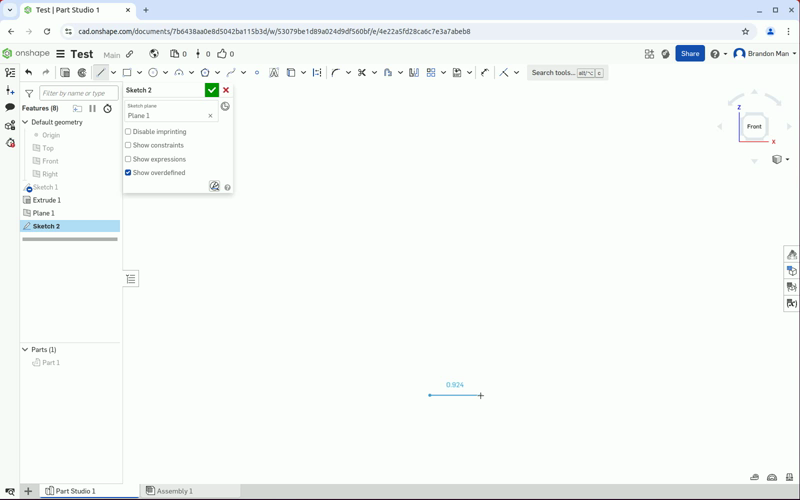
click(480, 395)
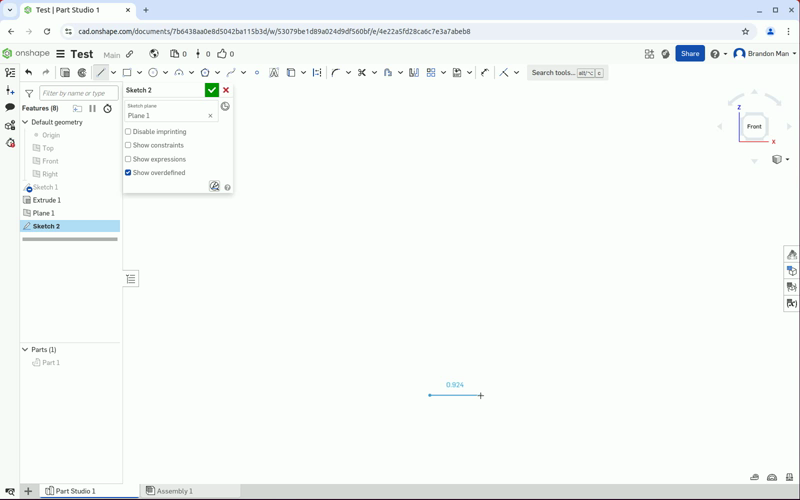
scroll(-6)
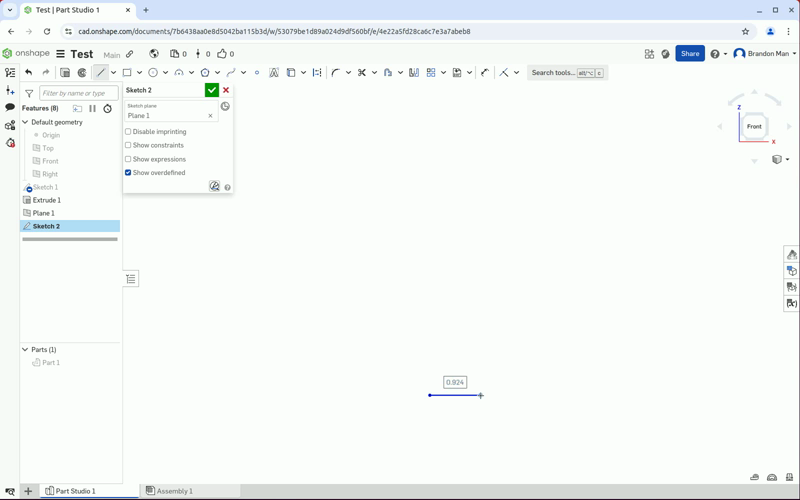
scroll(-6)
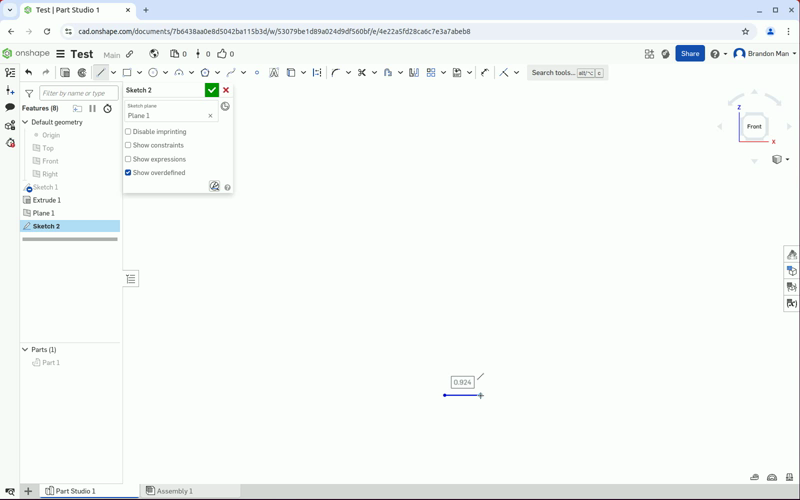
scroll(-6)
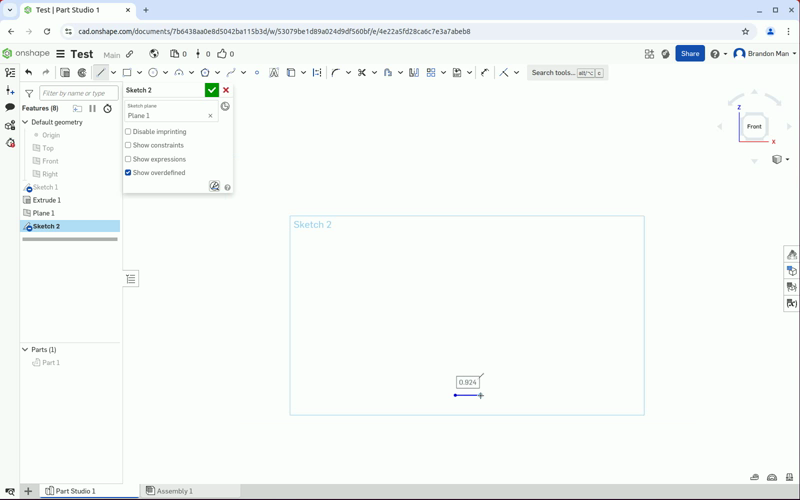
scroll(-6)
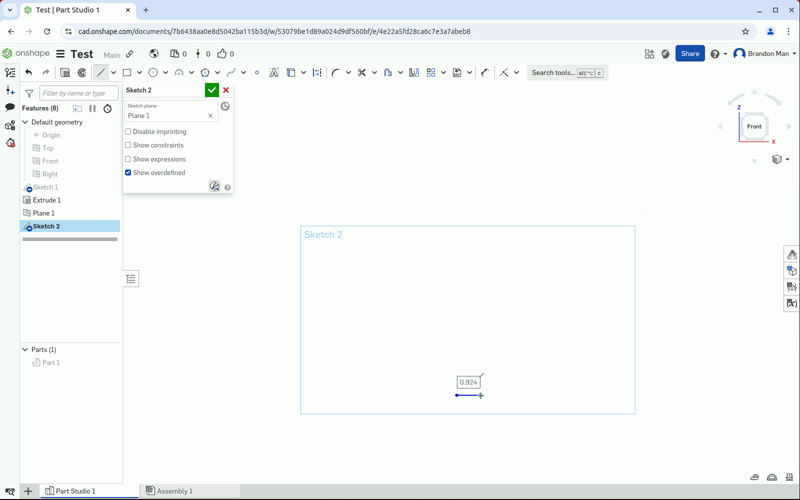
scroll(-6)
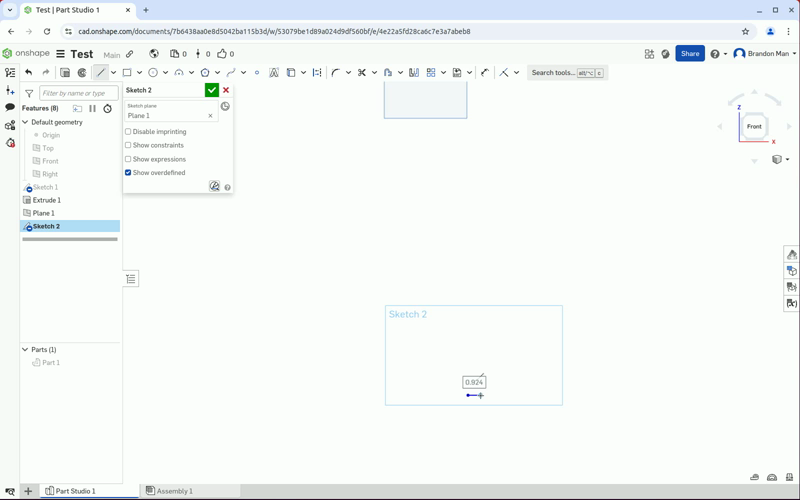
scroll(-6)
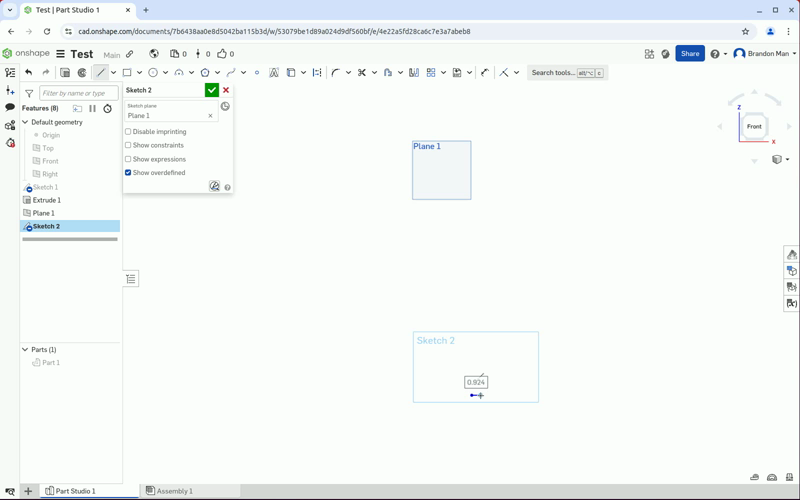
scroll(-6)
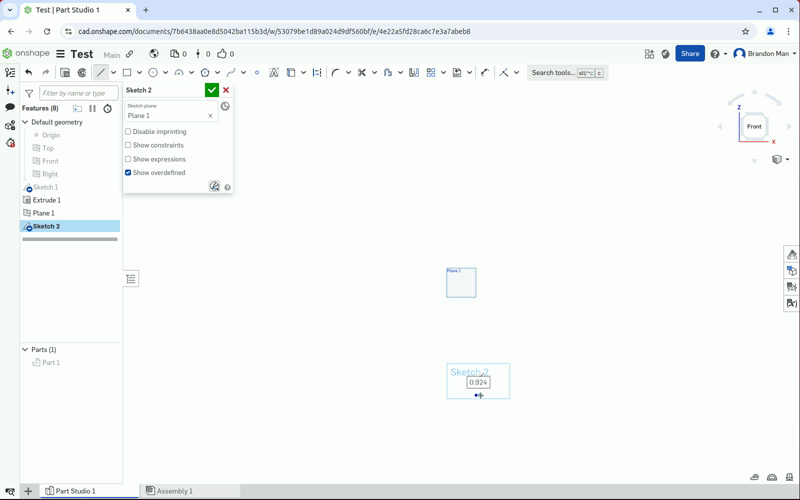
key_up(shift)
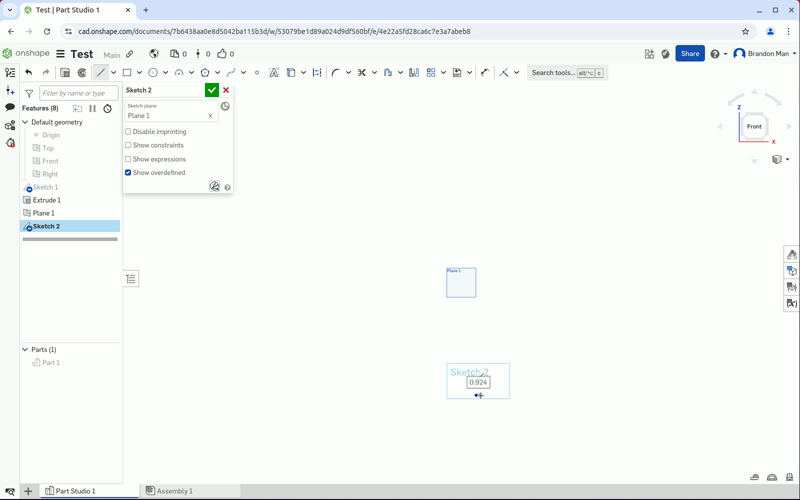
key_down(shift)
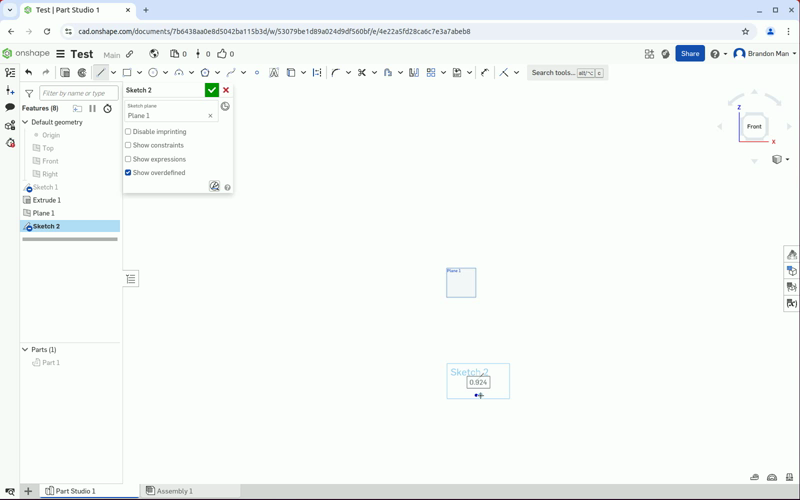
mouse_move(510, 395)
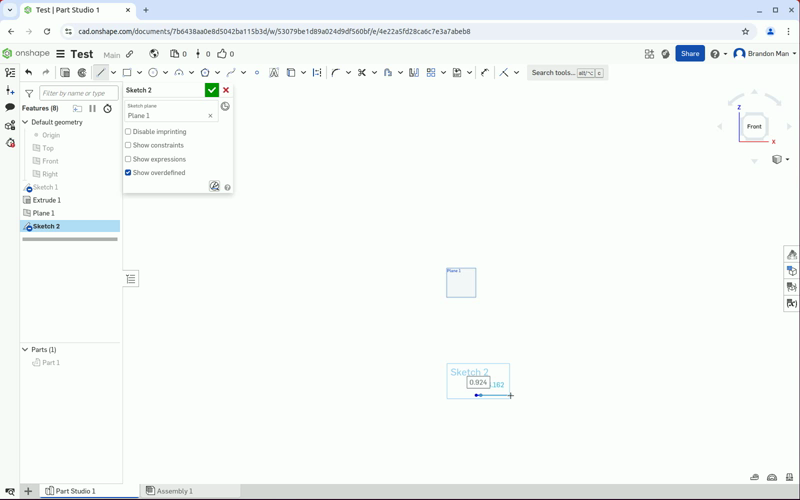
mouse_move(480, 360)
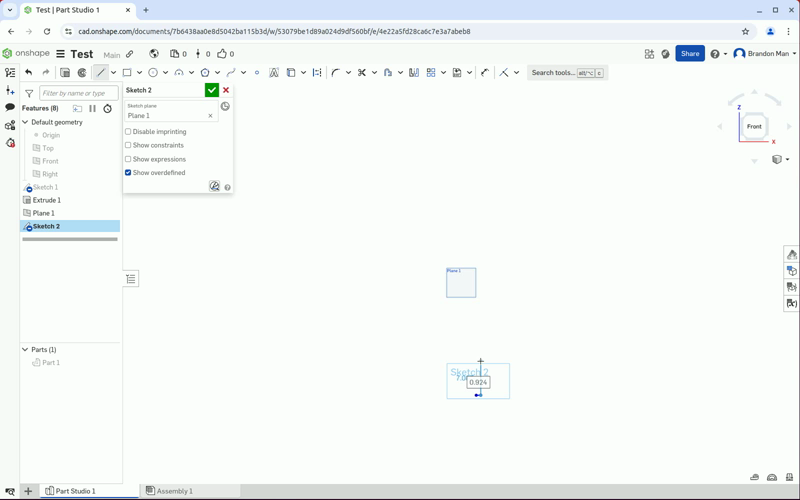
click(480, 360)
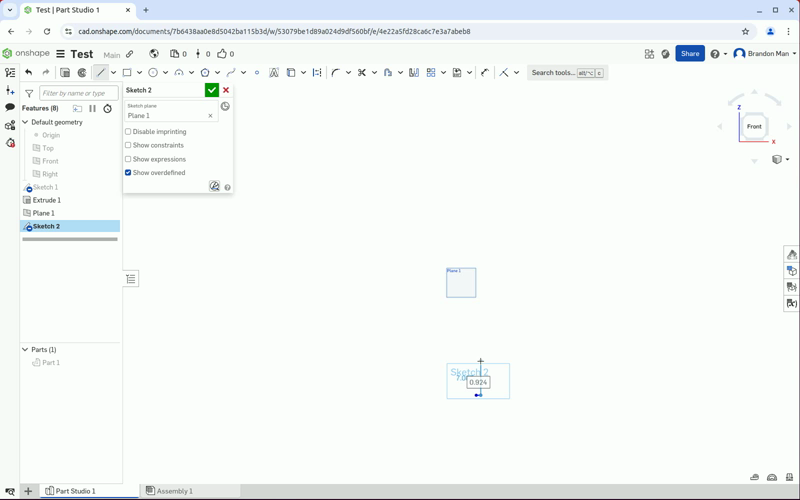
key_up(shift)
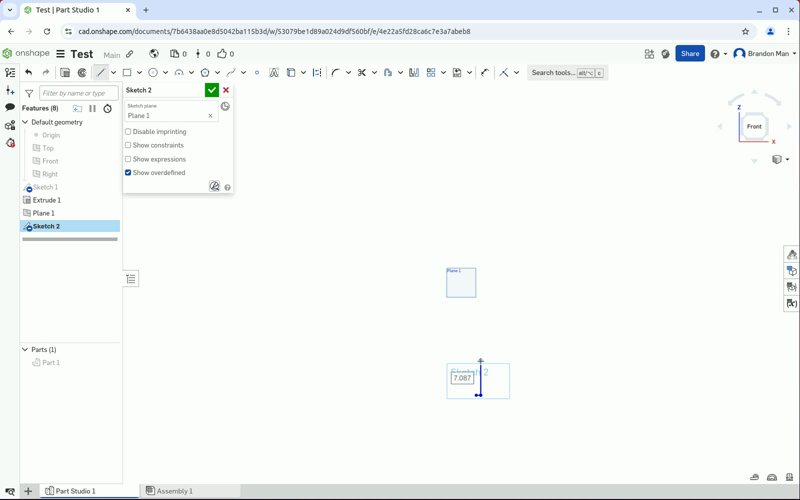
key_down(shift)
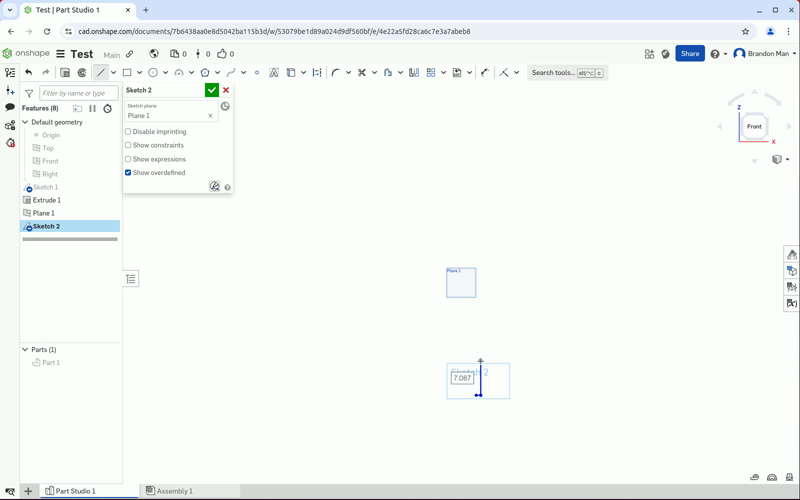
mouse_move(510, 360)
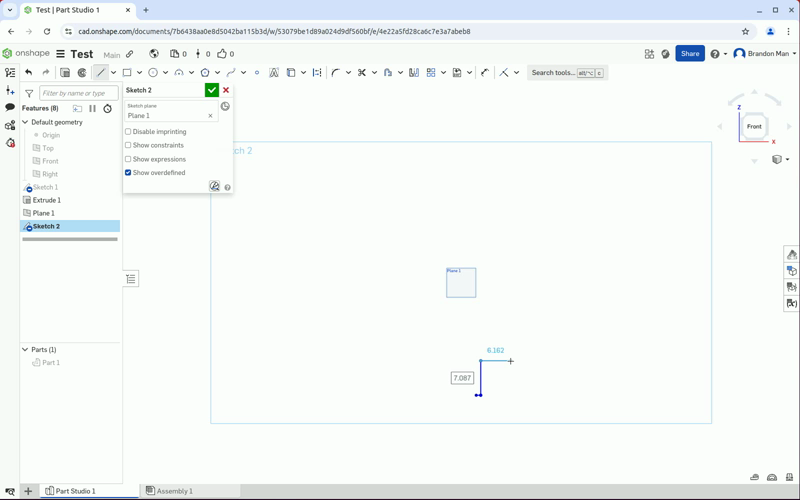
mouse_move(476, 360)
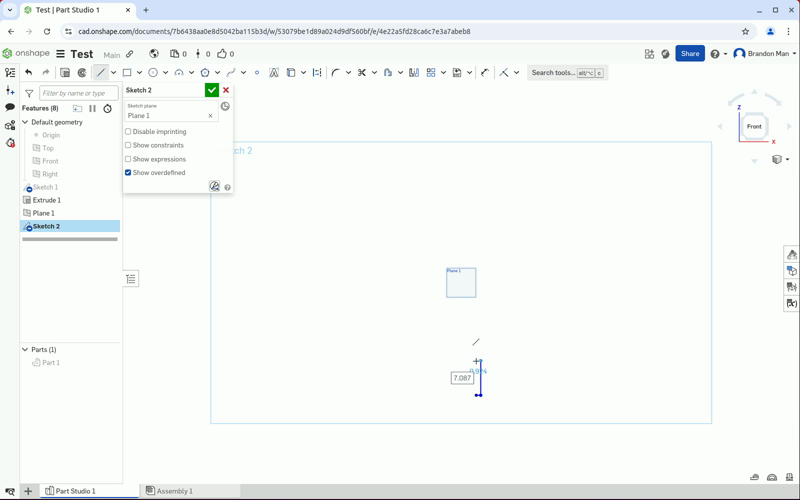
scroll(6)
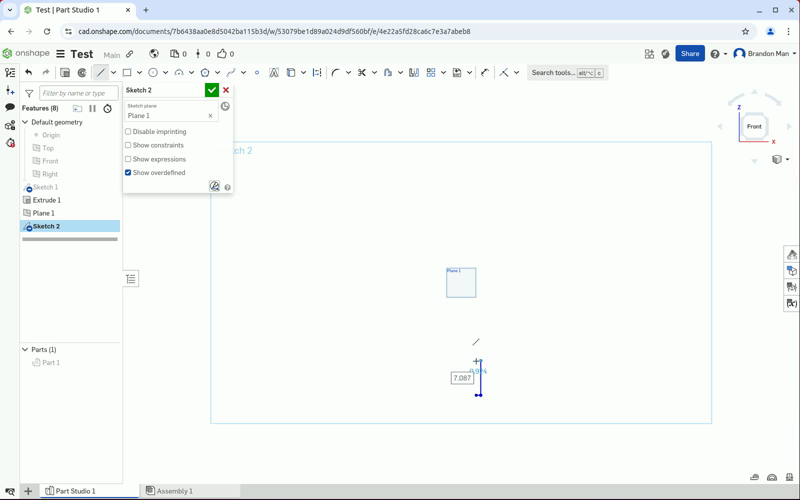
scroll(6)
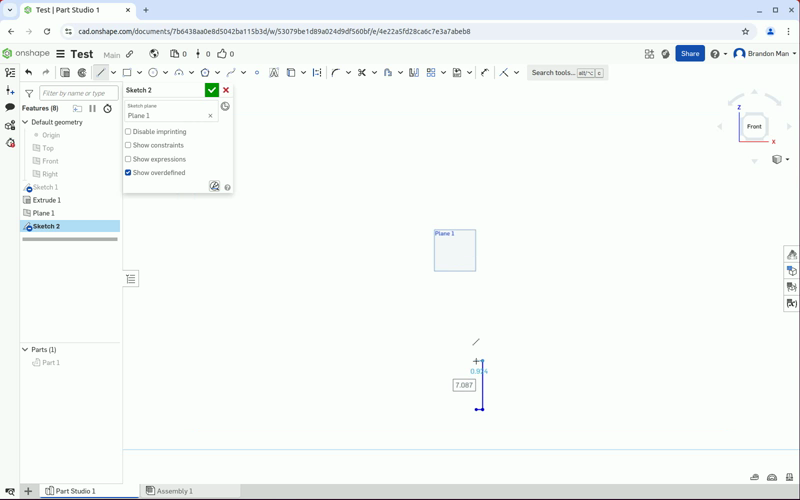
scroll(6)
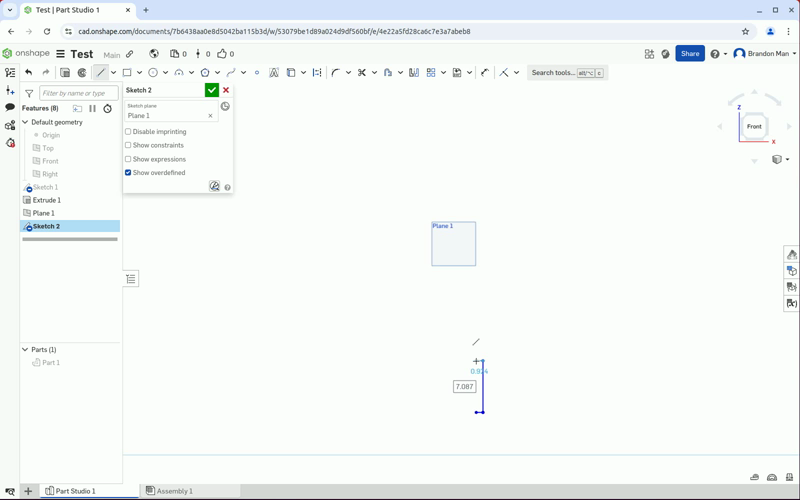
scroll(6)
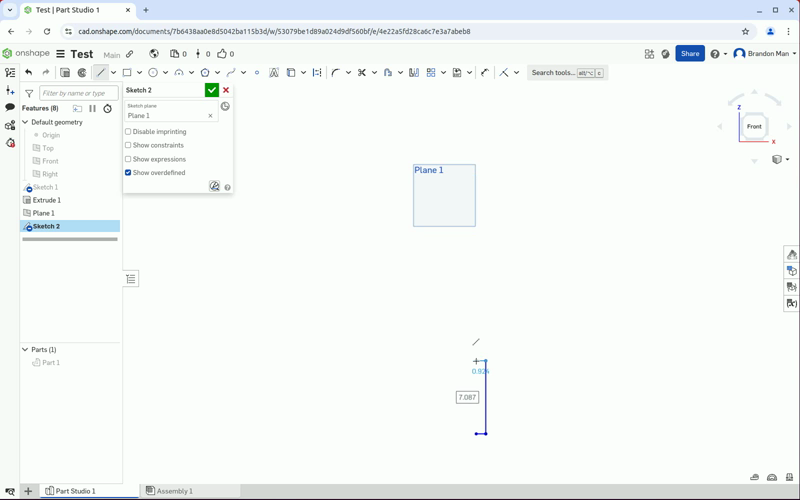
scroll(6)
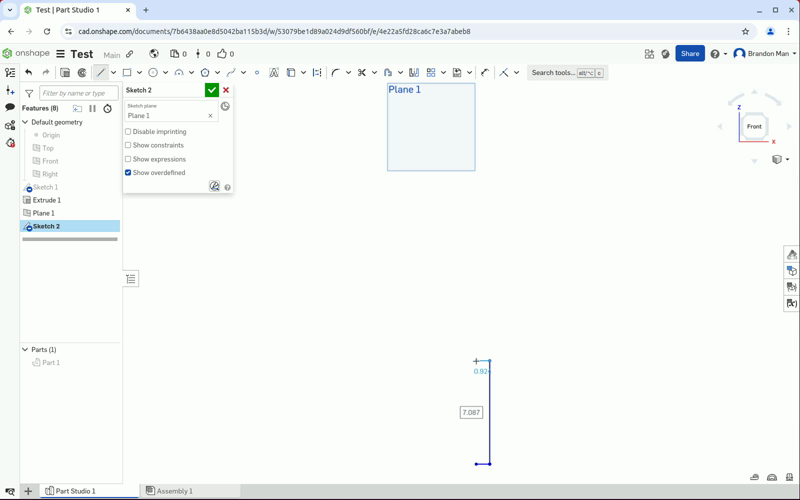
scroll(6)
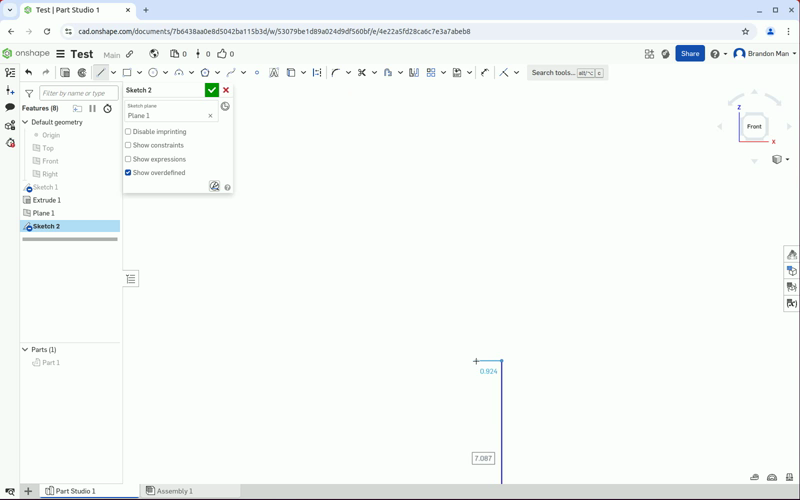
scroll(6)
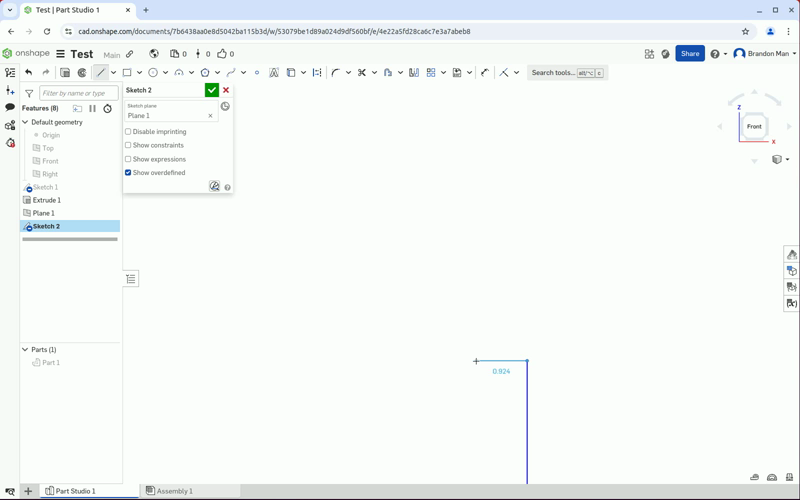
click(476, 360)
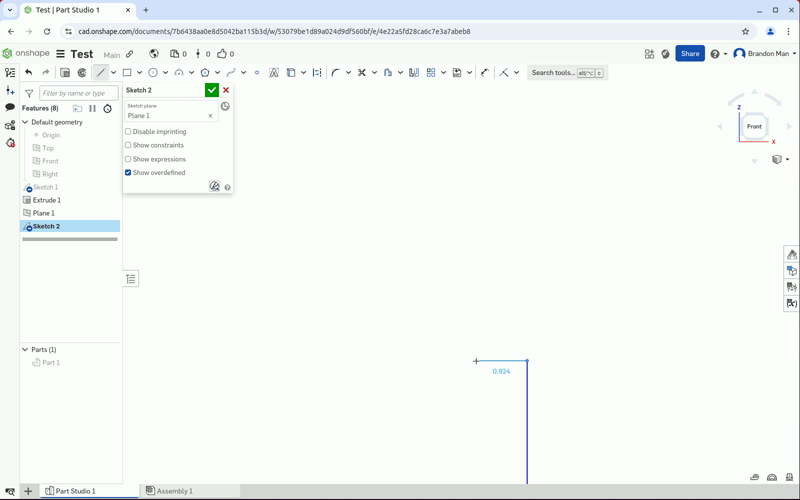
scroll(-6)
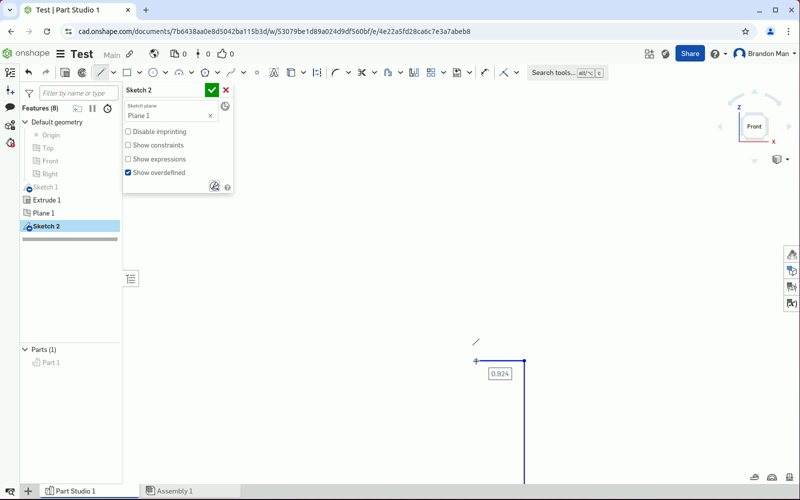
scroll(-6)
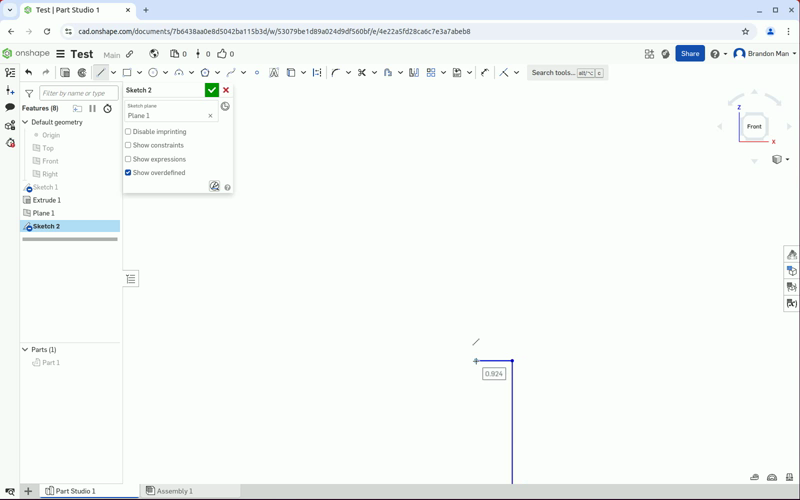
scroll(-6)
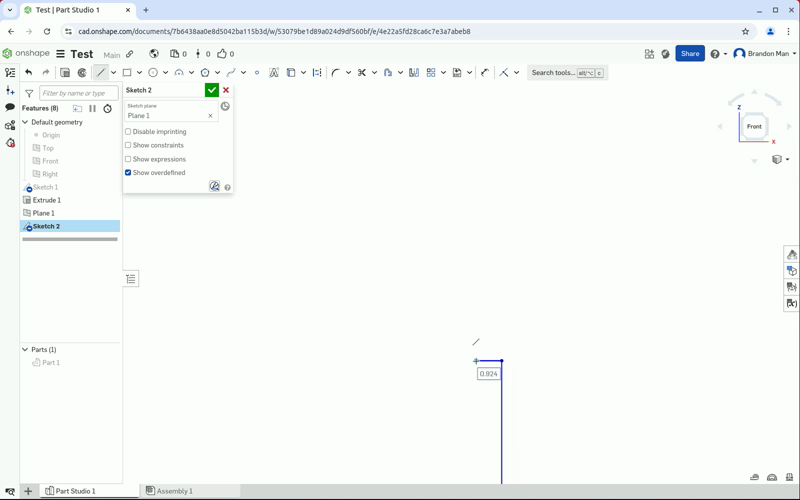
scroll(-6)
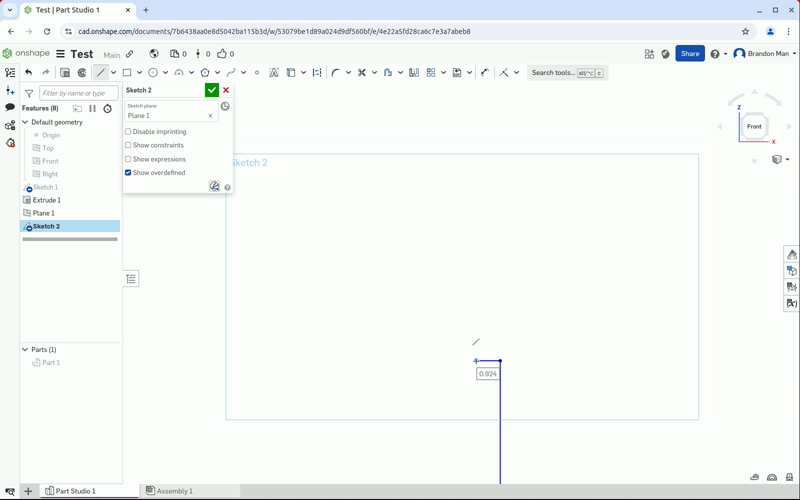
scroll(-6)
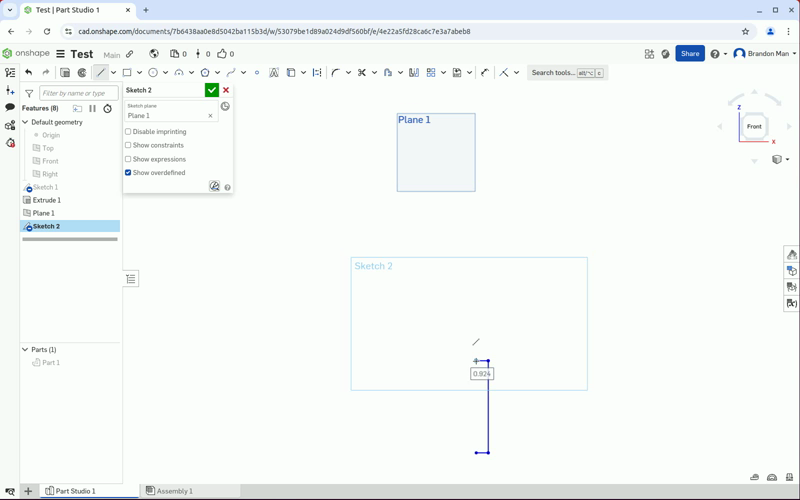
scroll(-6)
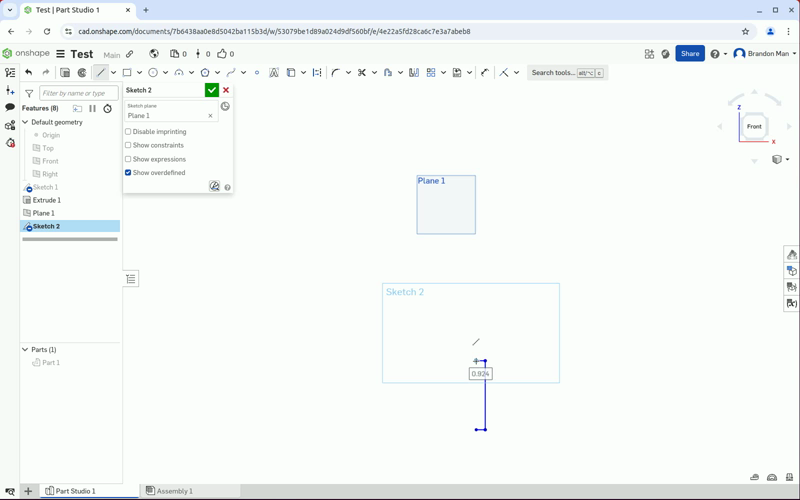
scroll(-6)
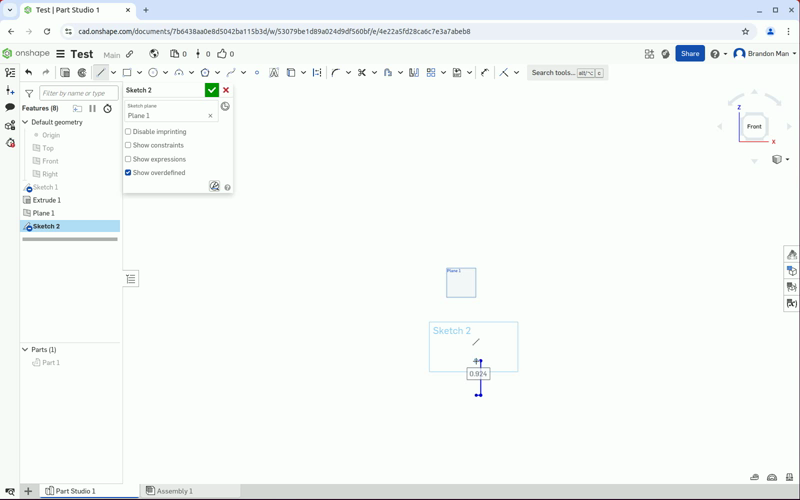
key_up(shift)
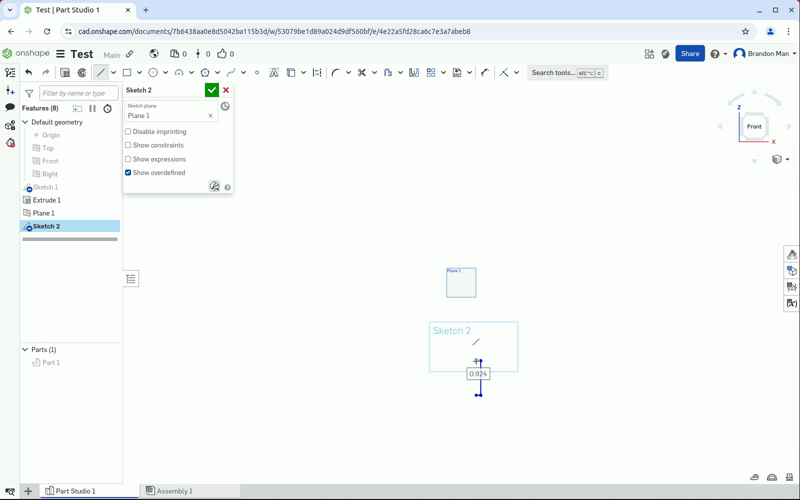
mouse_move(506, 360)
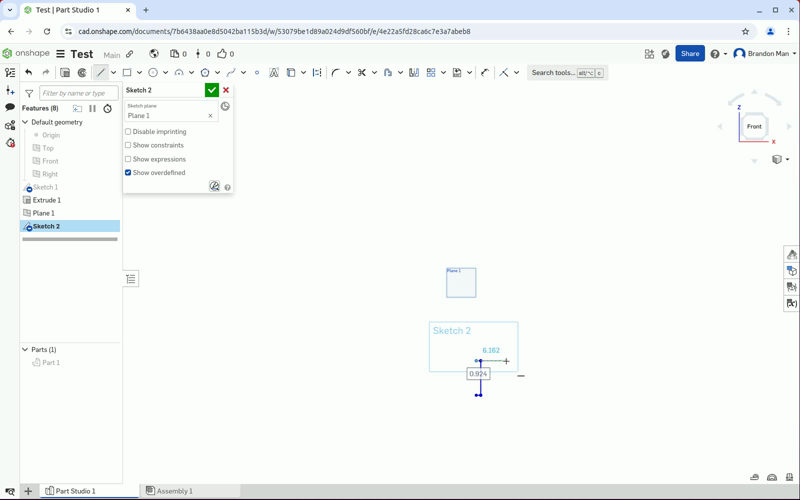
key_down(shift)
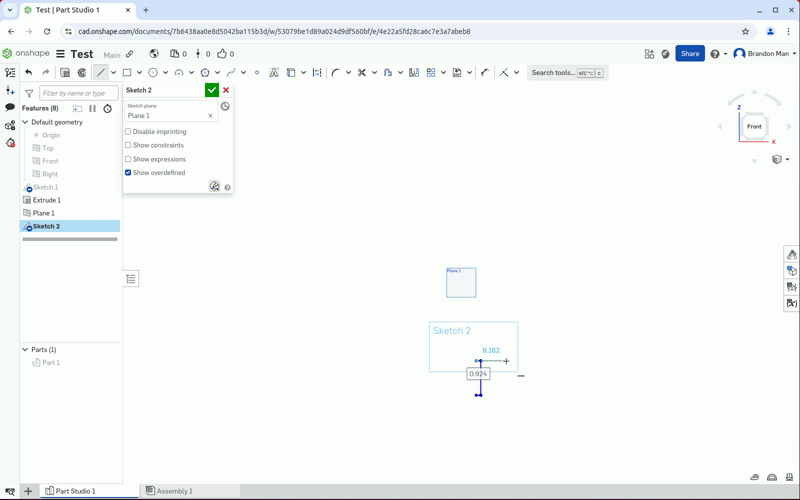
mouse_move(476, 395)
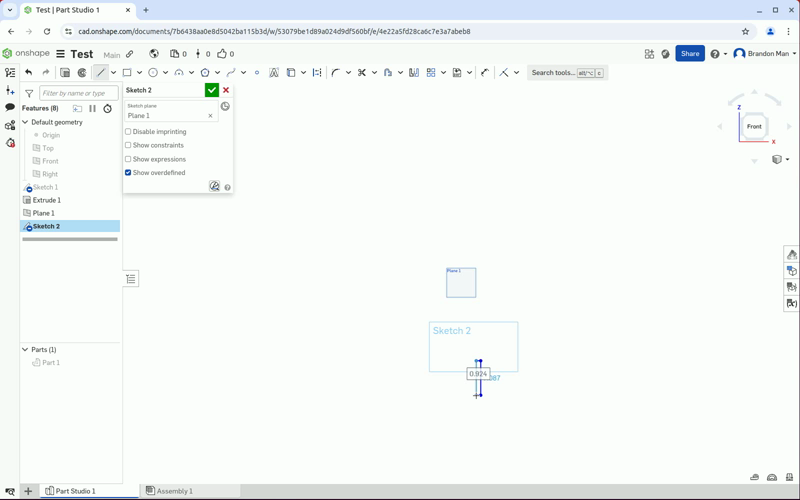
key_up(shift)
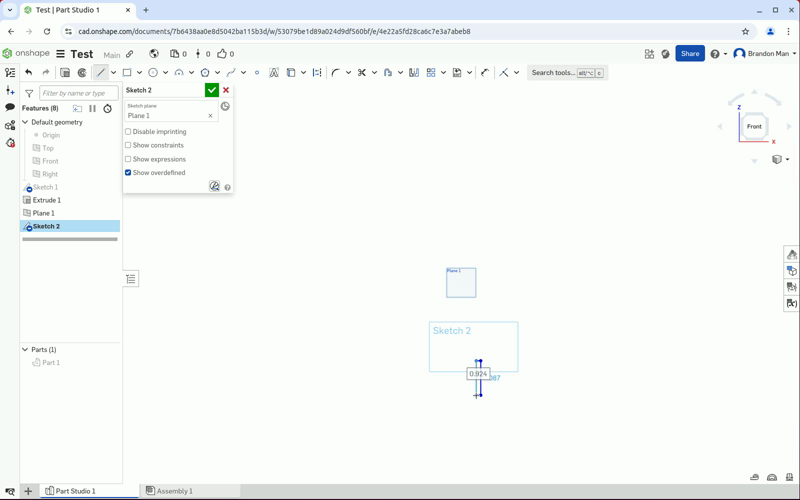
click(476, 395)
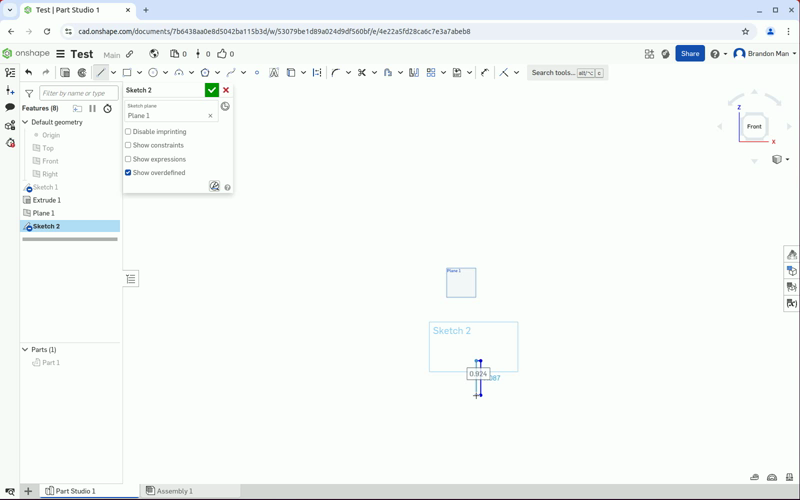
key(esc)
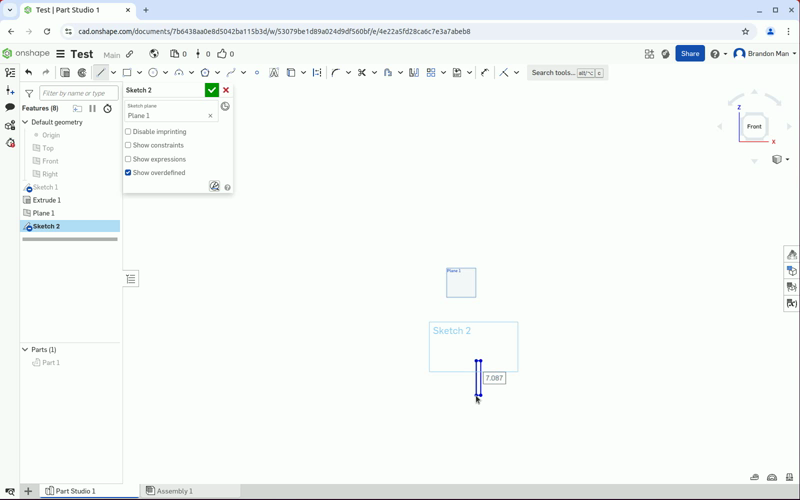
mouse_move(480, 361)
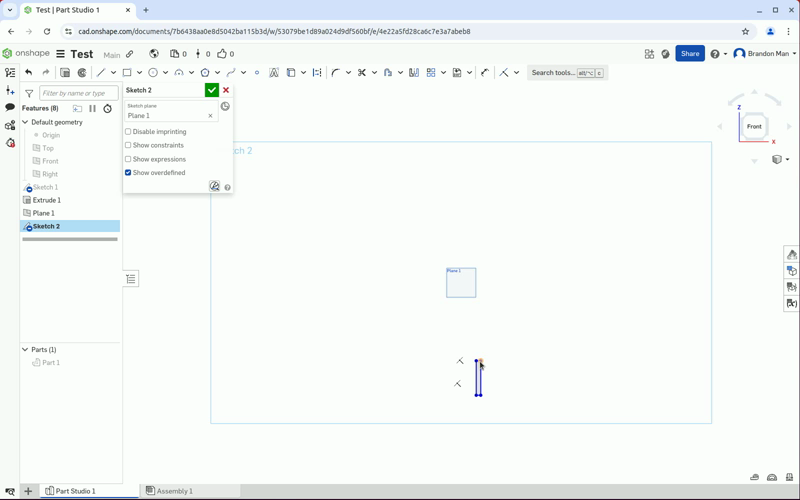
scroll(6)
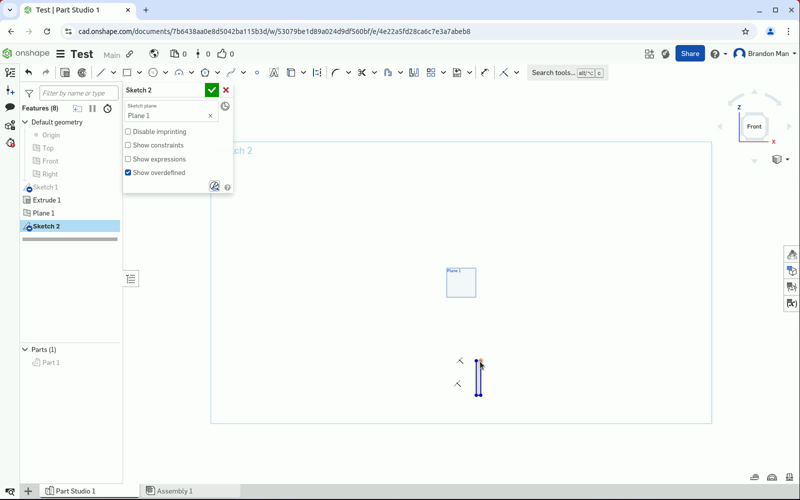
scroll(6)
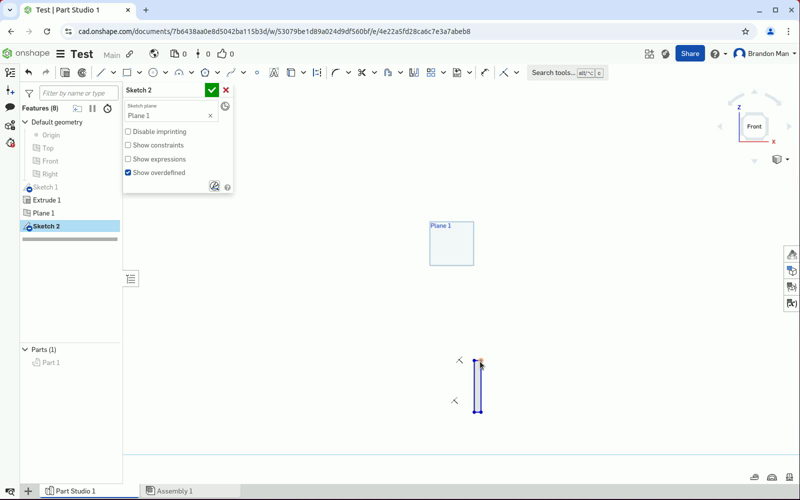
scroll(6)
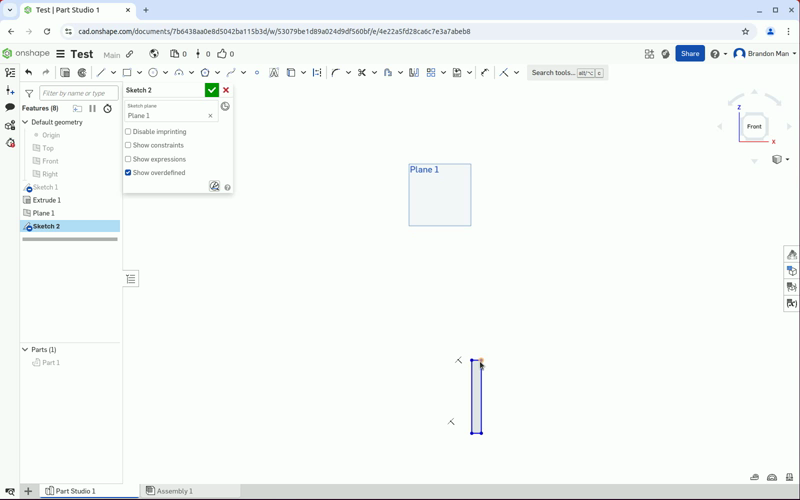
scroll(6)
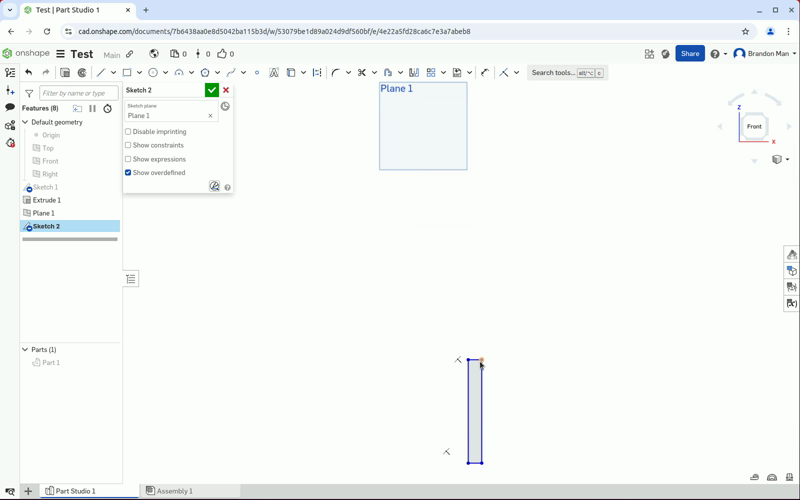
scroll(6)
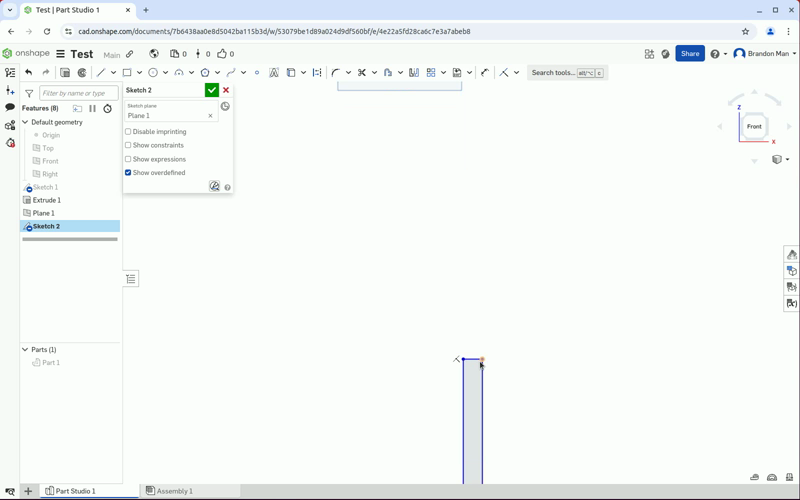
scroll(6)
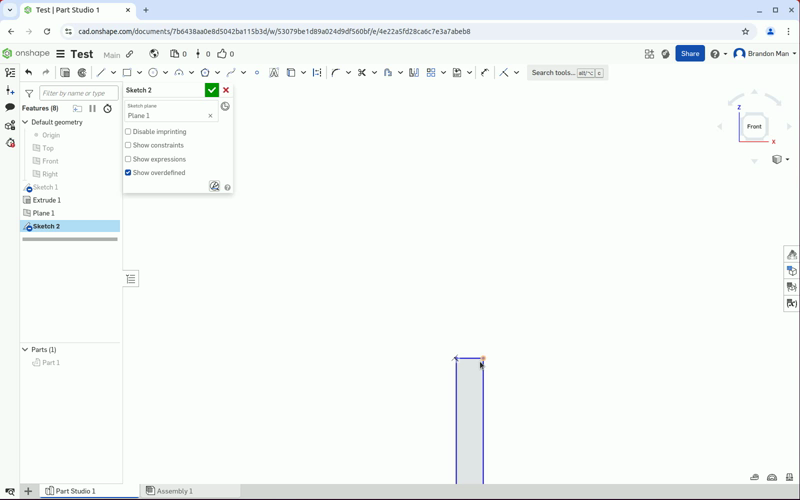
scroll(6)
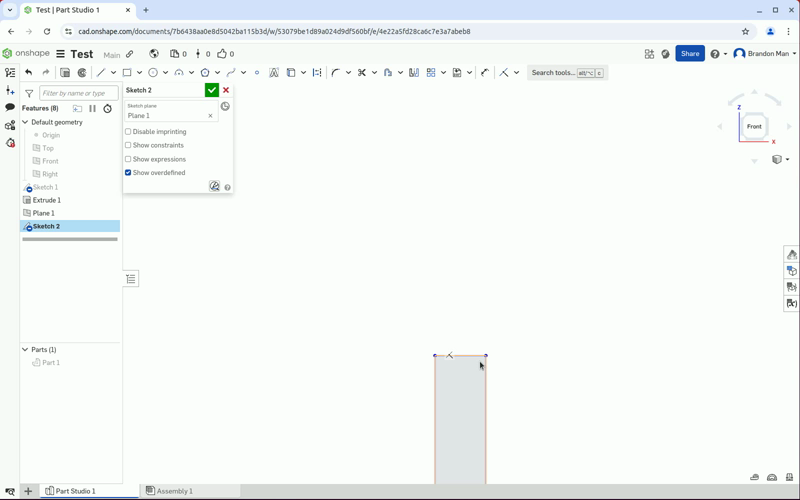
click(480, 361)
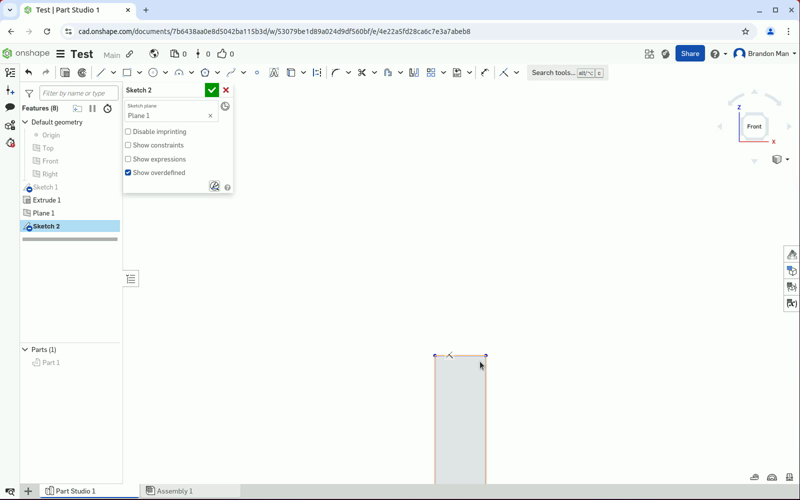
scroll(-6)
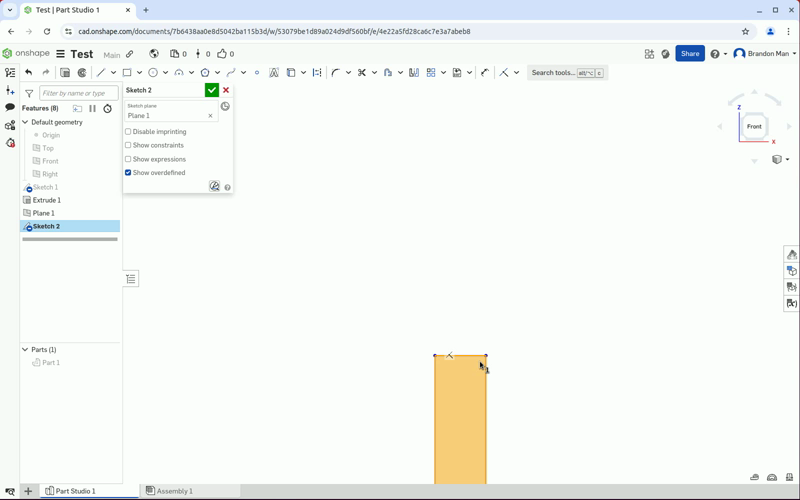
scroll(-6)
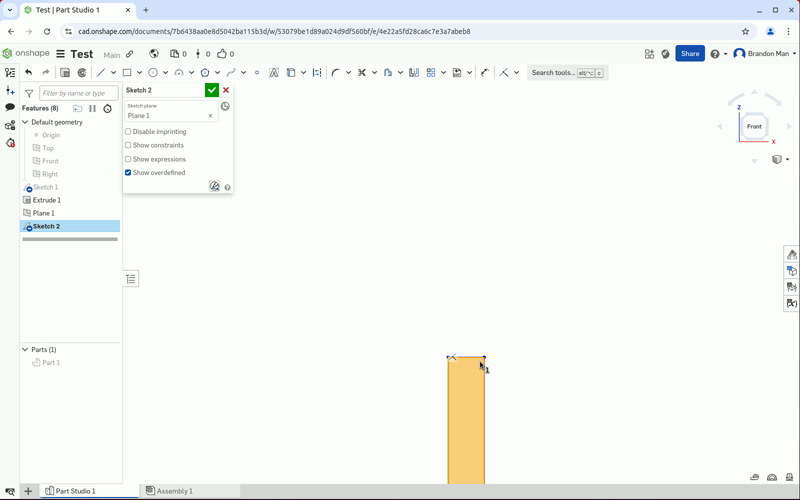
scroll(-6)
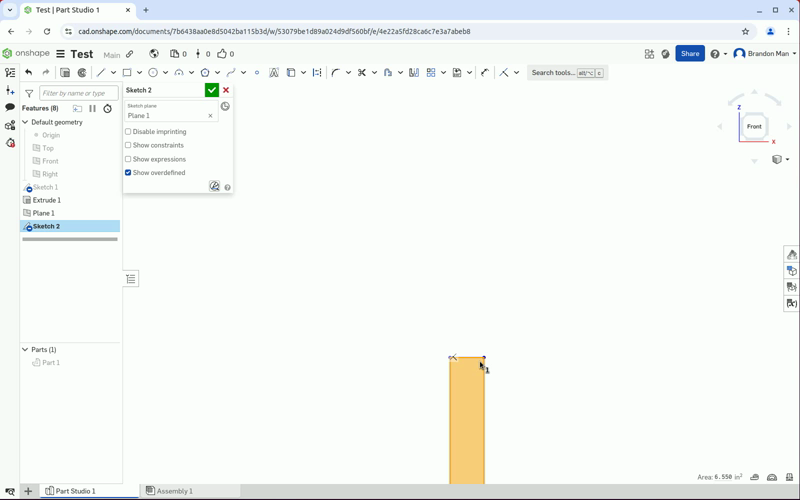
scroll(-6)
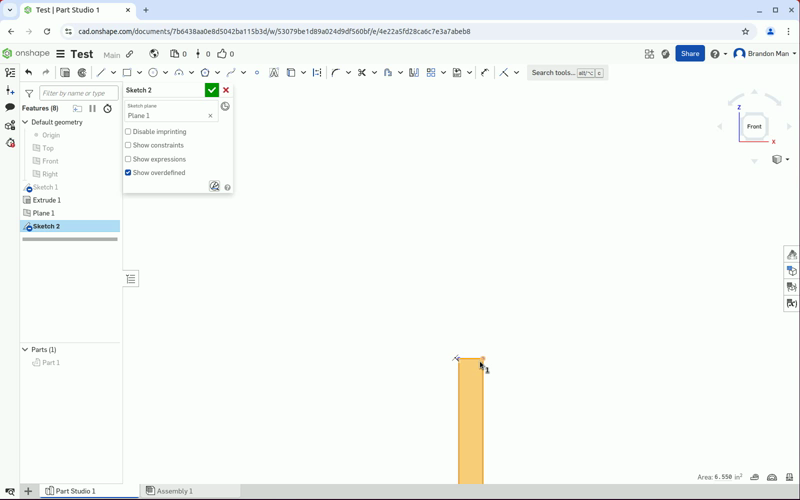
scroll(-6)
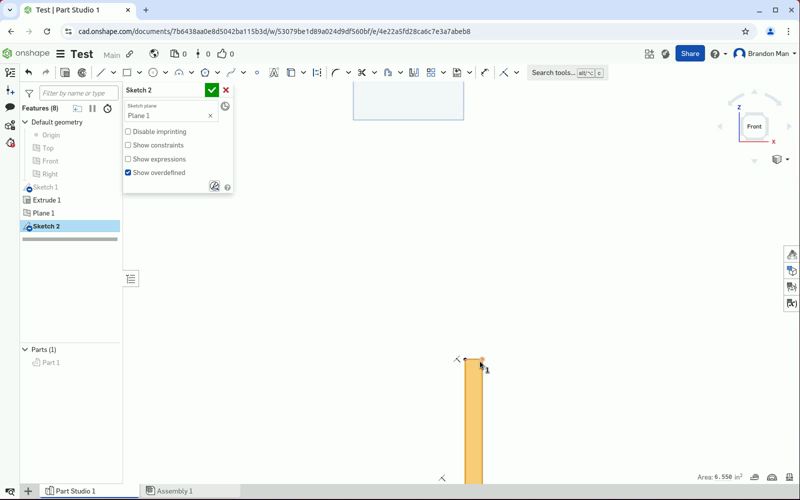
scroll(-6)
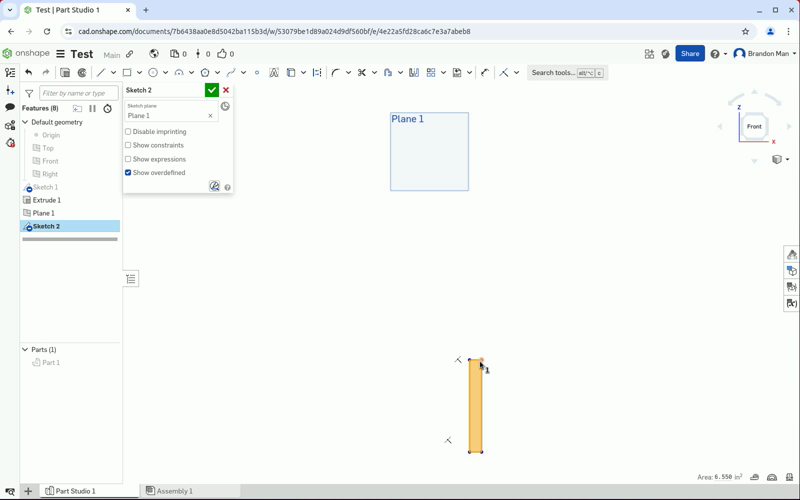
scroll(-6)
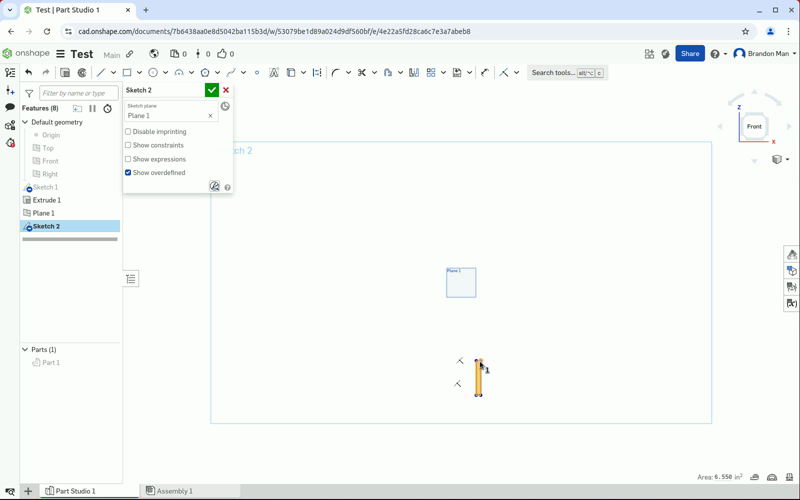
mouse_move(73, 352)
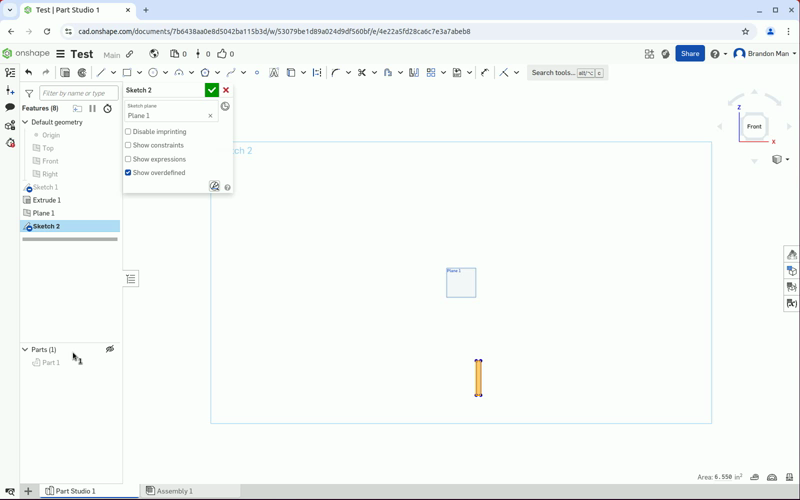
key(shift+y)
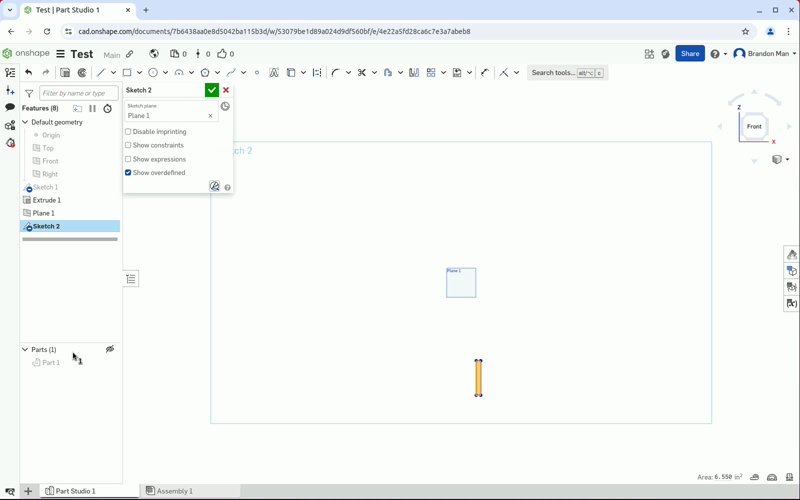
key(shift+e)
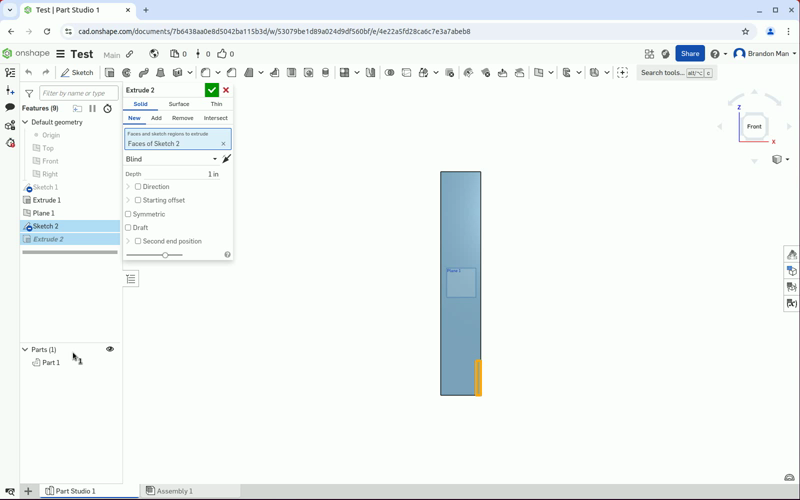
mouse_move(143, 106)
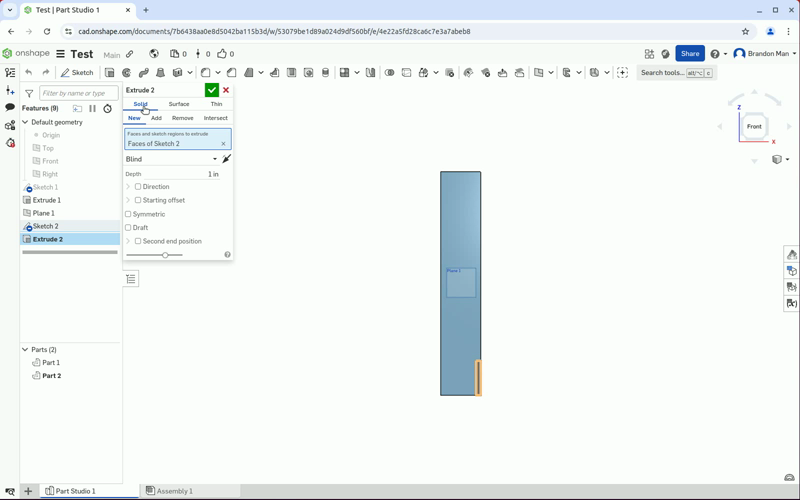
click(143, 106)
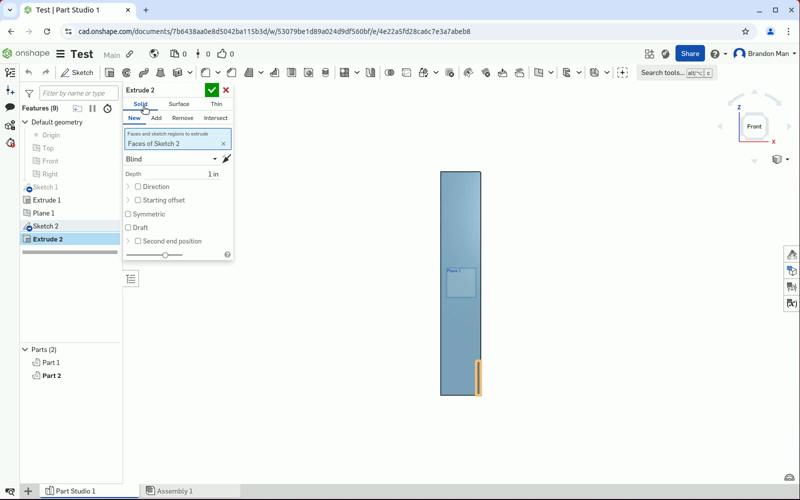
mouse_move(186, 120)
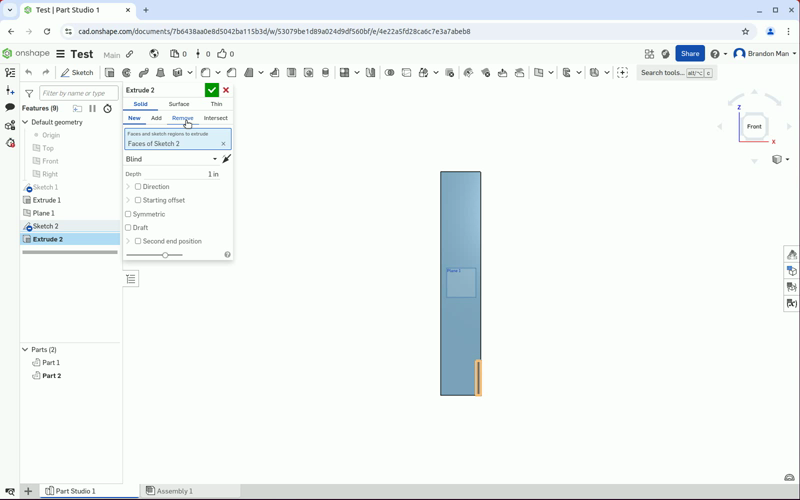
click(186, 120)
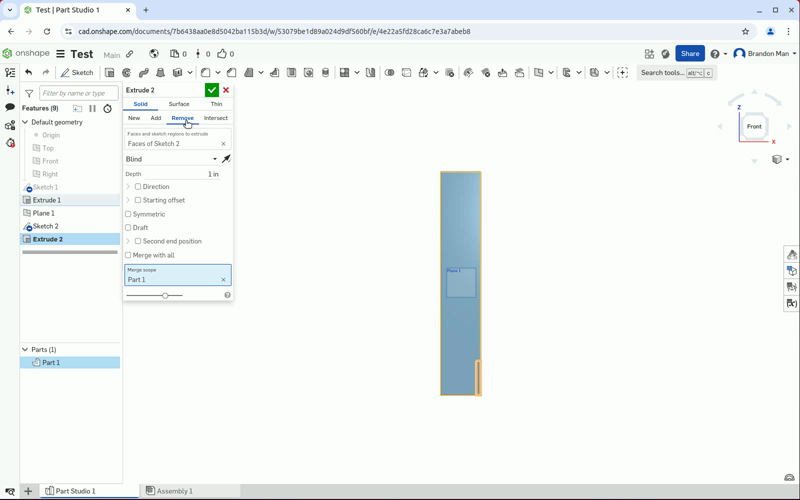
key(tab, 4)
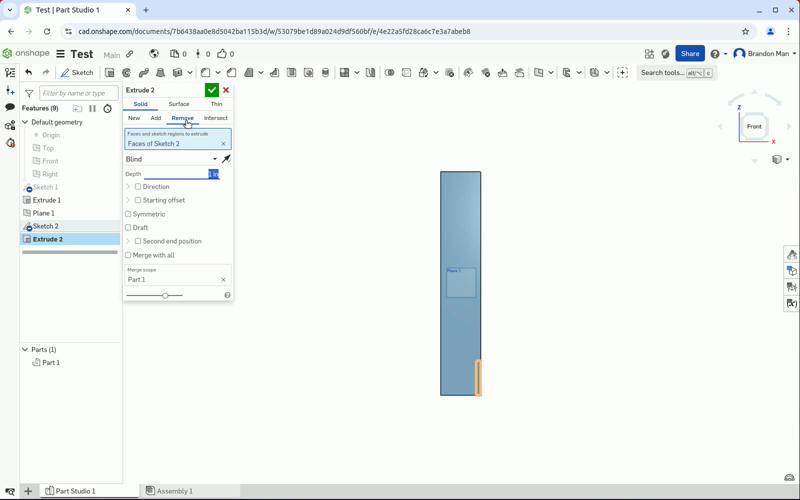
text(0.481)
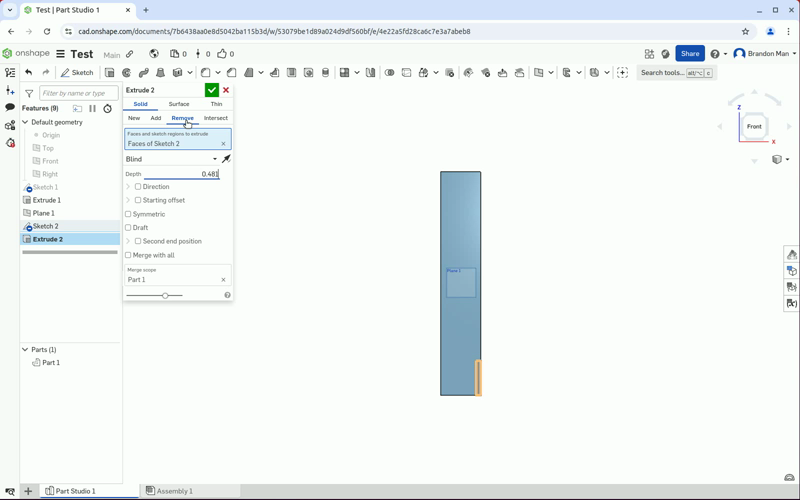
key(tab, 6)
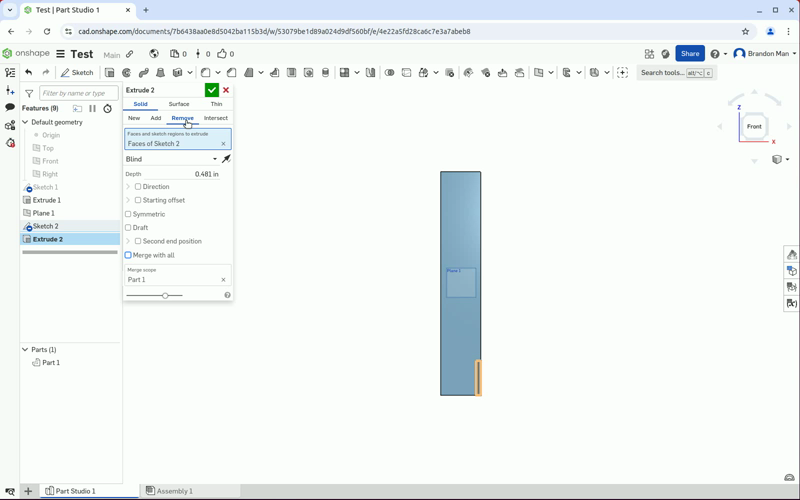
key(space)
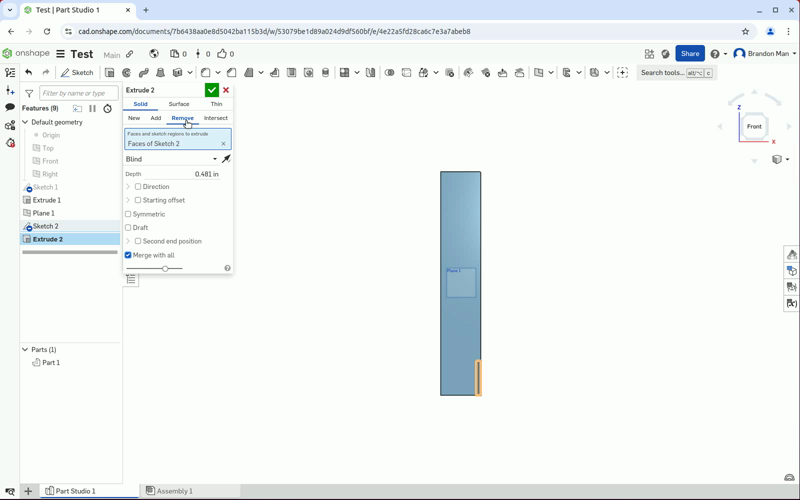
key(enter)
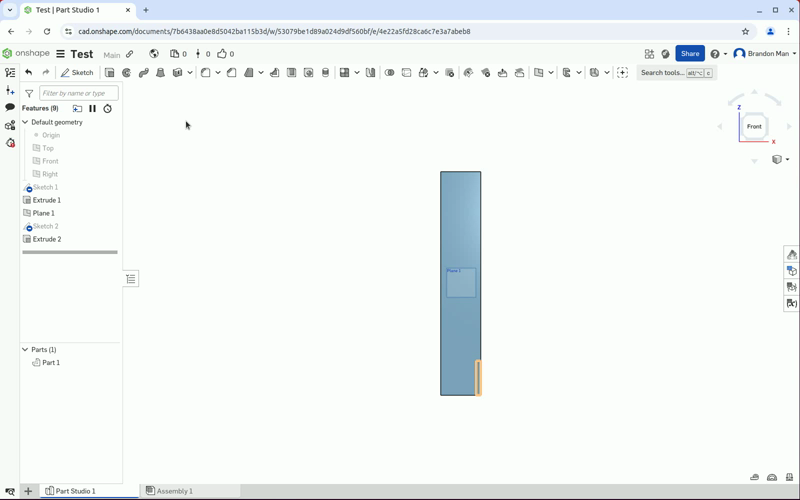
key(shift+h)
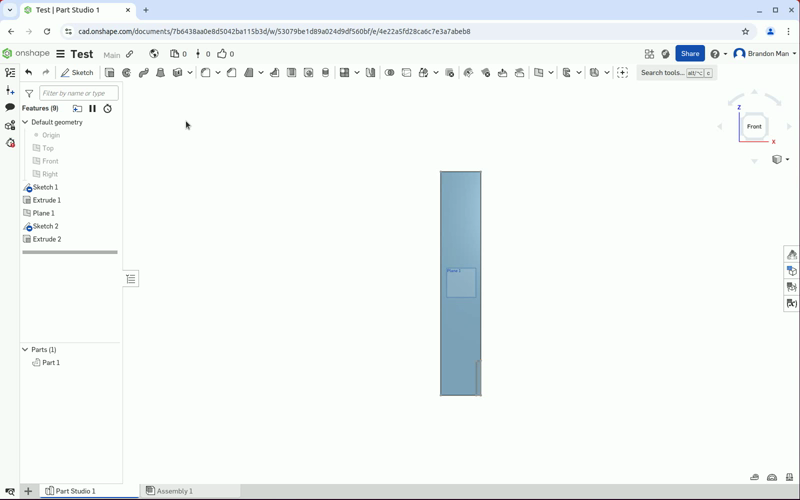
key(shift+h)
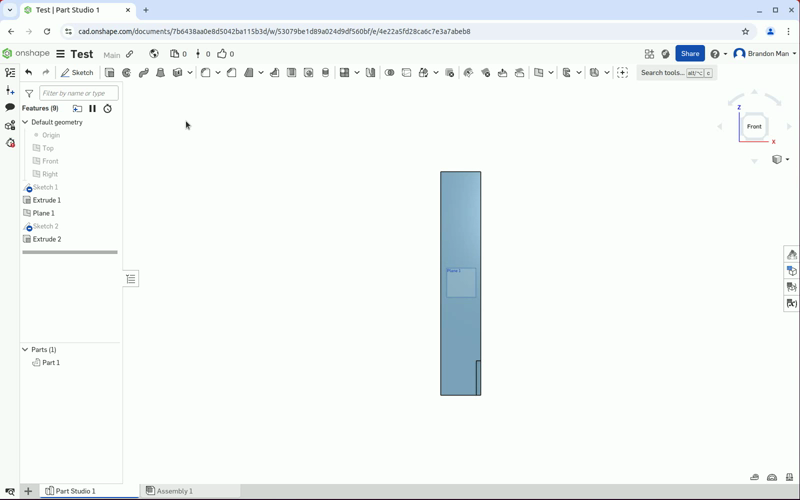
mouse_move(73, 189)
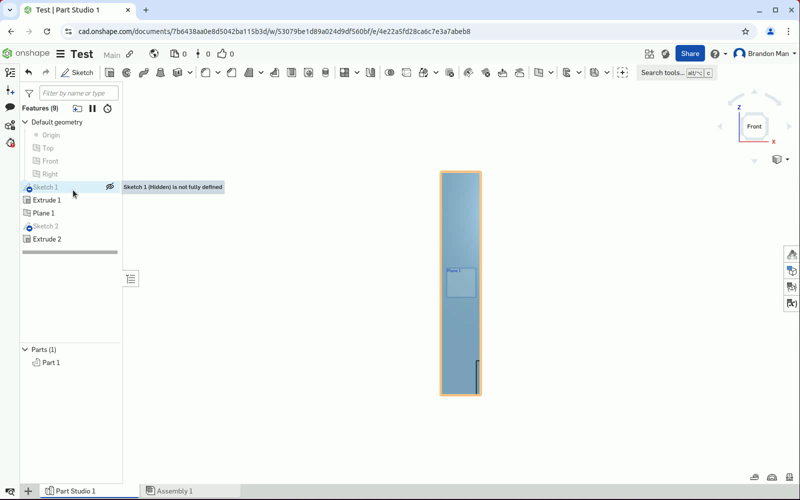
click(73, 189)
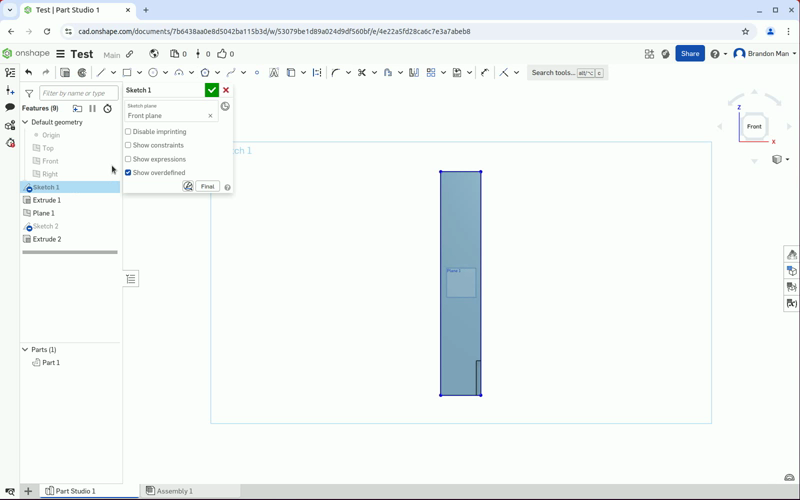
mouse_move(229, 92)
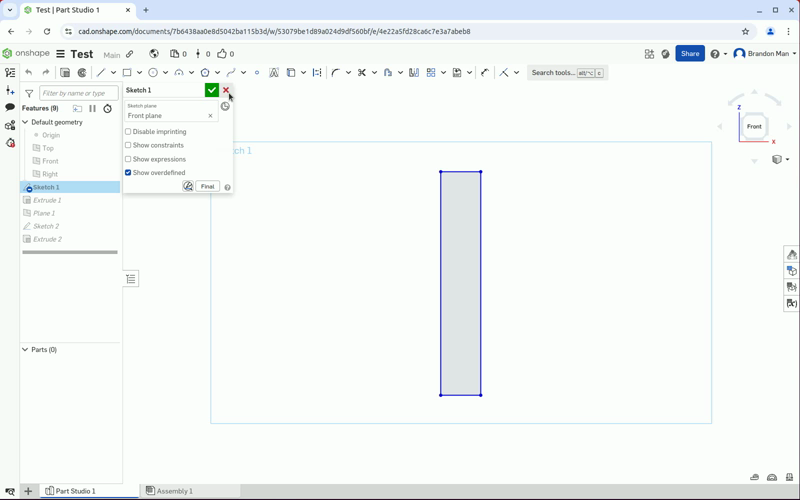
click(229, 92)
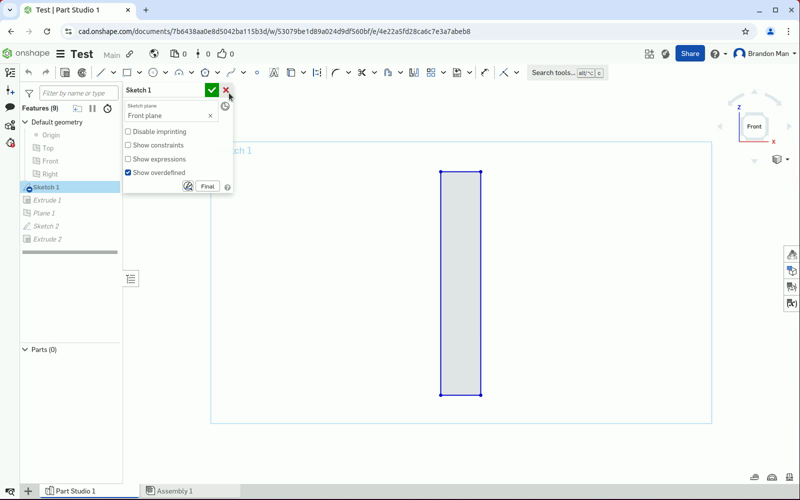
key(shift+s)
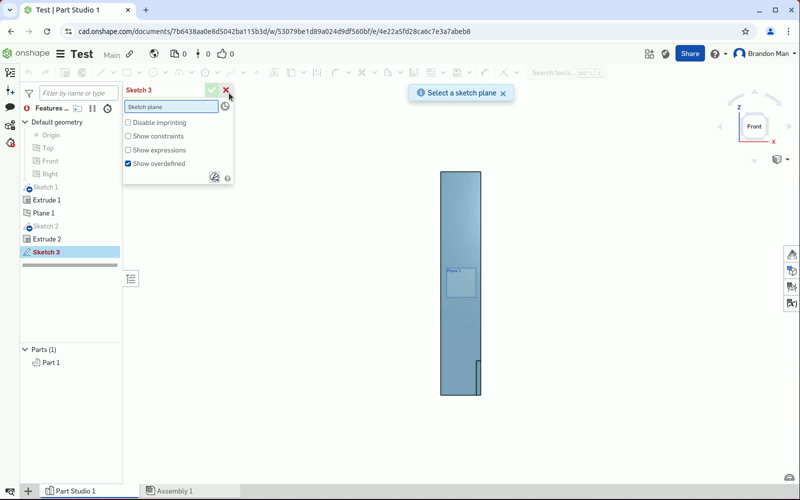
mouse_move(73, 215)
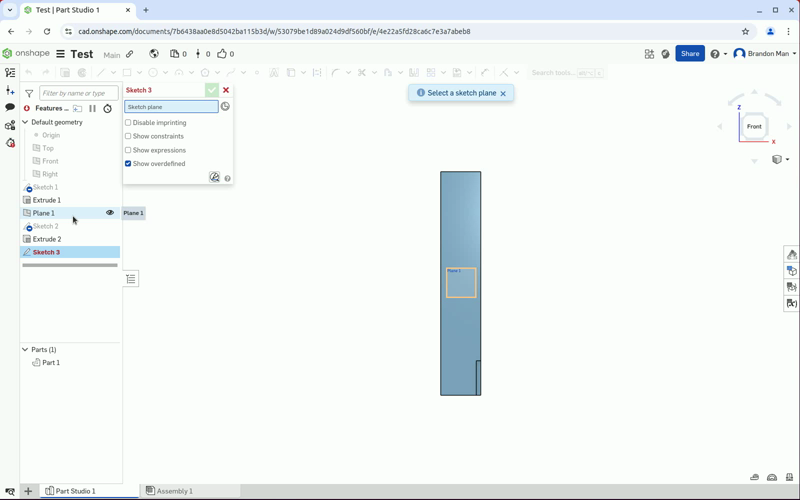
click(73, 215)
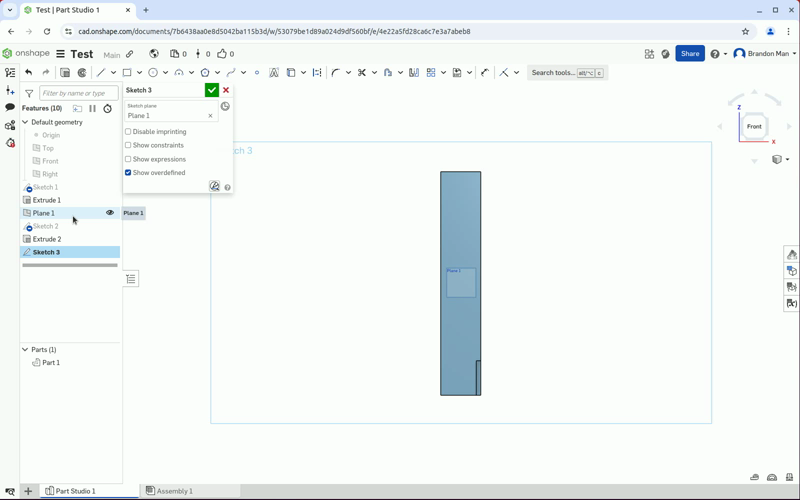
mouse_move(73, 352)
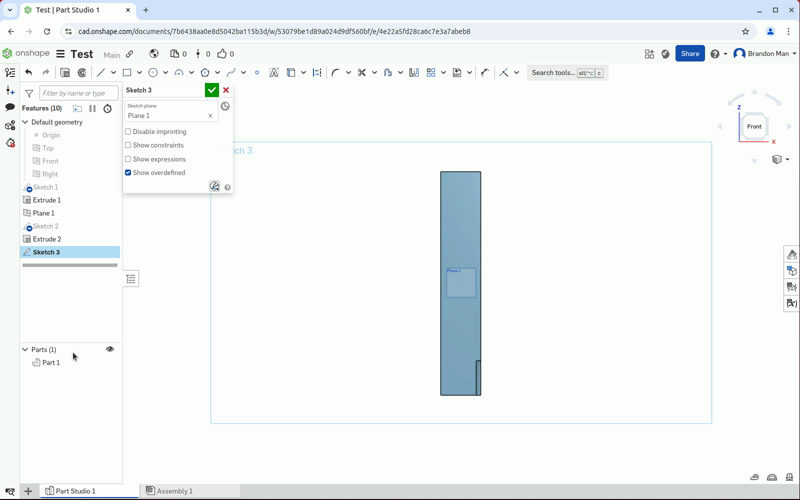
key(y)
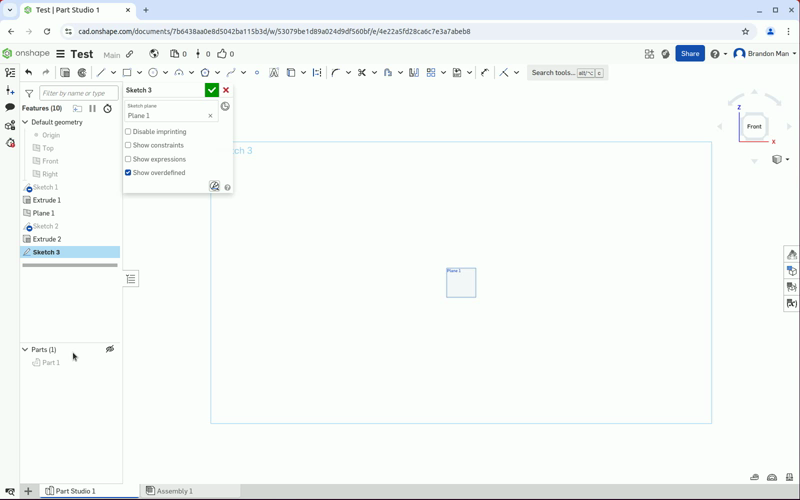
key(l)
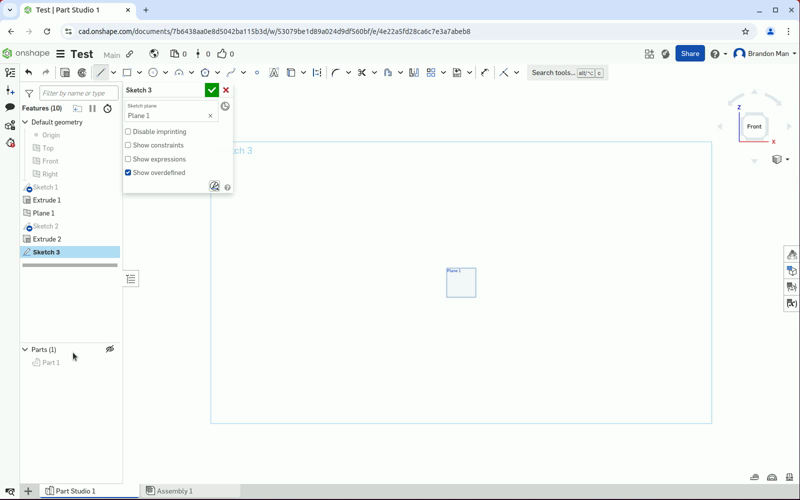
key_down(shift)
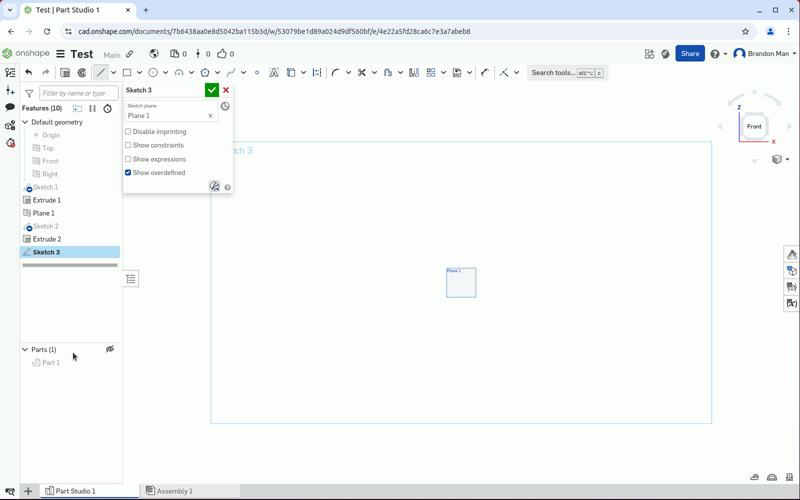
mouse_move(473, 395)
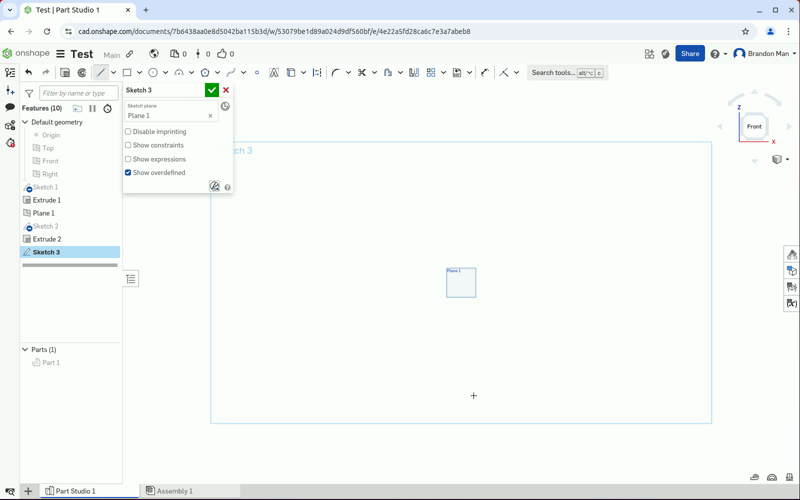
click(473, 395)
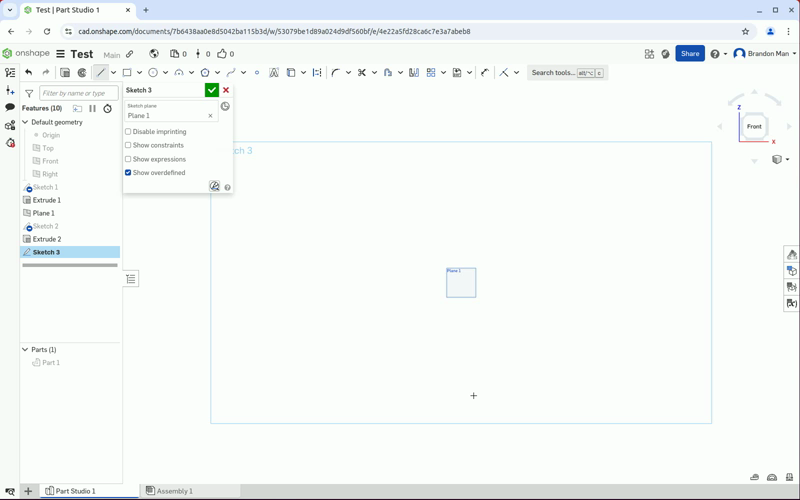
key_up(shift)
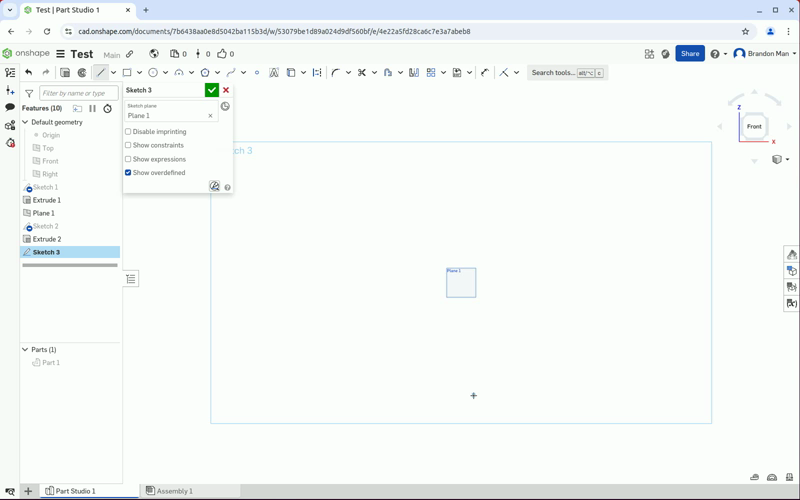
key_down(shift)
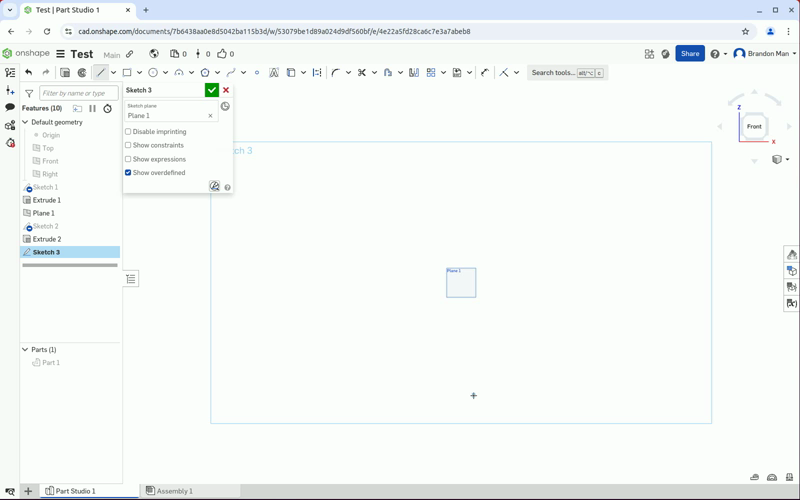
mouse_move(503, 395)
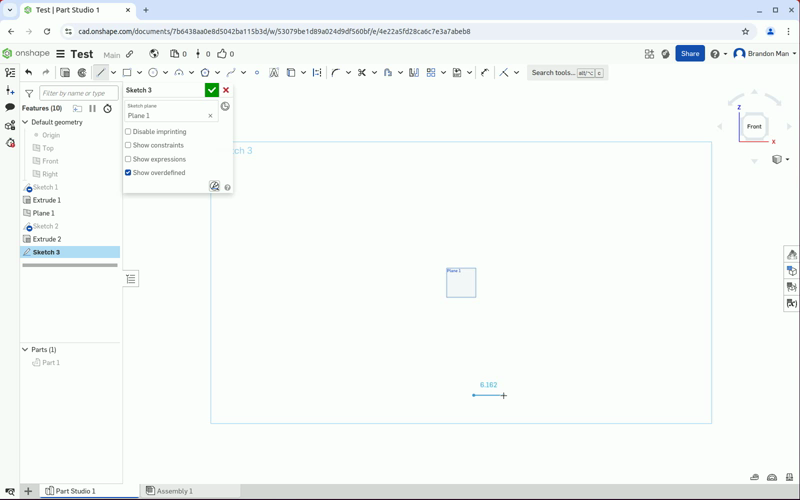
mouse_move(476, 395)
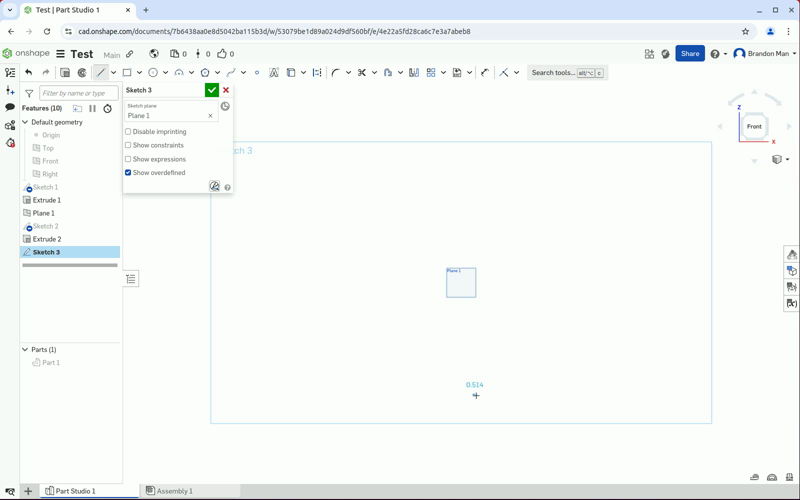
scroll(6)
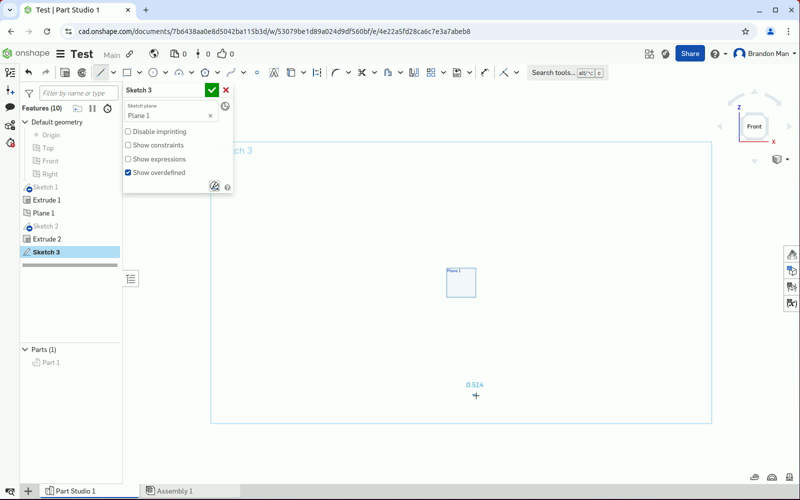
scroll(6)
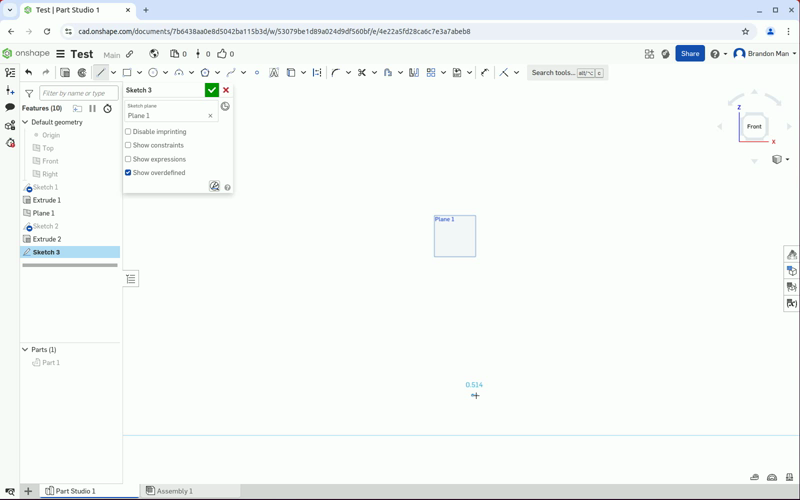
scroll(6)
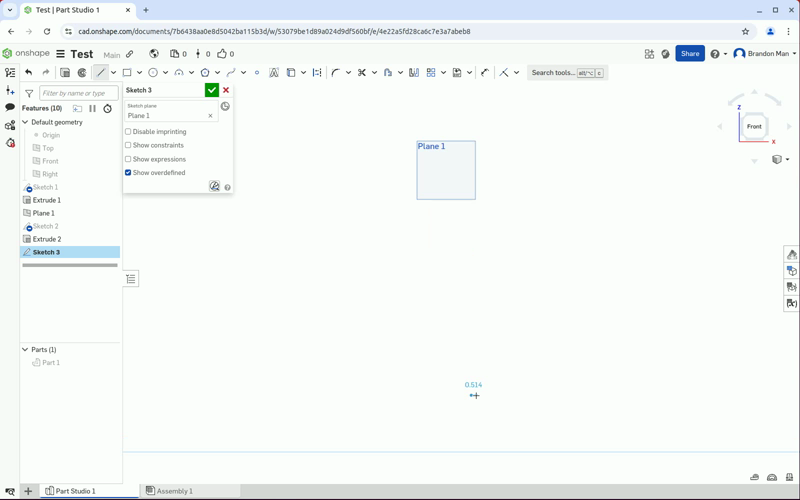
scroll(6)
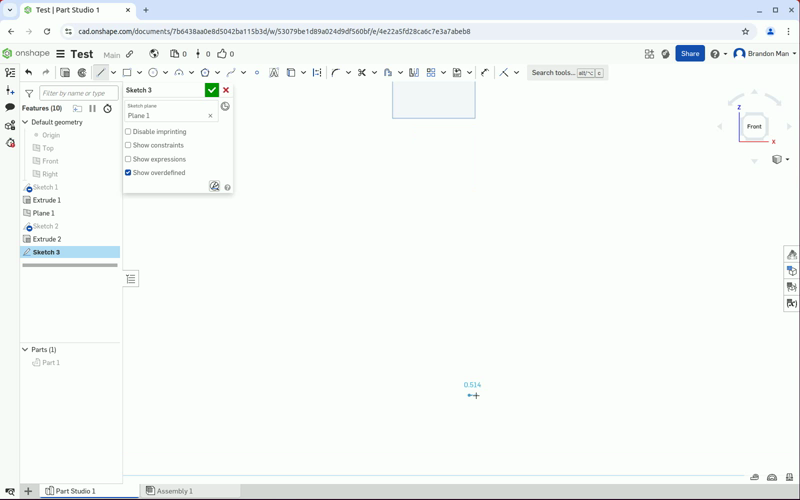
scroll(6)
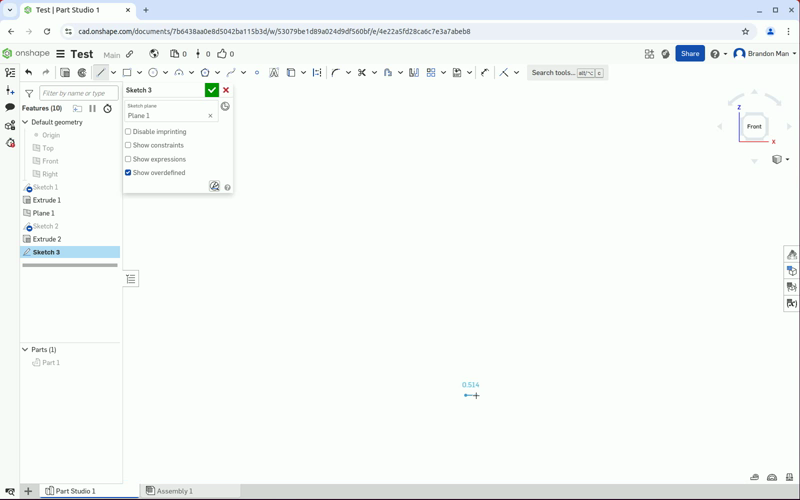
scroll(6)
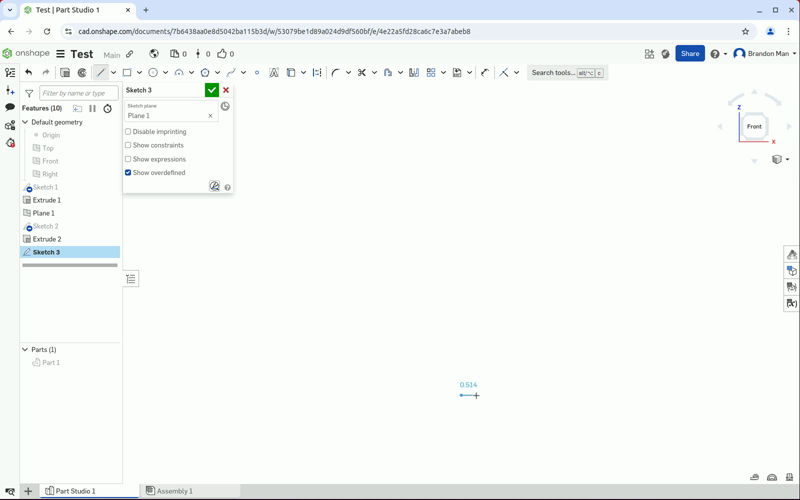
scroll(6)
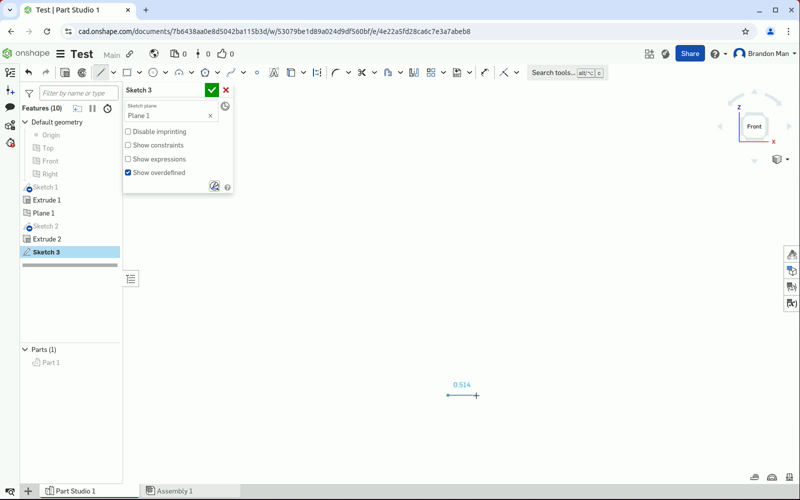
click(476, 395)
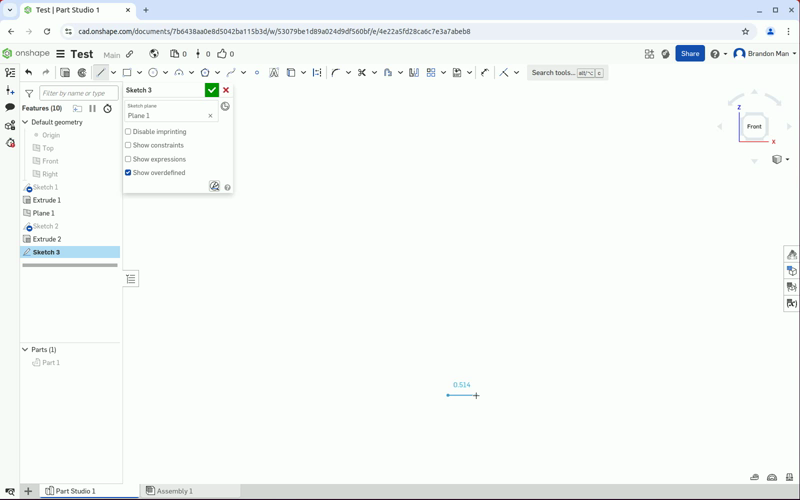
scroll(-6)
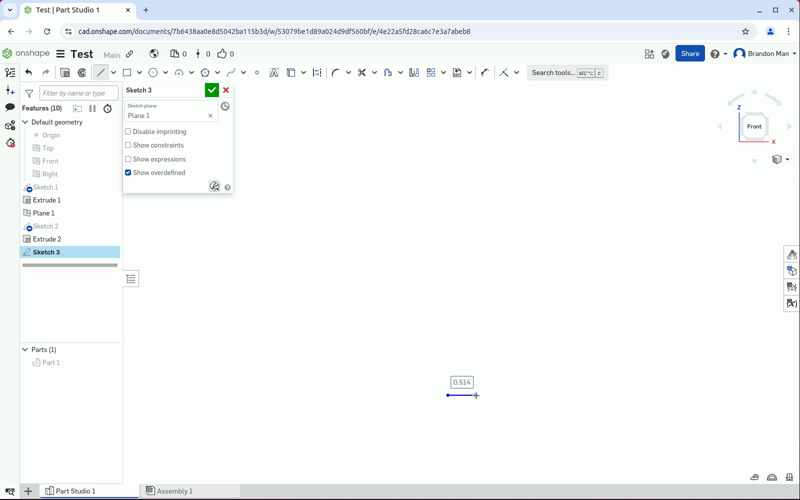
scroll(-6)
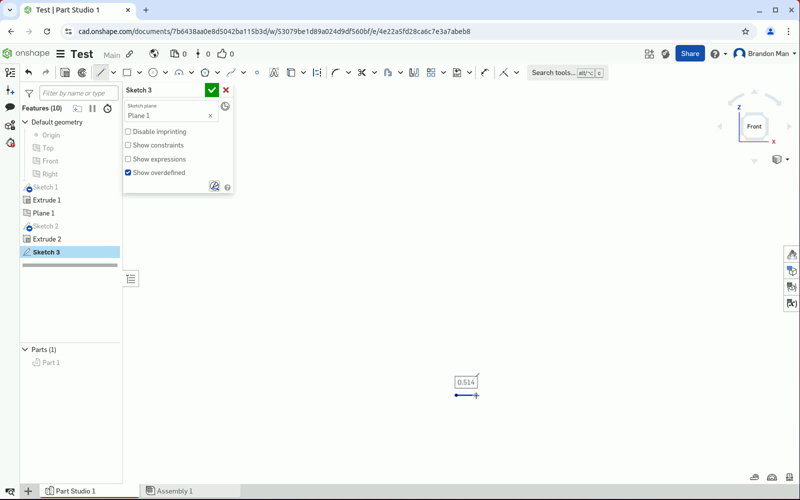
scroll(-6)
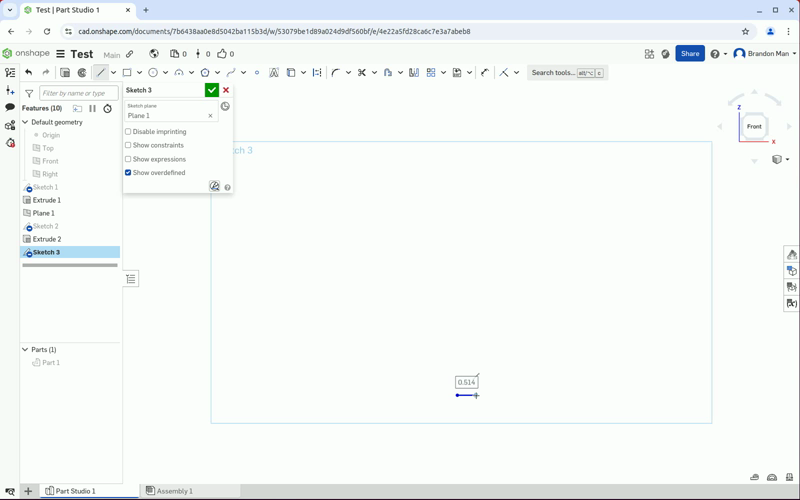
scroll(-6)
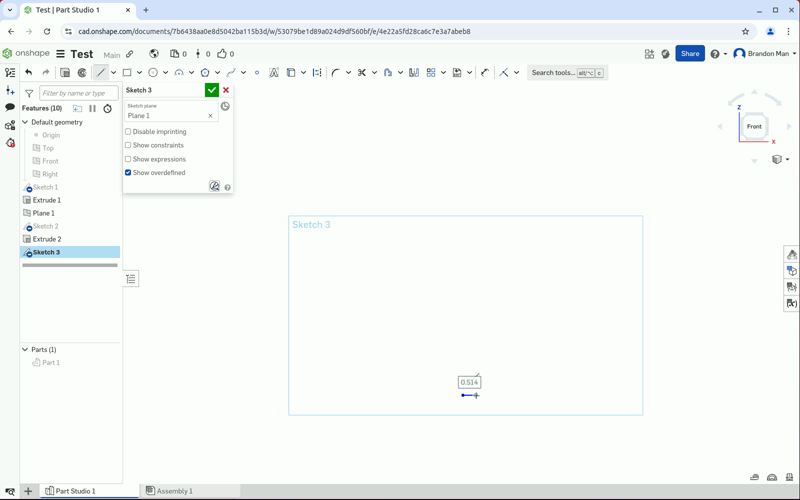
scroll(-6)
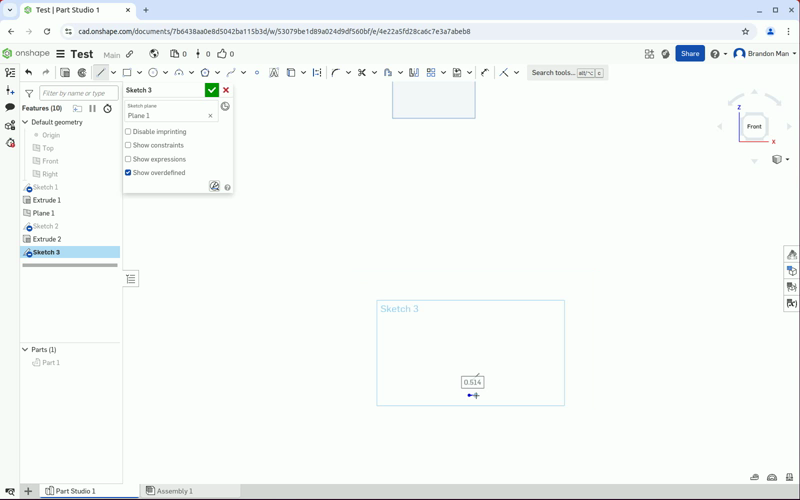
scroll(-6)
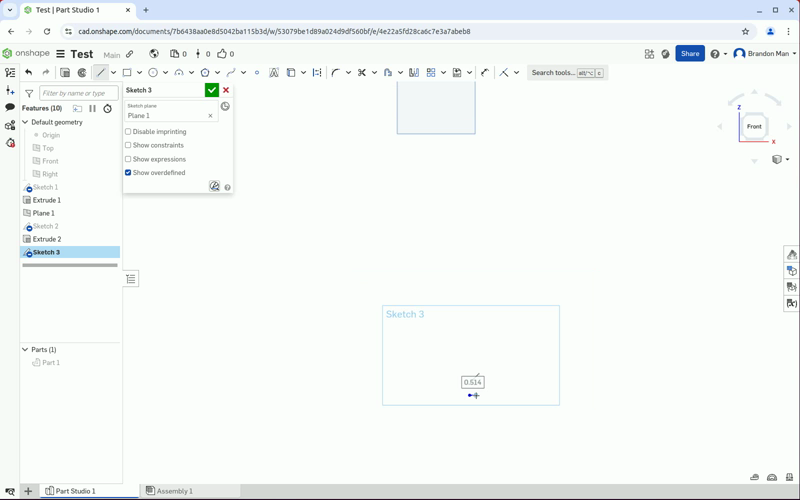
scroll(-6)
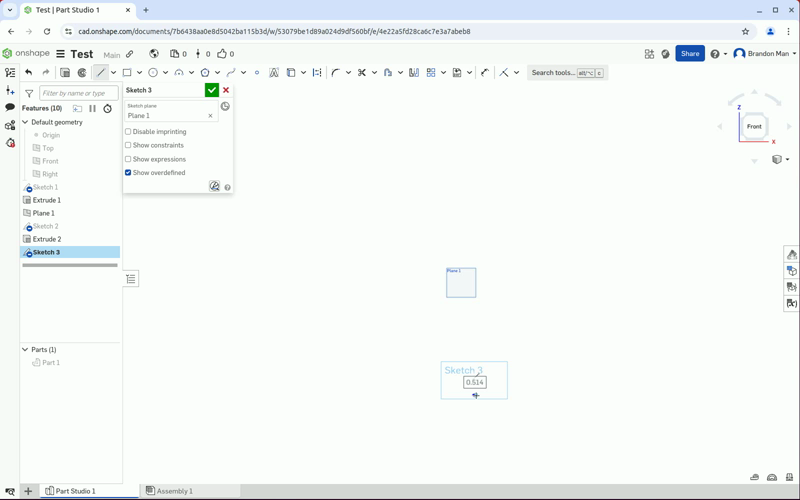
key_up(shift)
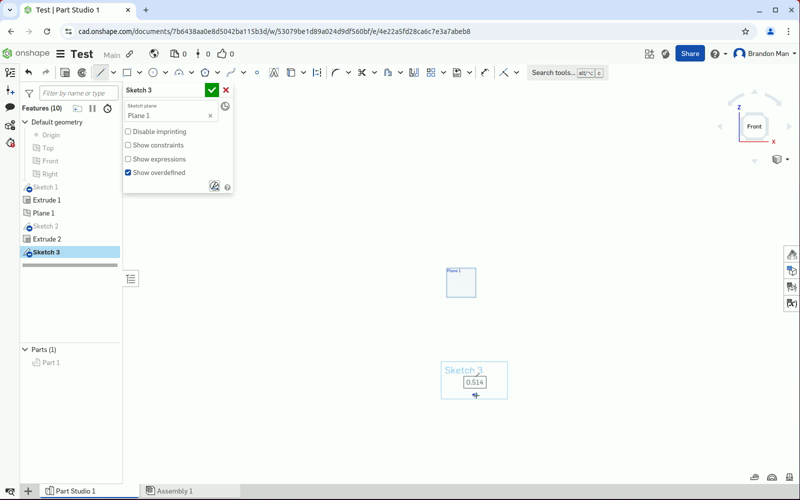
key_down(shift)
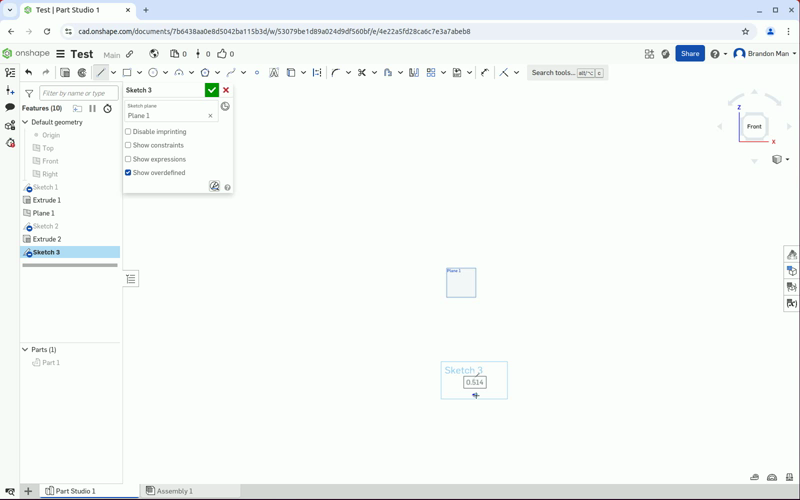
mouse_move(506, 395)
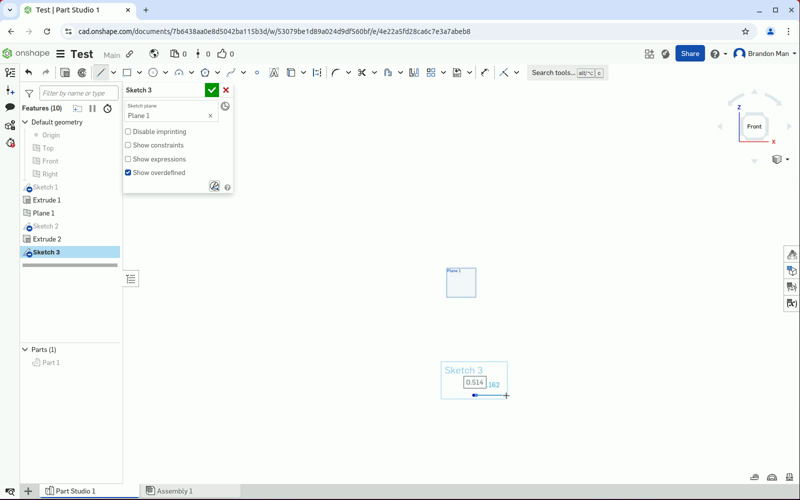
mouse_move(476, 362)
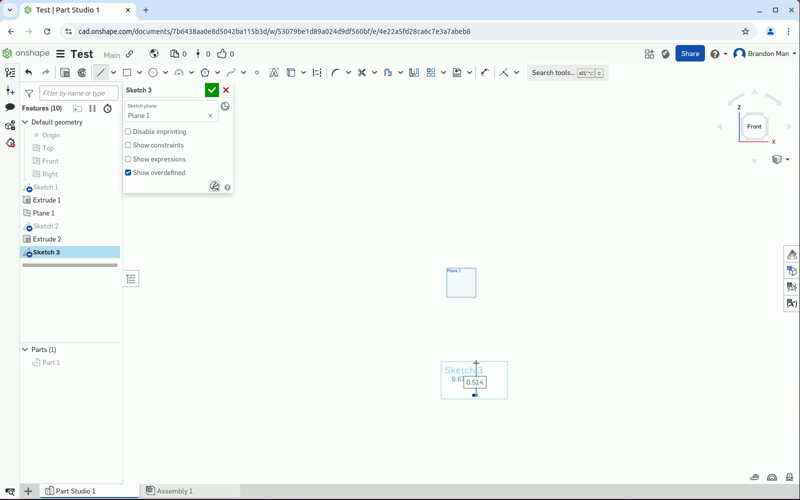
click(476, 362)
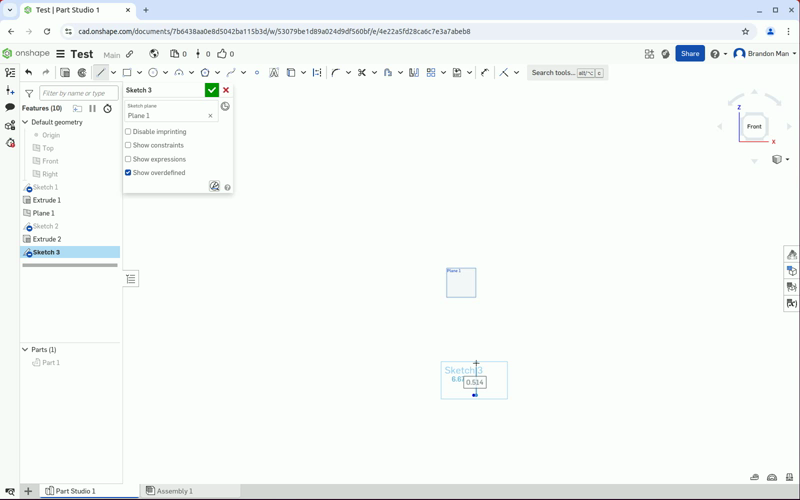
key_up(shift)
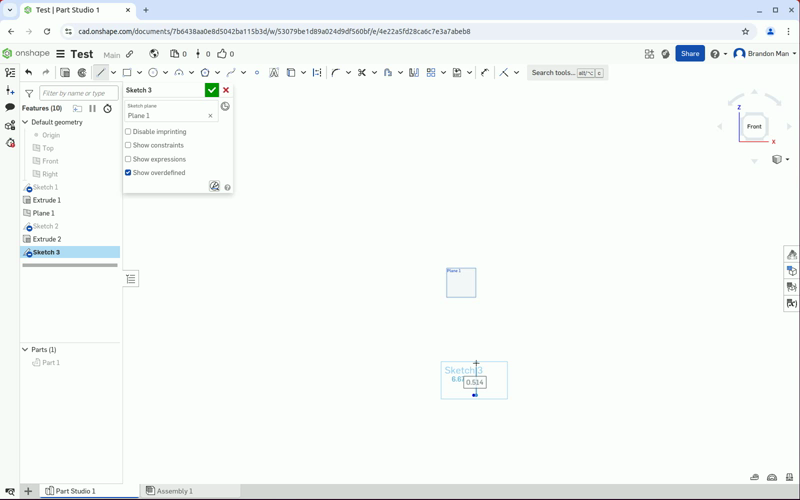
key_down(shift)
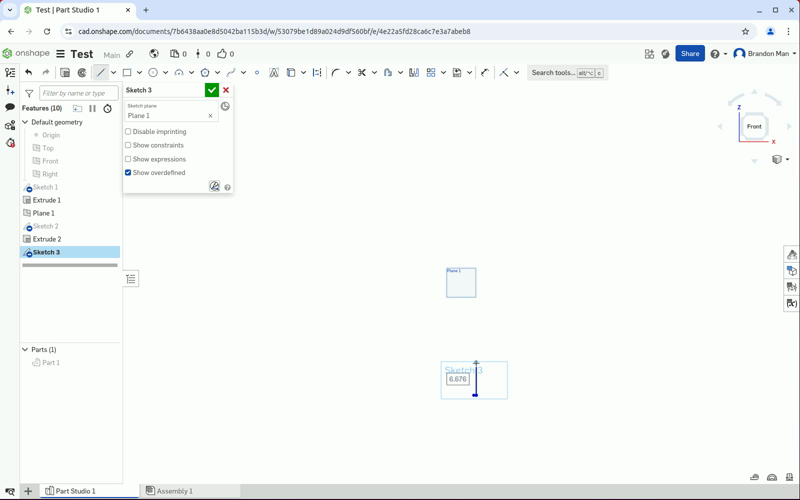
mouse_move(476, 172)
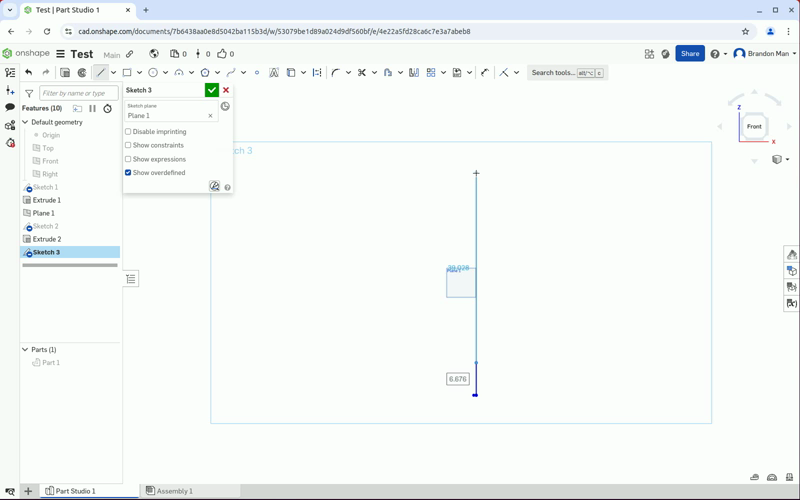
click(476, 172)
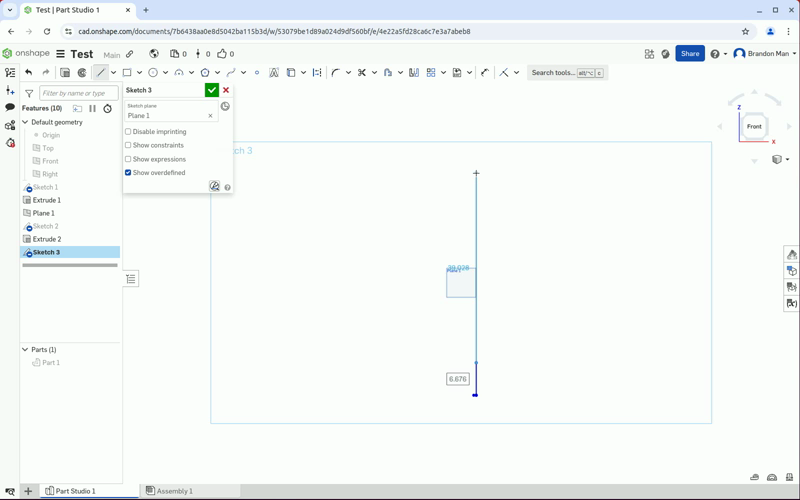
key_up(shift)
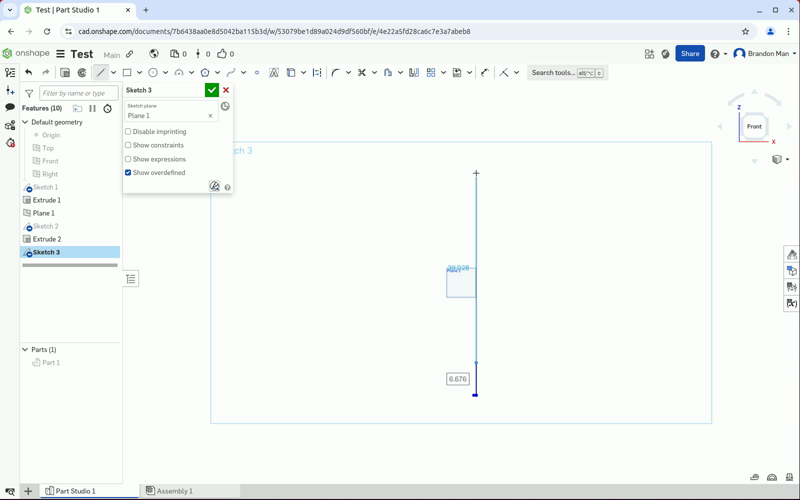
key_down(shift)
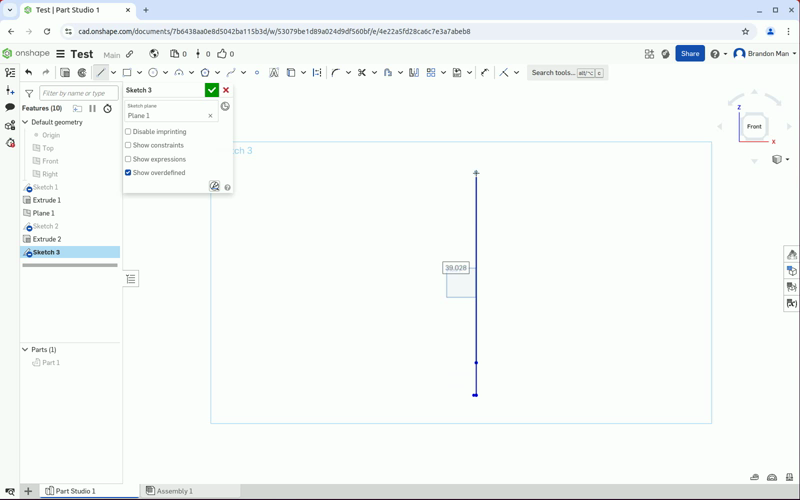
mouse_move(506, 172)
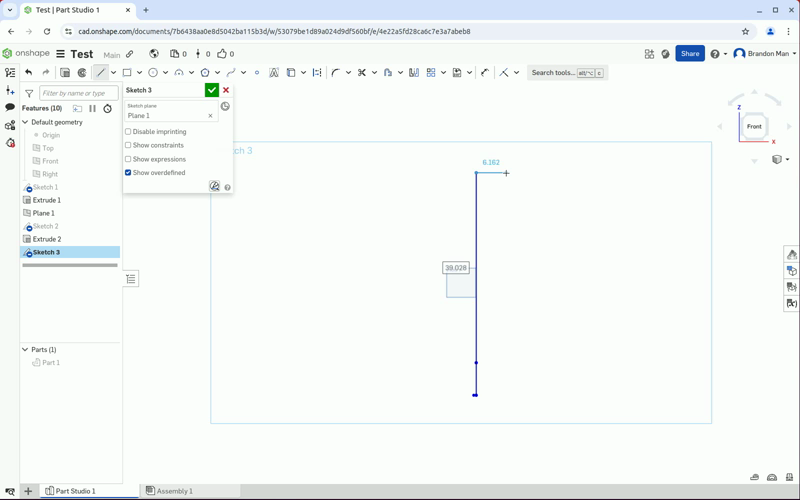
mouse_move(473, 172)
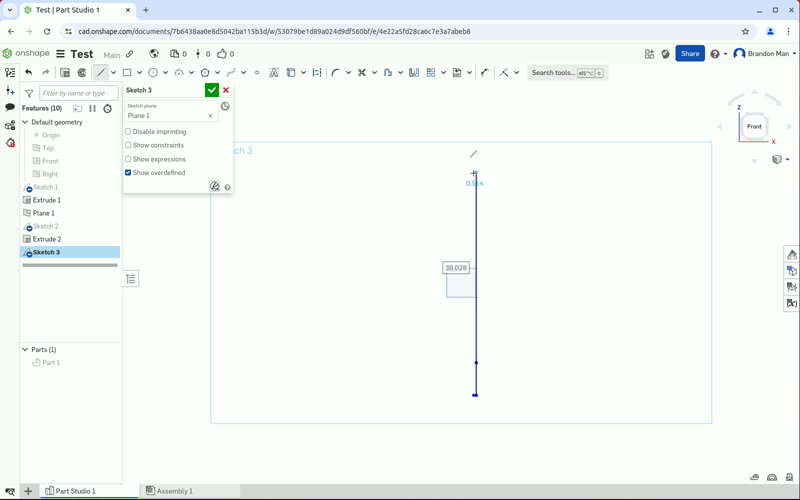
scroll(6)
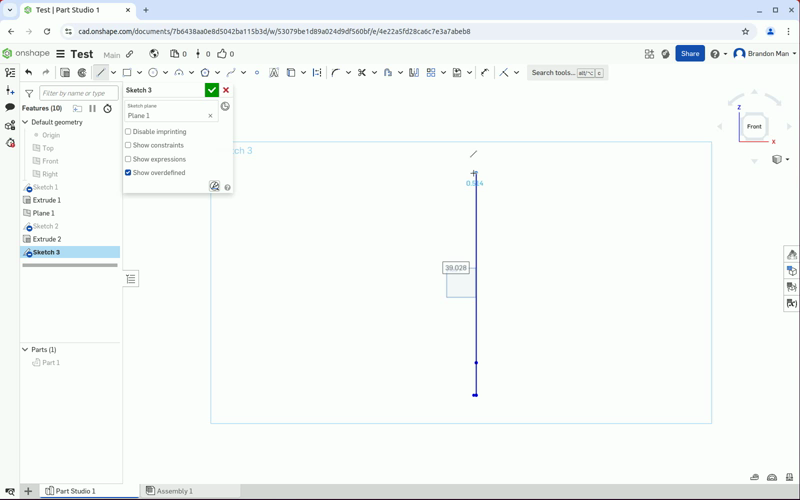
scroll(6)
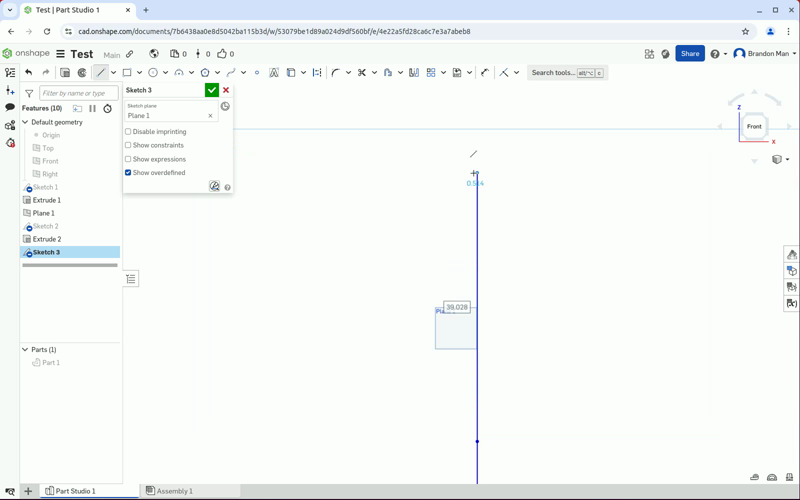
scroll(6)
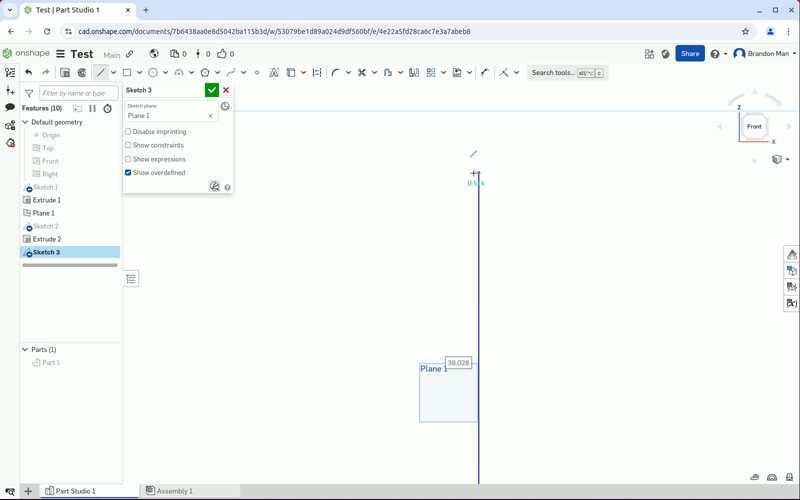
scroll(6)
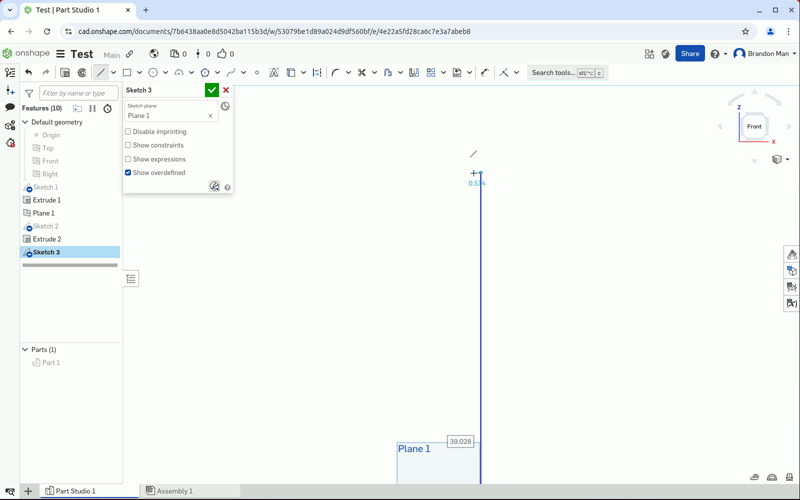
scroll(6)
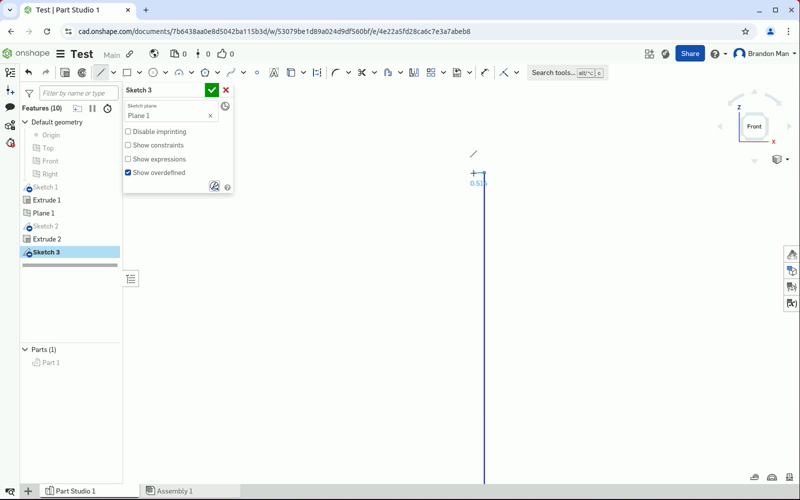
scroll(6)
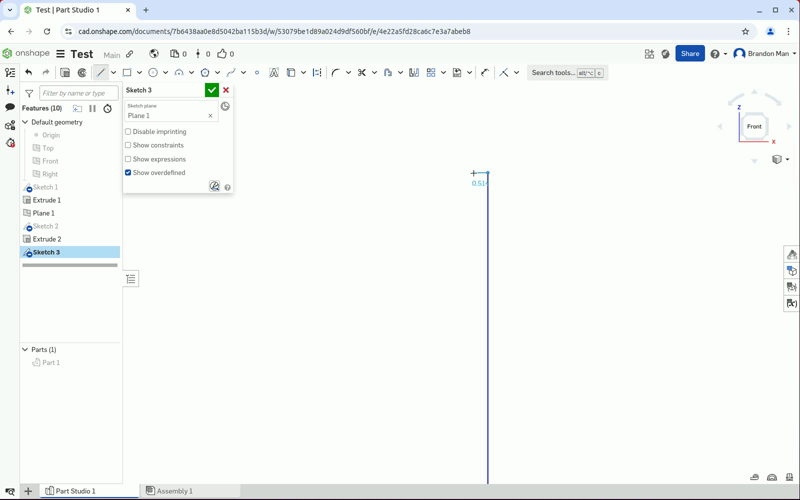
scroll(6)
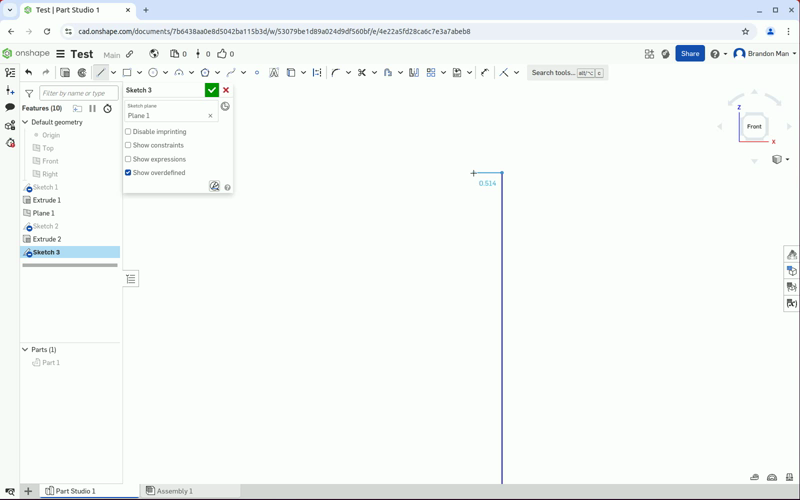
click(473, 172)
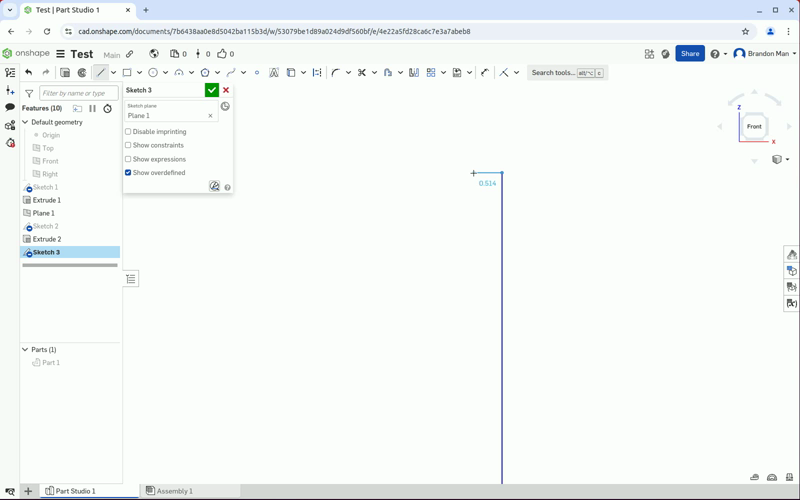
scroll(-6)
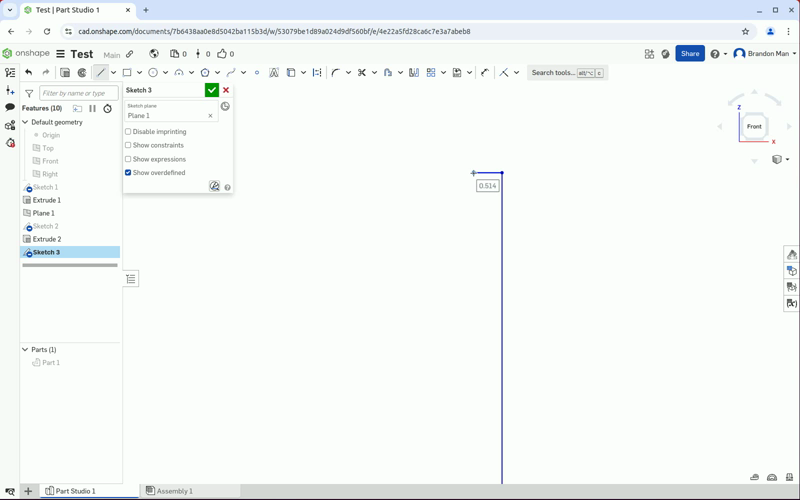
scroll(-6)
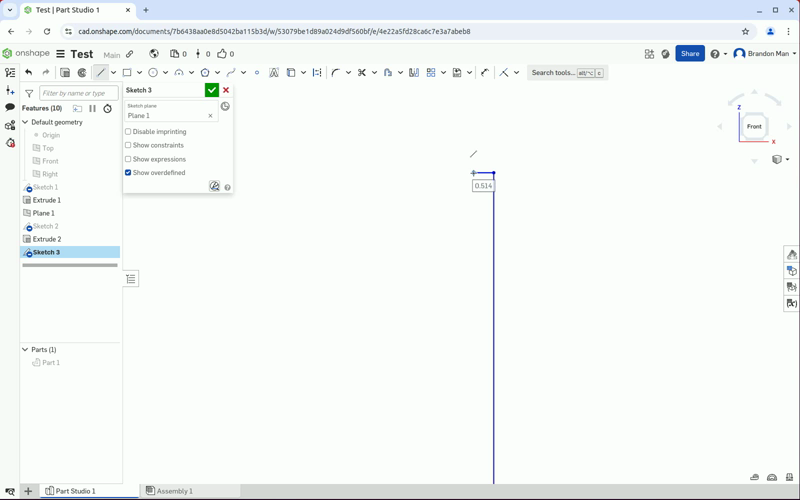
scroll(-6)
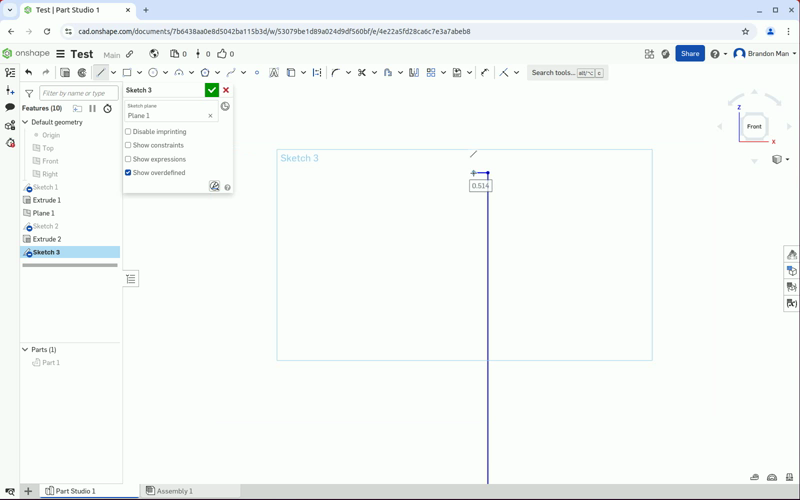
scroll(-6)
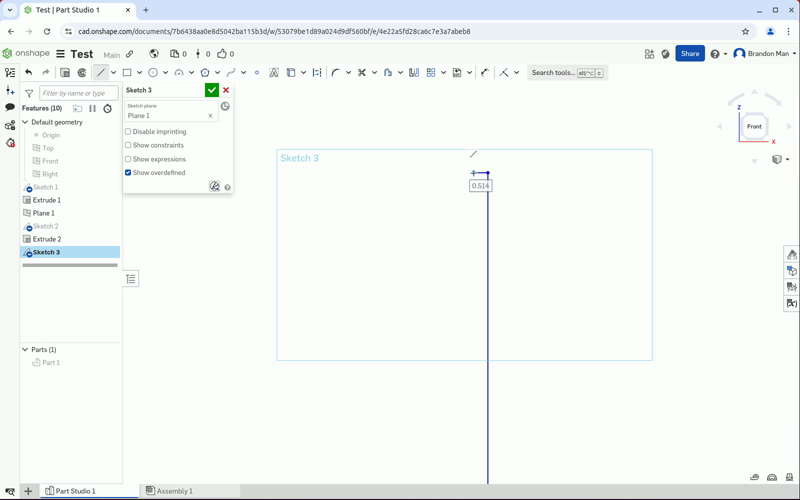
scroll(-6)
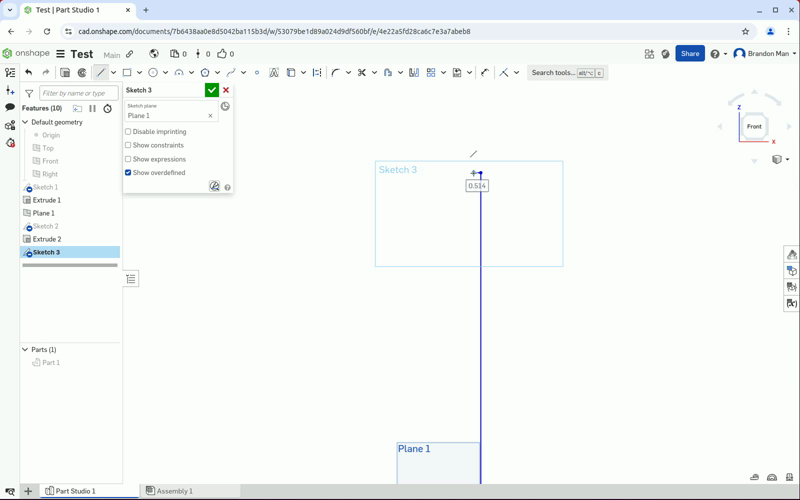
scroll(-6)
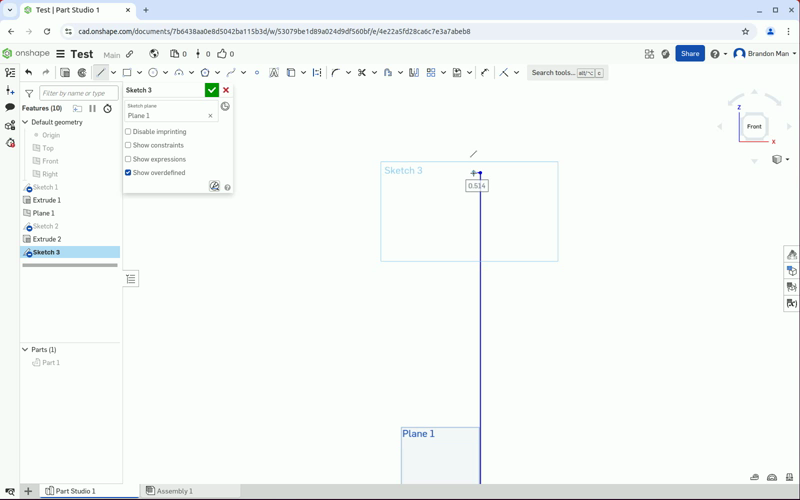
scroll(-6)
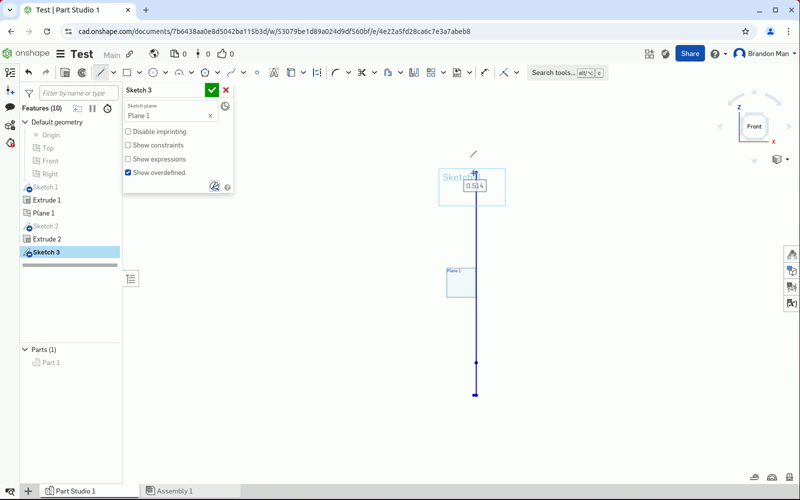
key_up(shift)
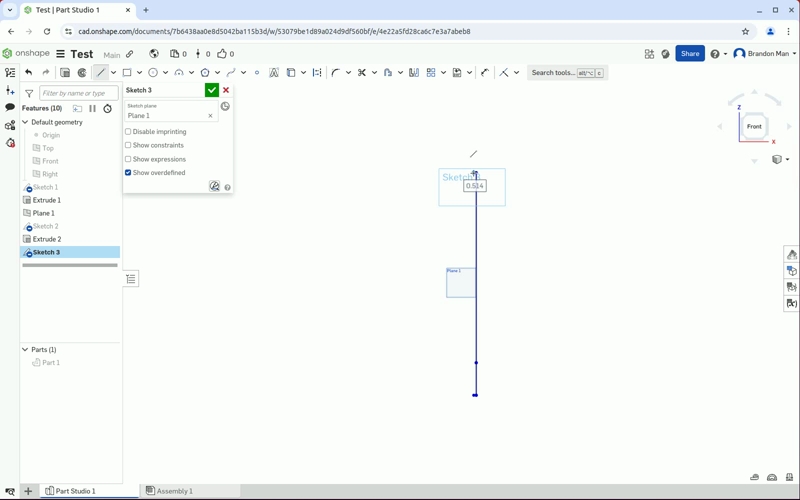
key_down(shift)
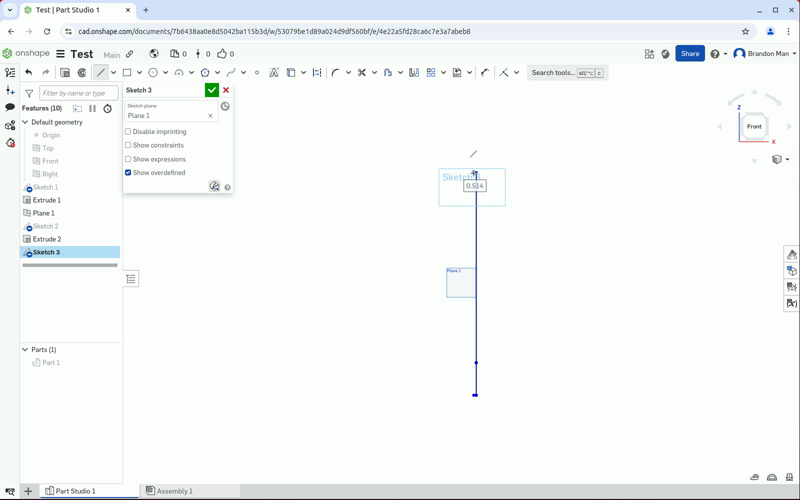
mouse_move(473, 395)
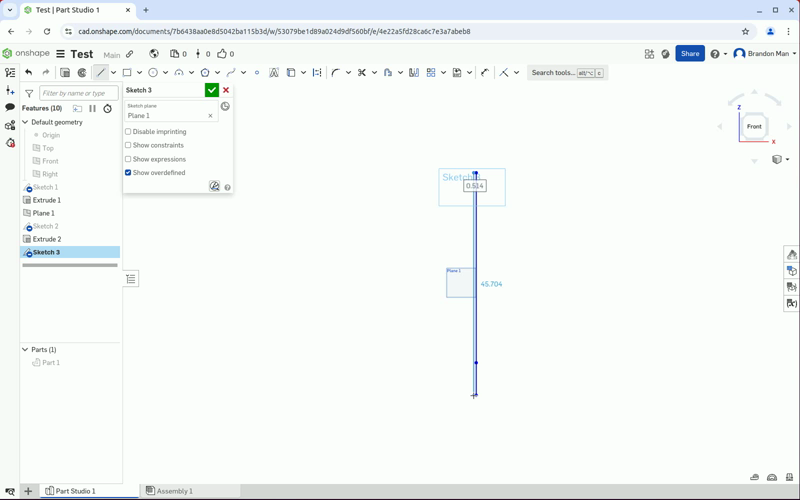
scroll(6)
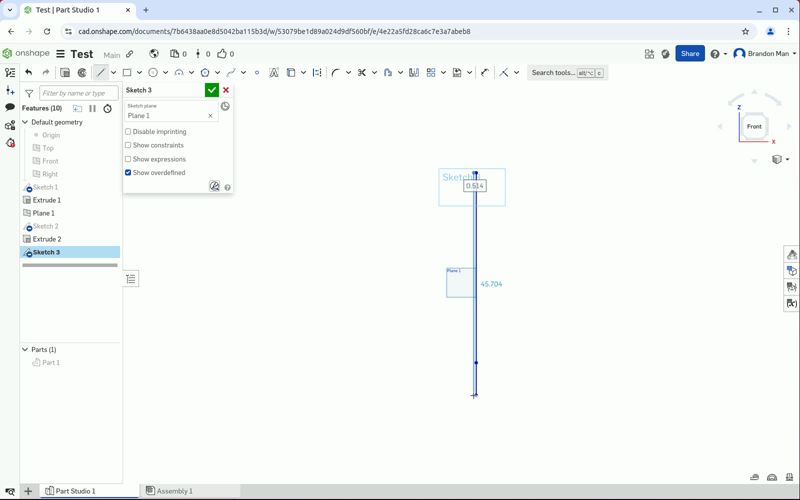
scroll(6)
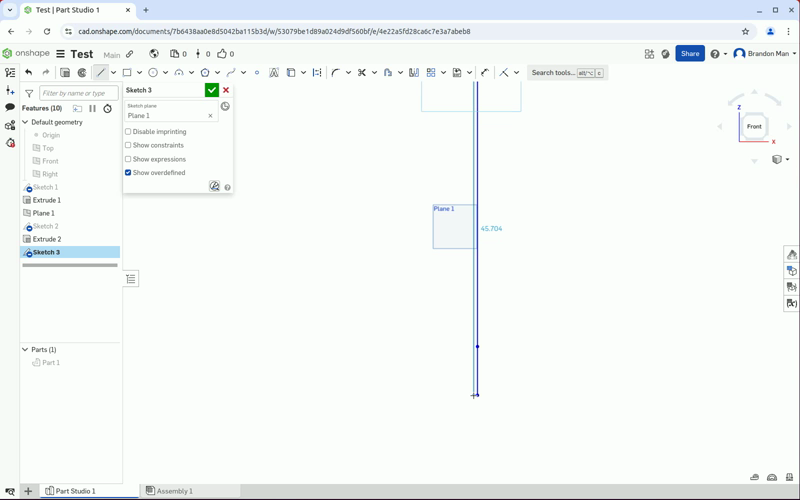
scroll(6)
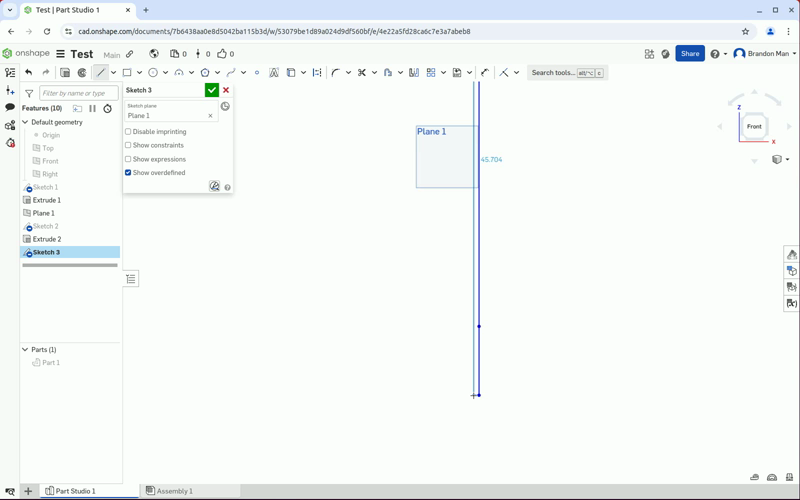
scroll(6)
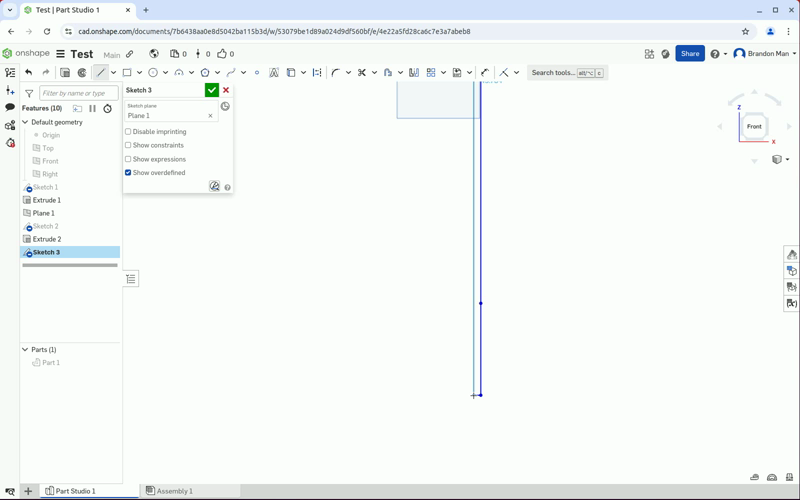
scroll(6)
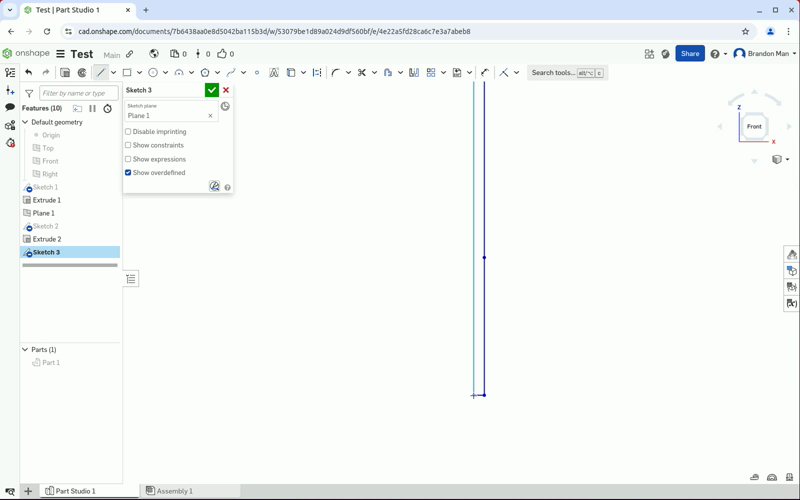
scroll(6)
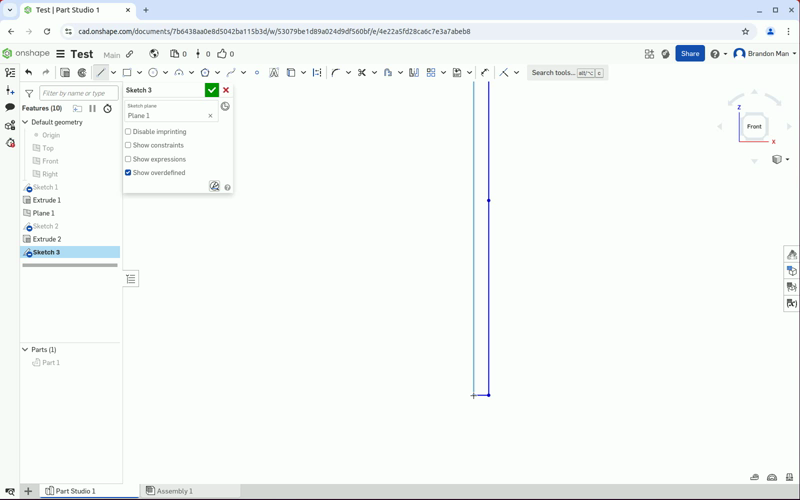
scroll(6)
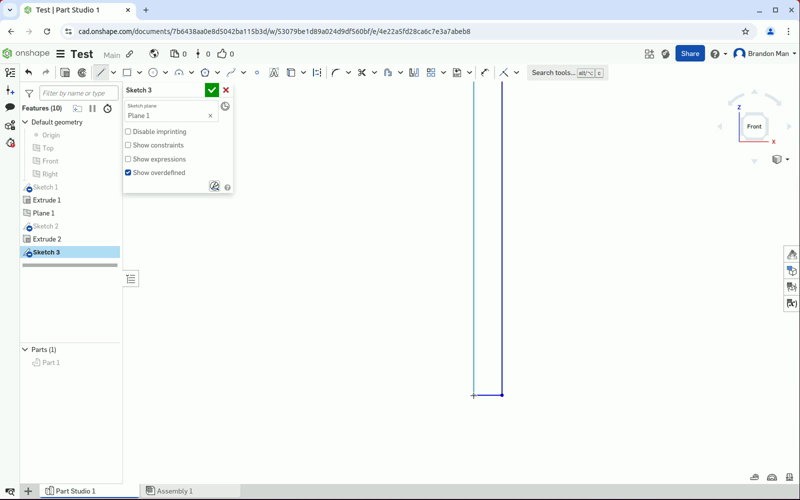
key_up(shift)
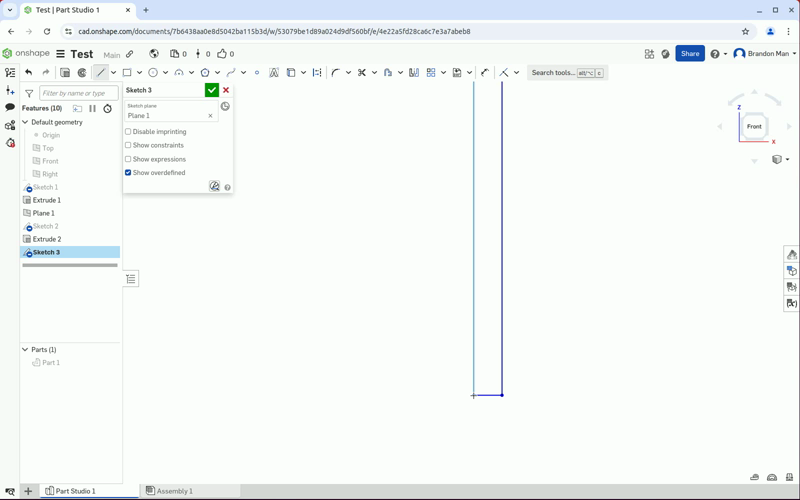
click(473, 395)
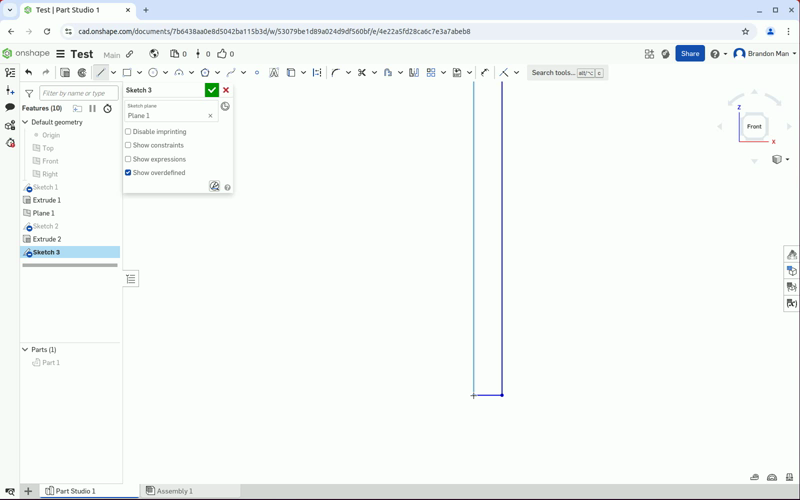
scroll(-6)
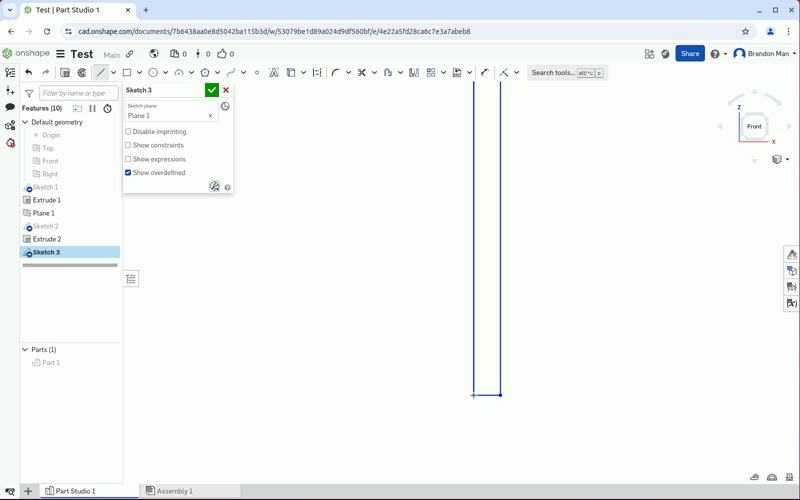
scroll(-6)
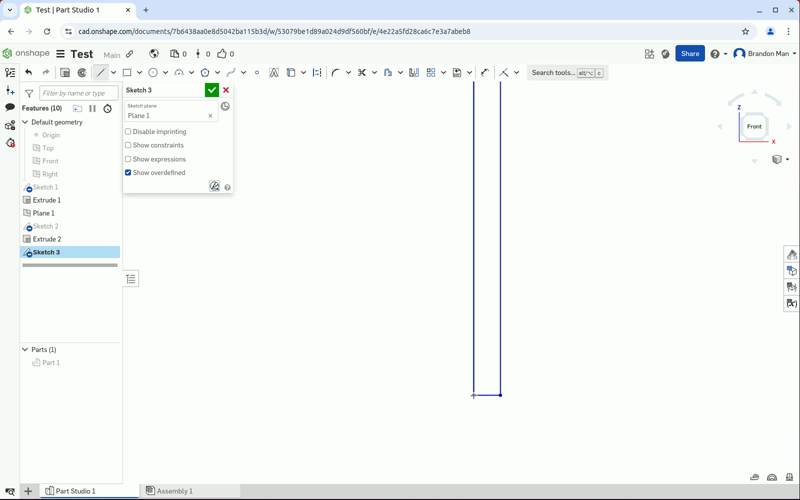
scroll(-6)
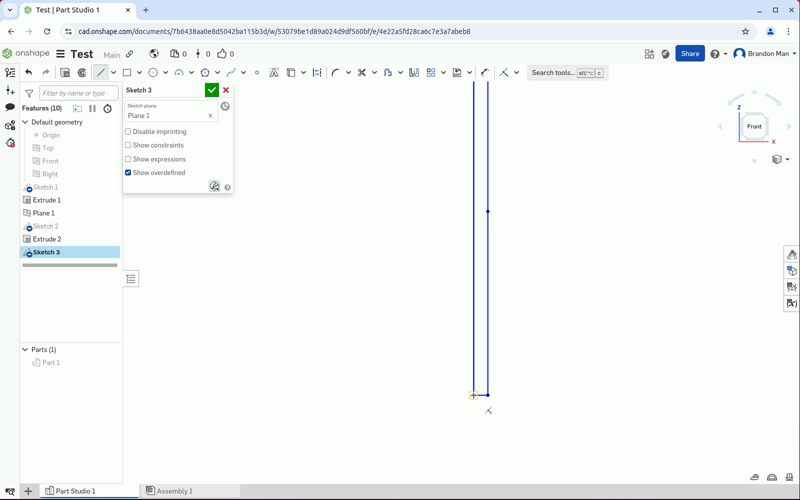
scroll(-6)
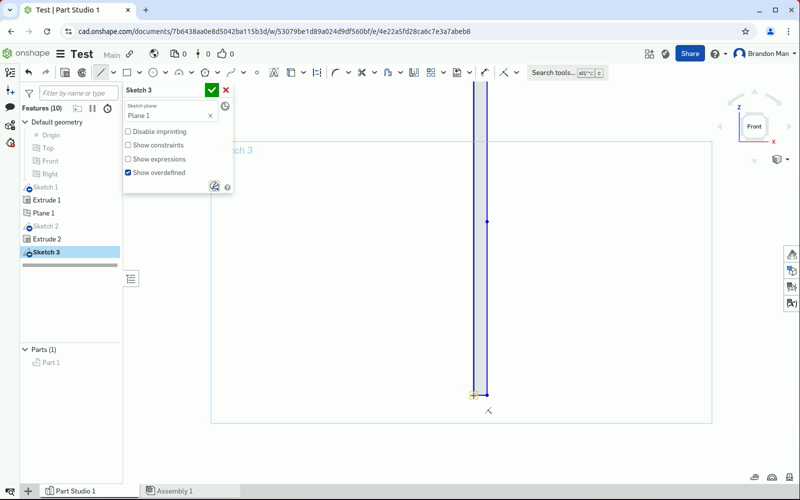
scroll(-6)
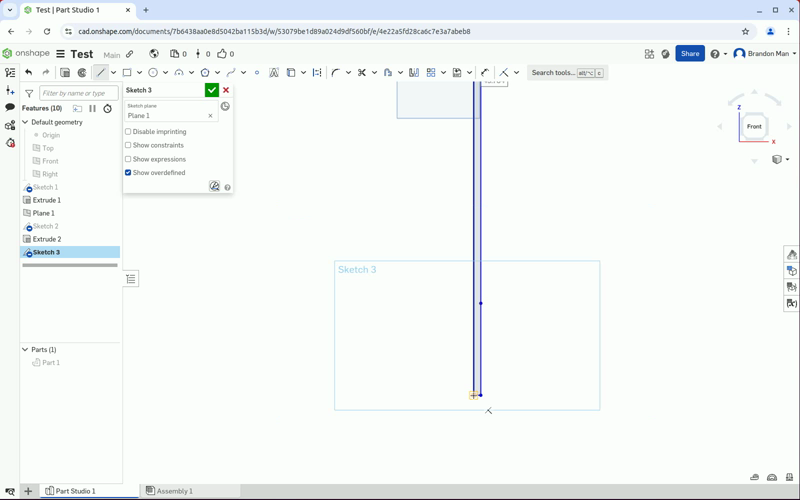
scroll(-6)
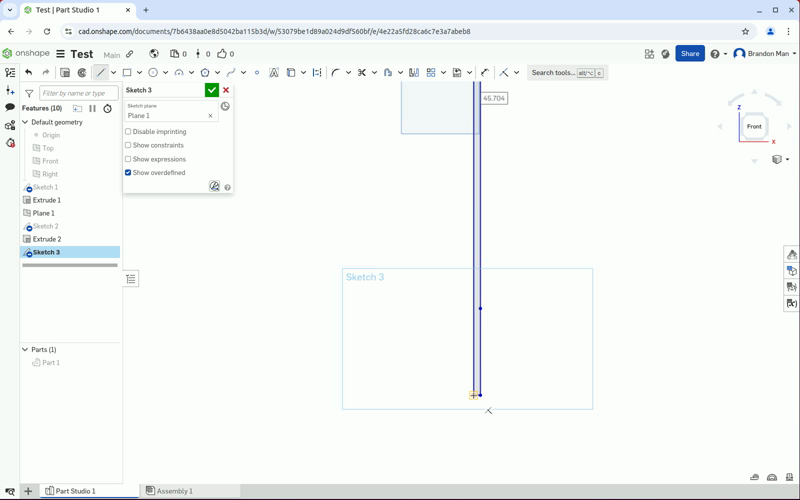
scroll(-6)
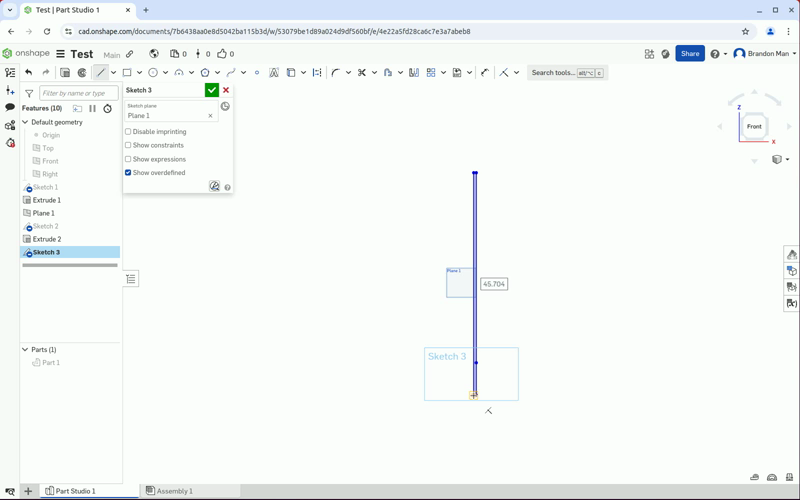
key(esc)
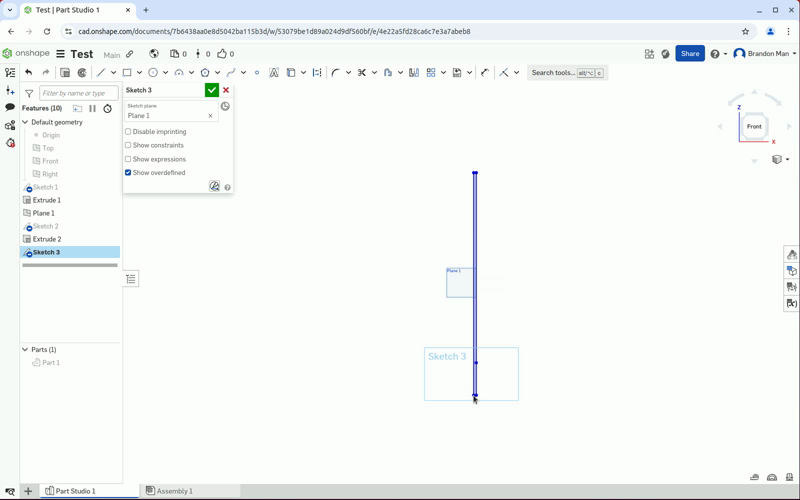
mouse_move(475, 263)
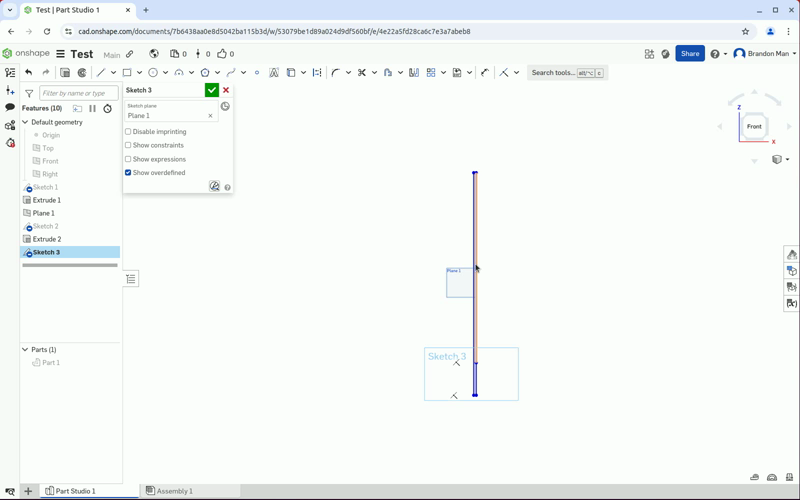
scroll(6)
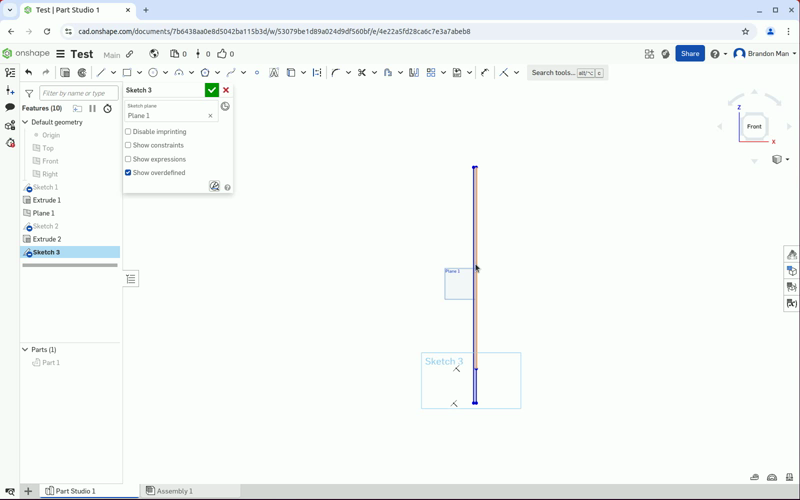
scroll(6)
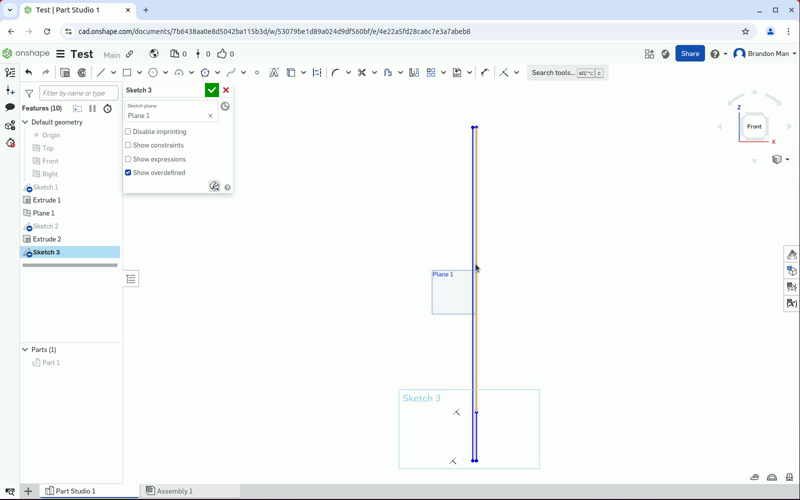
scroll(6)
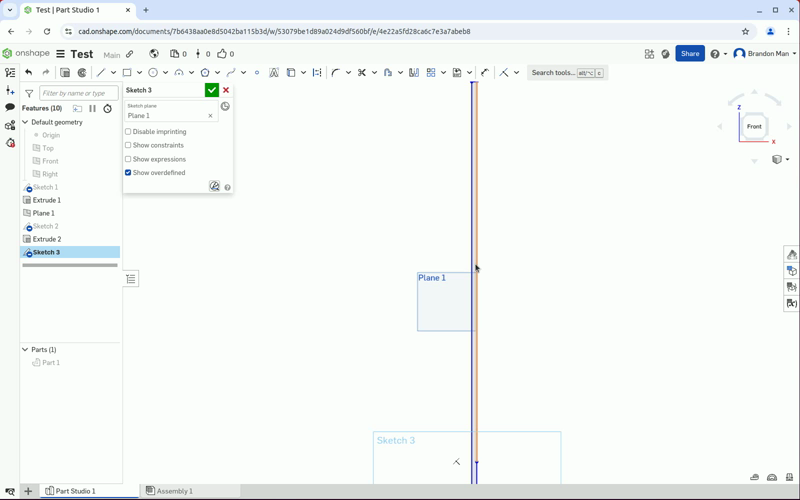
scroll(6)
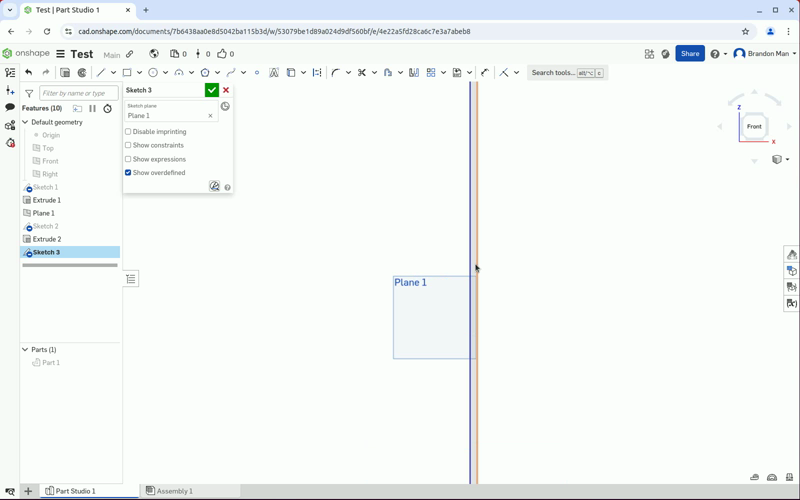
scroll(6)
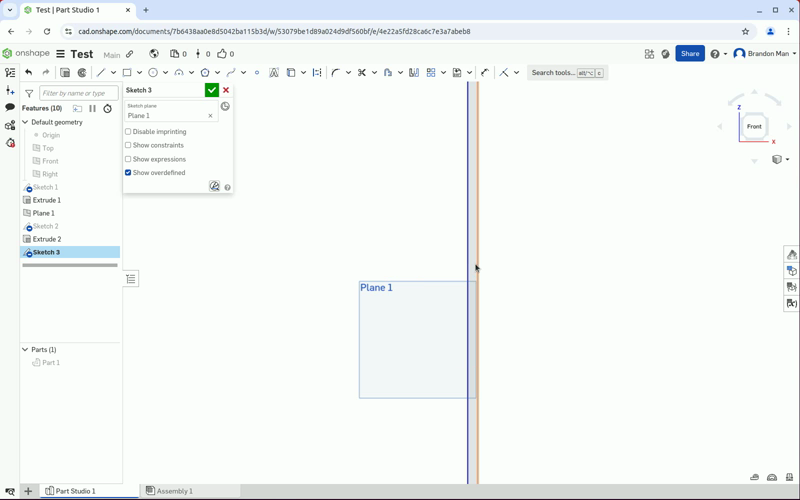
scroll(6)
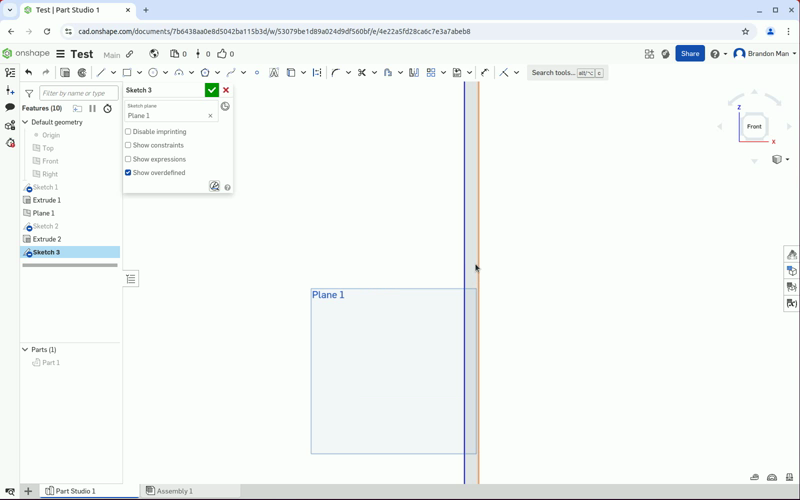
scroll(6)
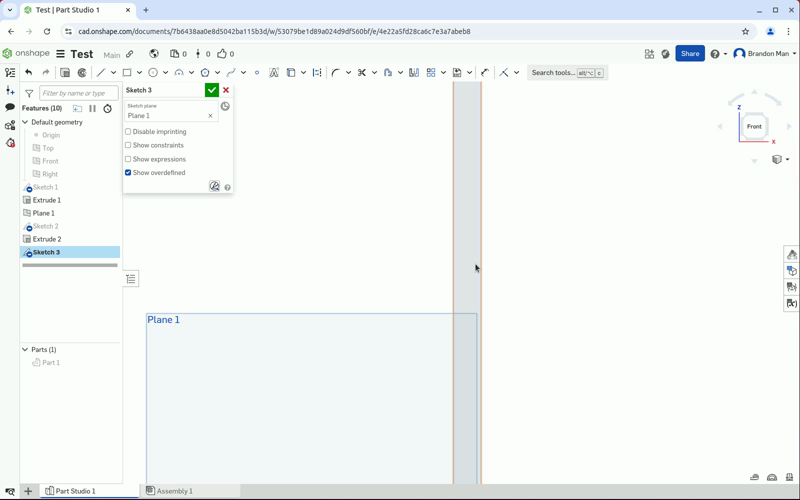
click(475, 263)
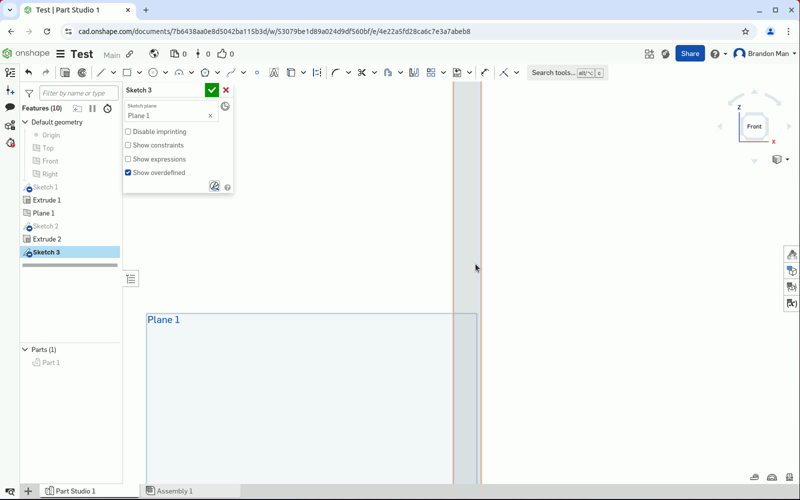
scroll(-6)
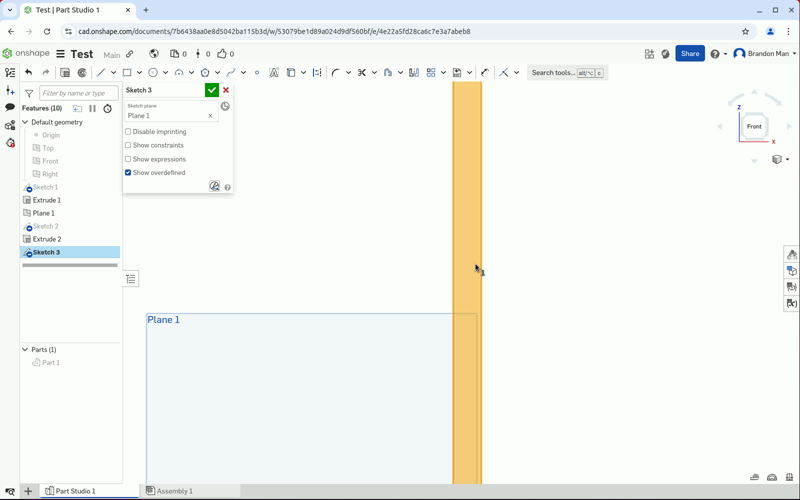
scroll(-6)
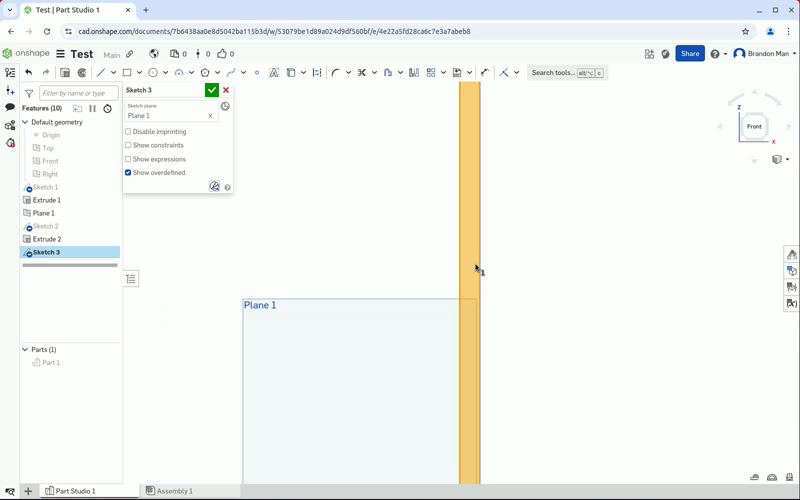
scroll(-6)
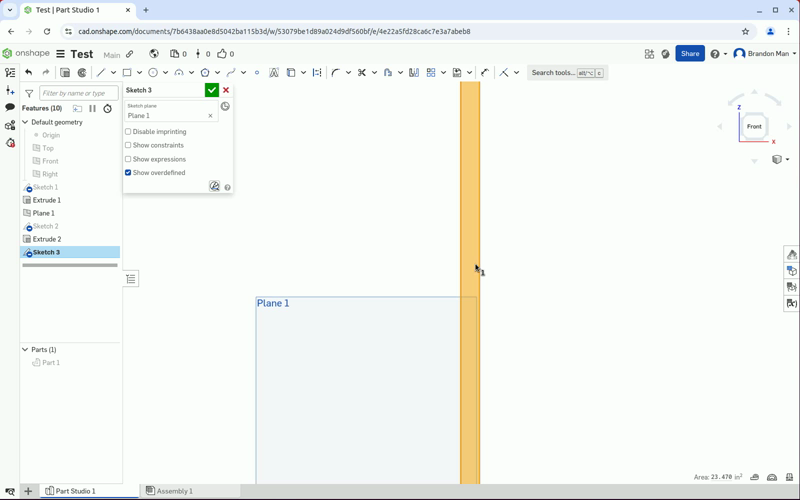
scroll(-6)
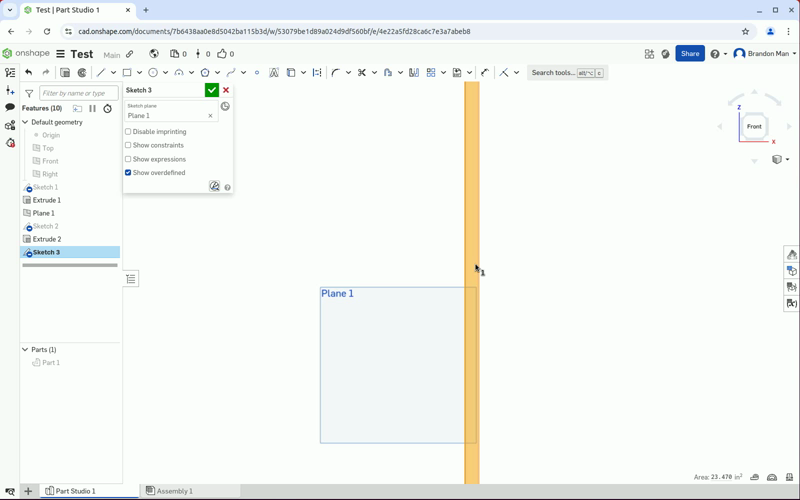
scroll(-6)
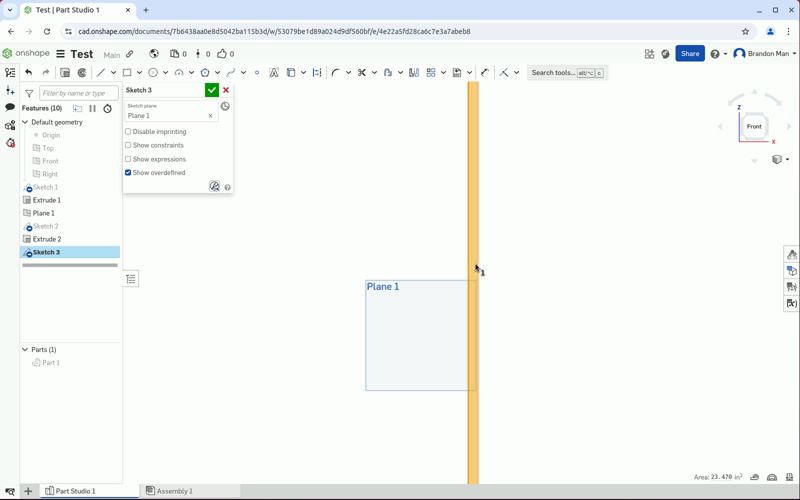
scroll(-6)
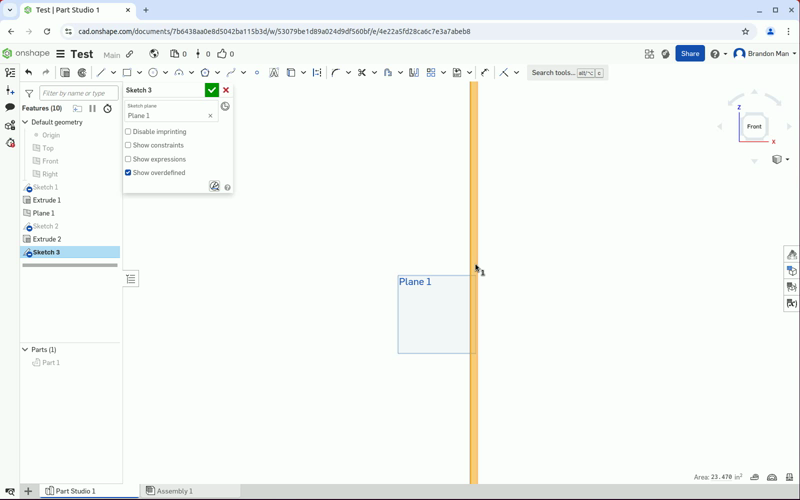
scroll(-6)
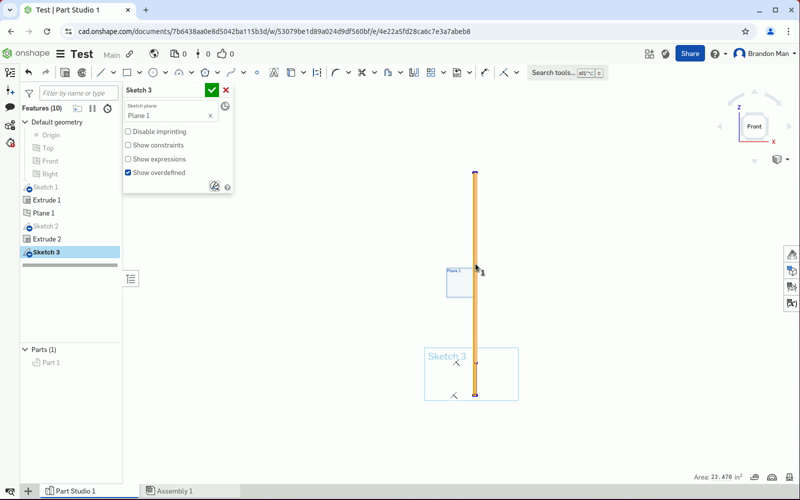
mouse_move(73, 352)
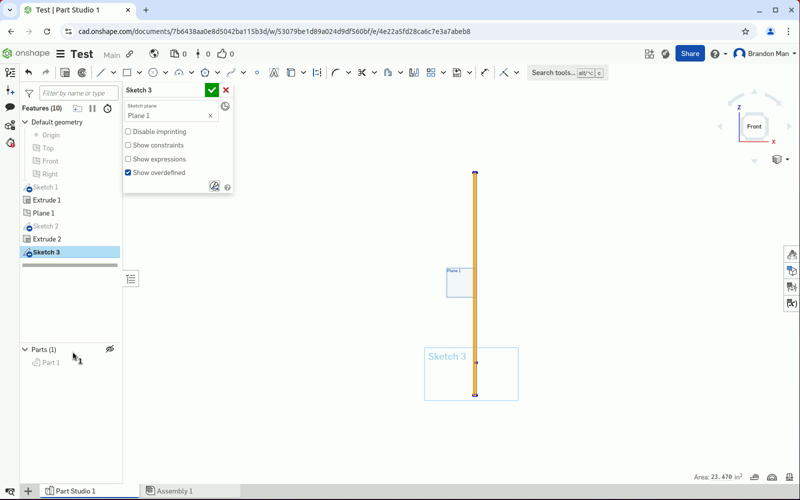
key(shift+y)
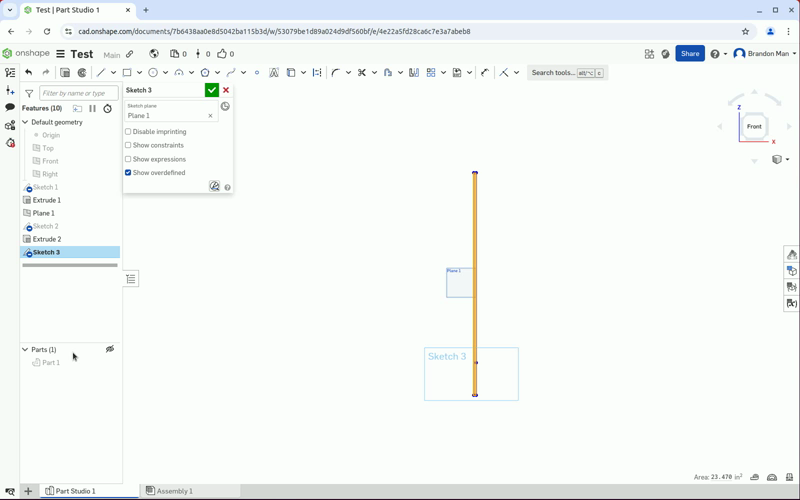
key(shift+e)
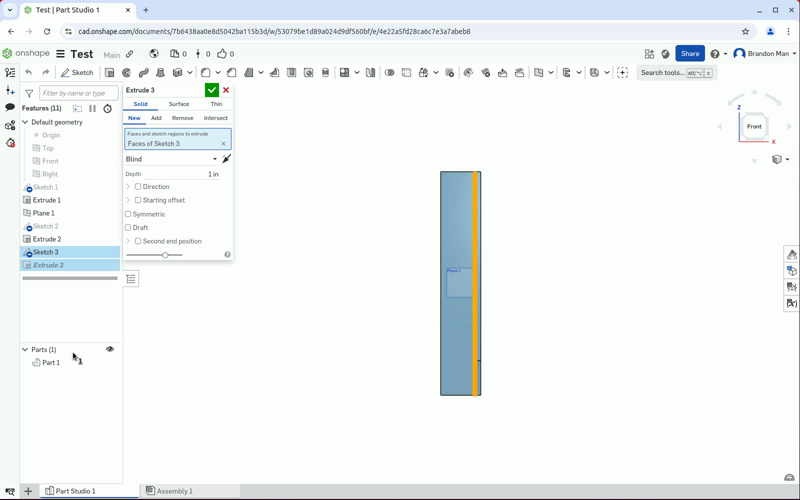
mouse_move(143, 106)
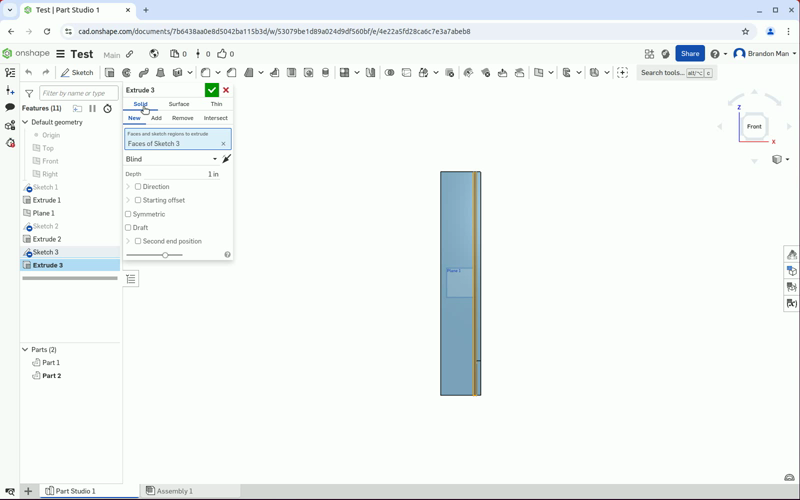
click(143, 106)
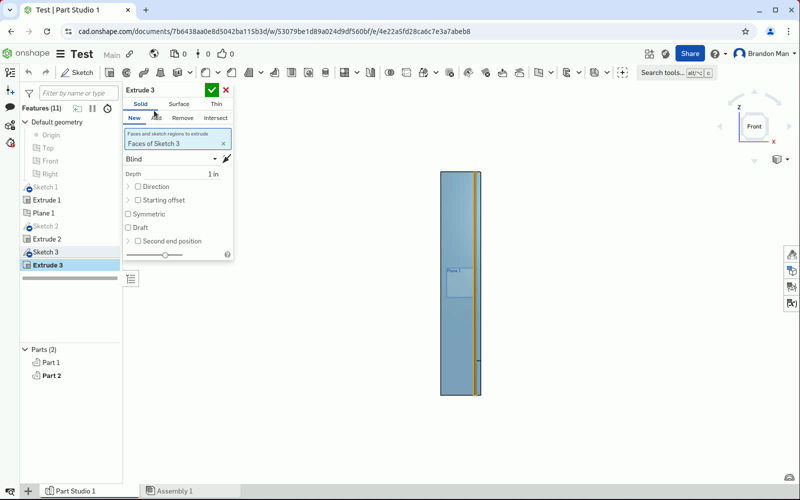
mouse_move(186, 120)
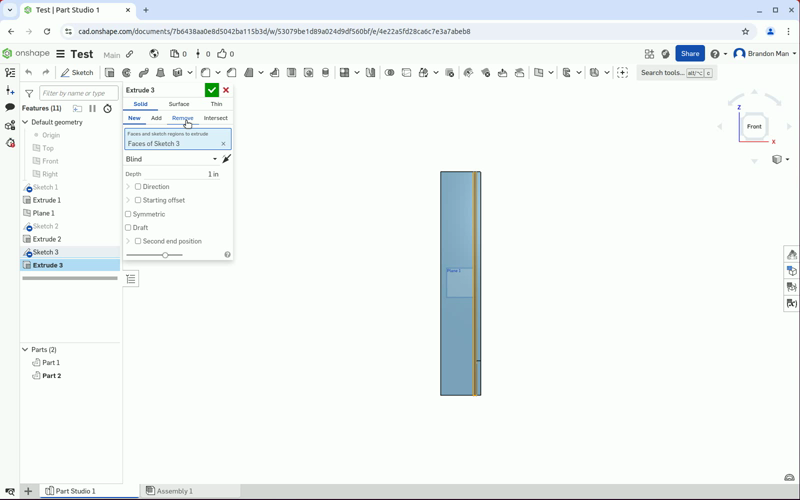
click(186, 120)
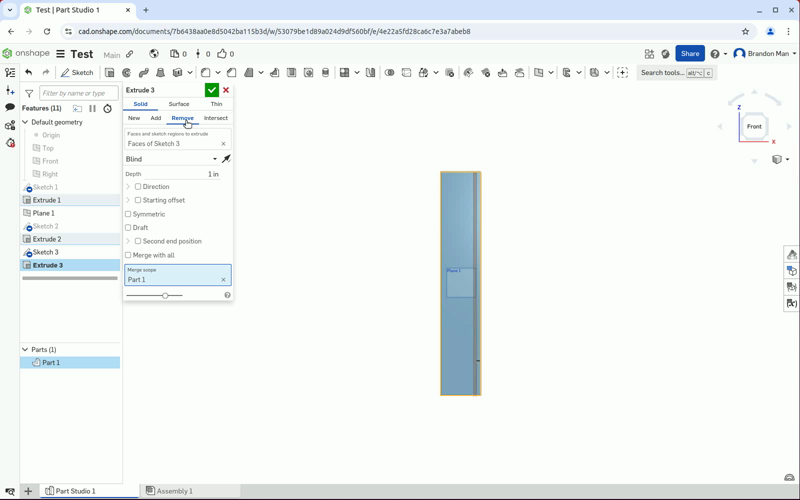
key(tab, 4)
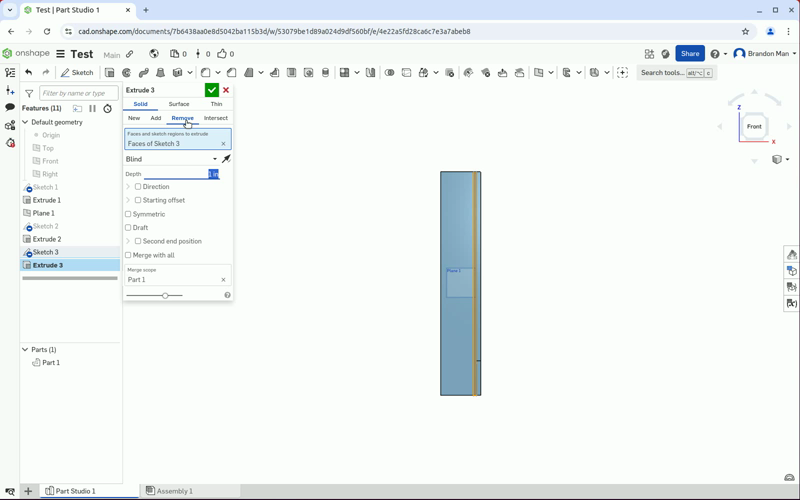
text(0.241)
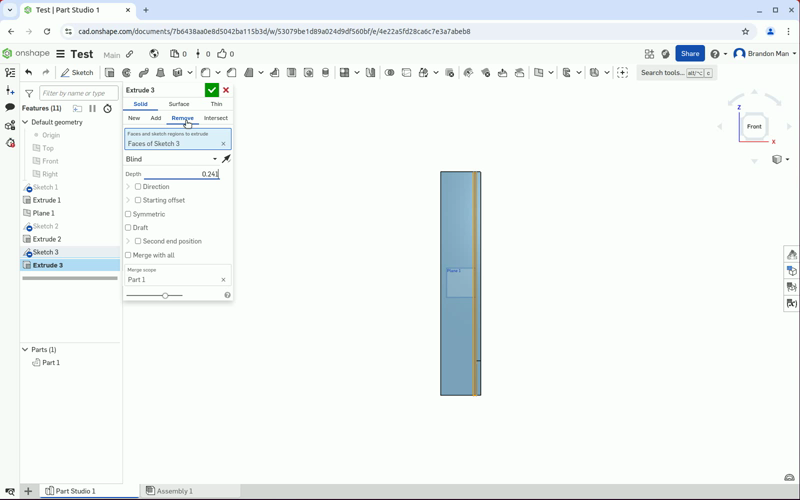
key(tab, 6)
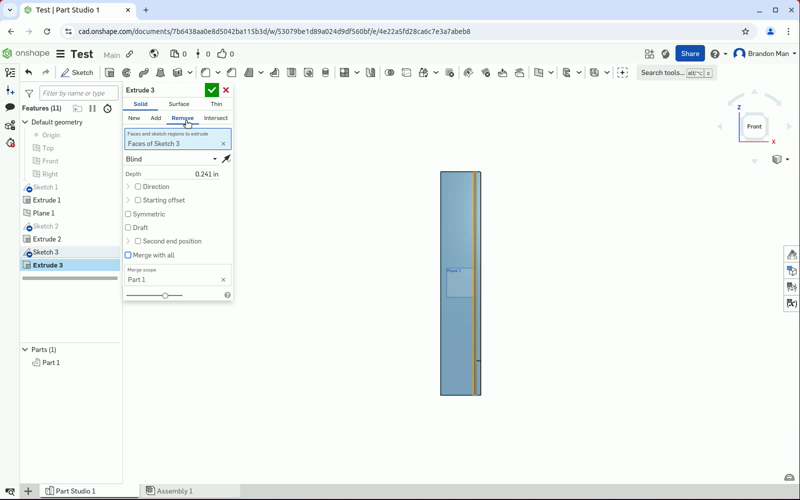
key(space)
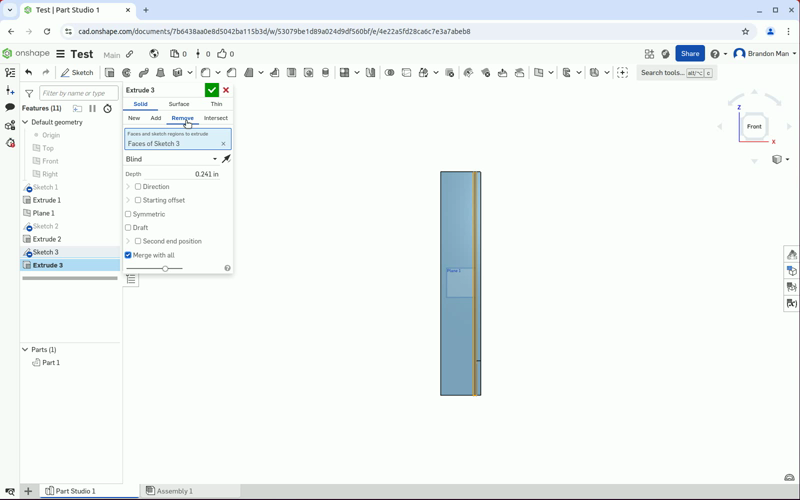
key(enter)
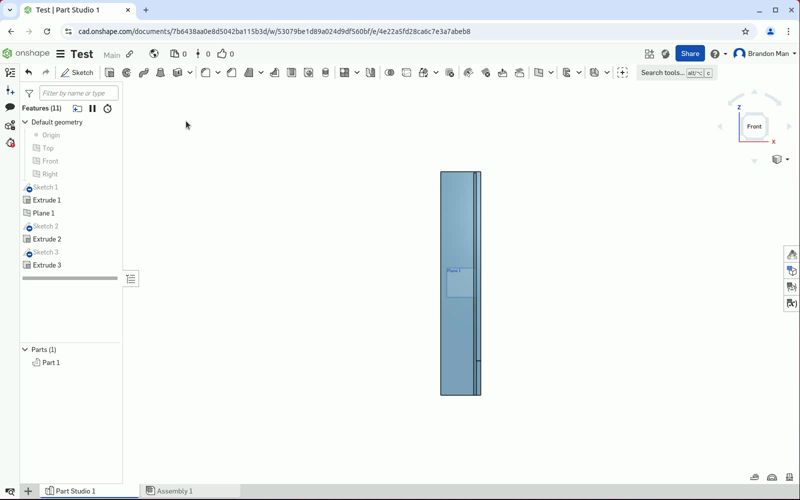
key(shift+h)
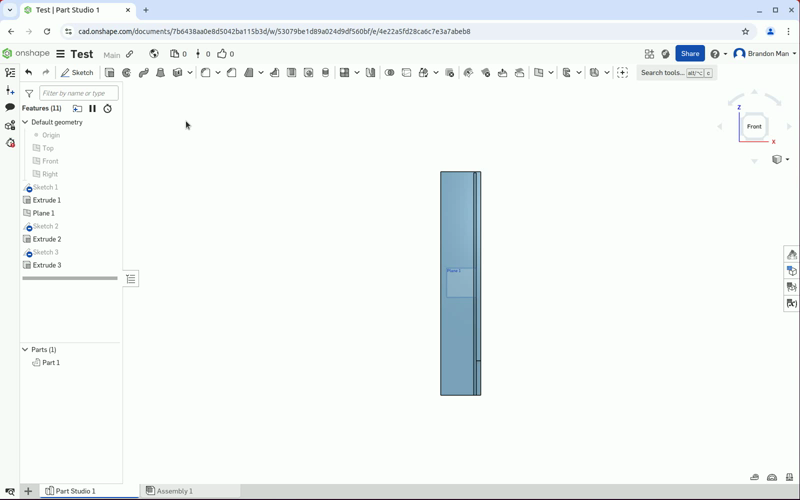
key(shift+h)
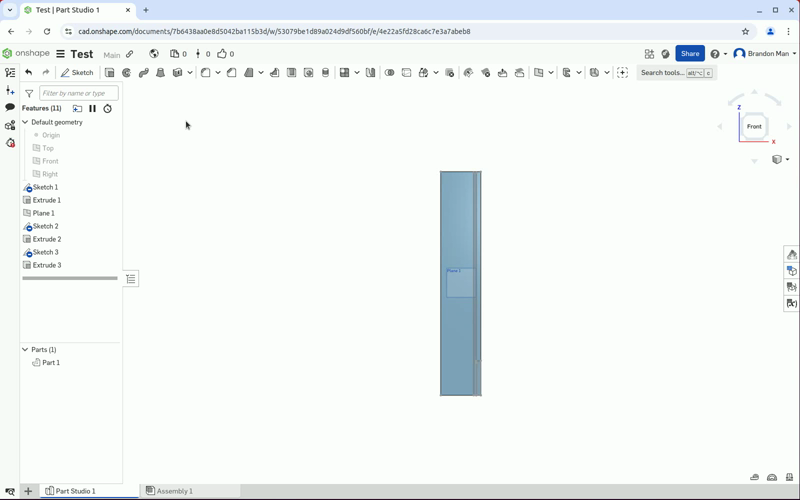
key(shift+7)
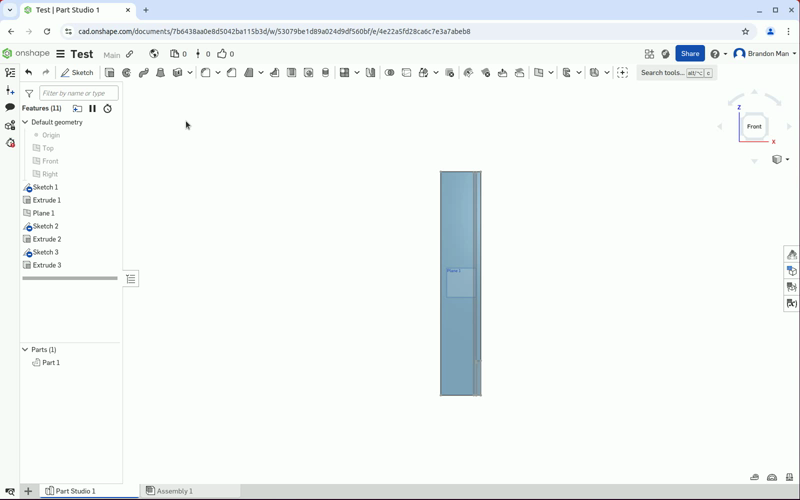
key(left, 2)
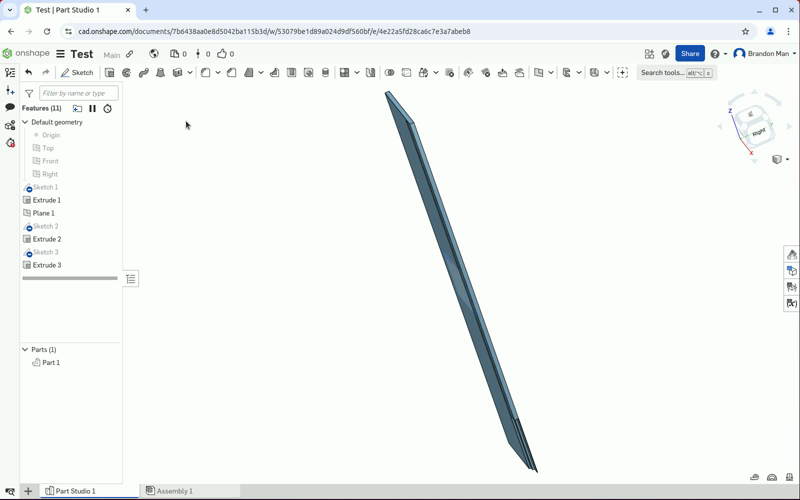
key(down, 2)
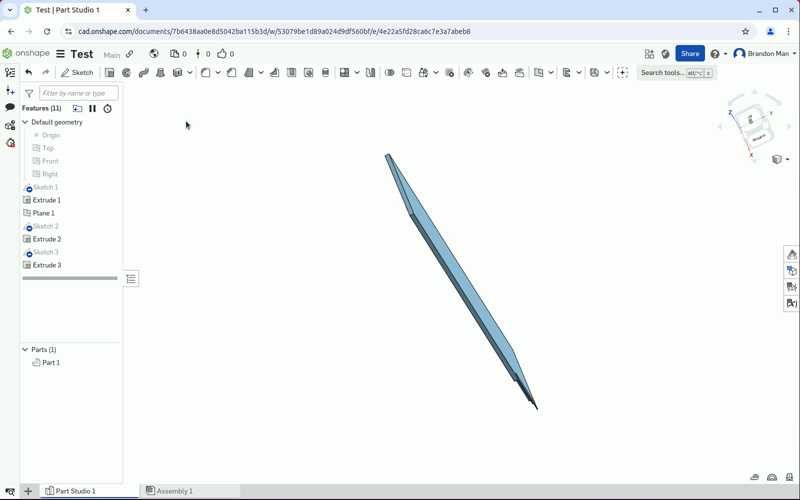
key(up, 2)
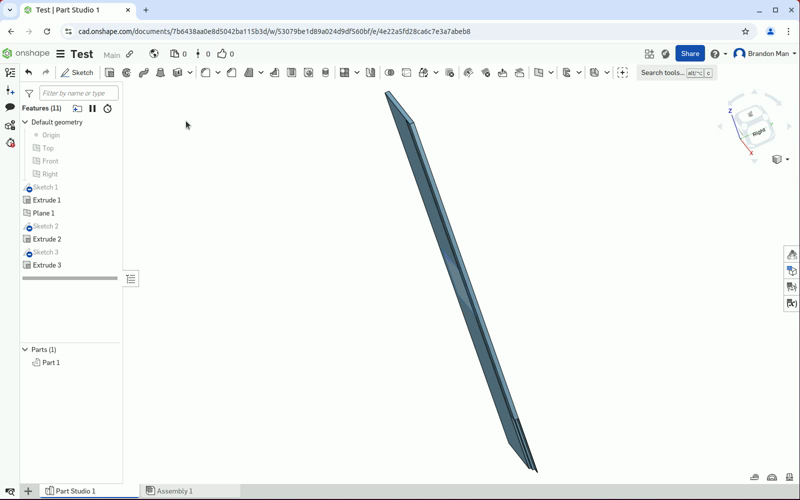
key(right, 2)
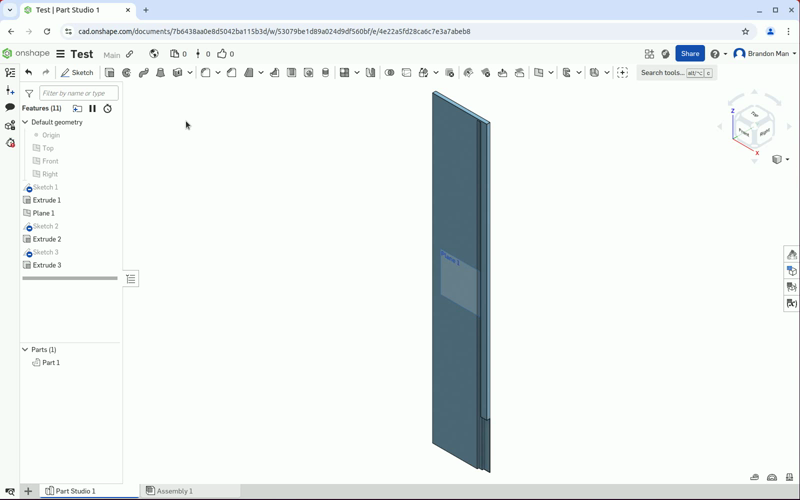
mouse_move(73, 189)
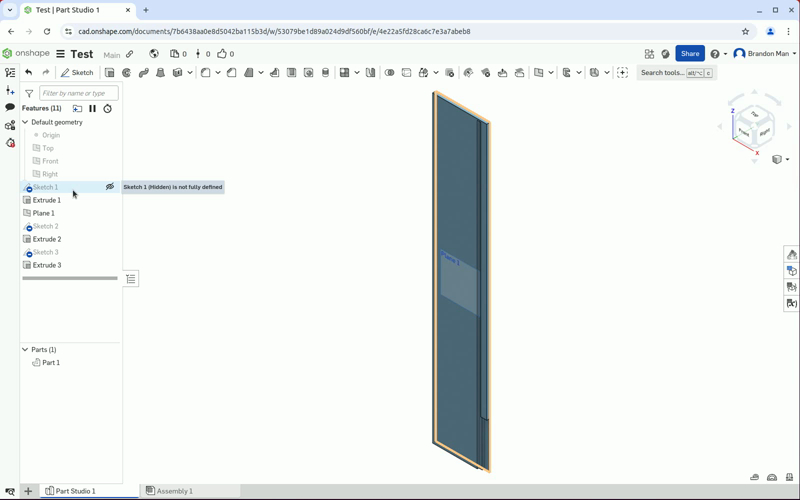
click(73, 189)